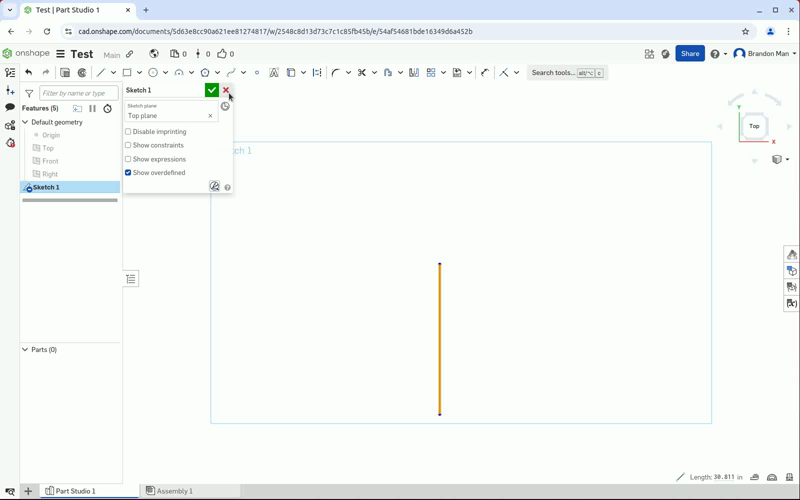
key(shift+h)
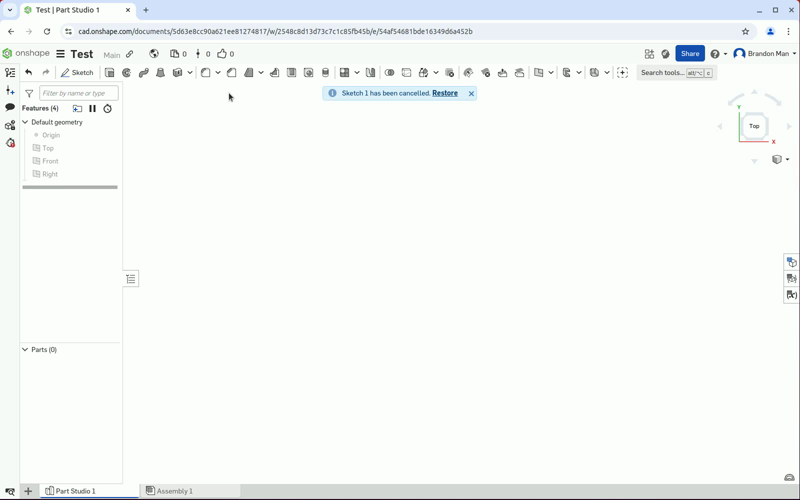
mouse_move(73, 352)
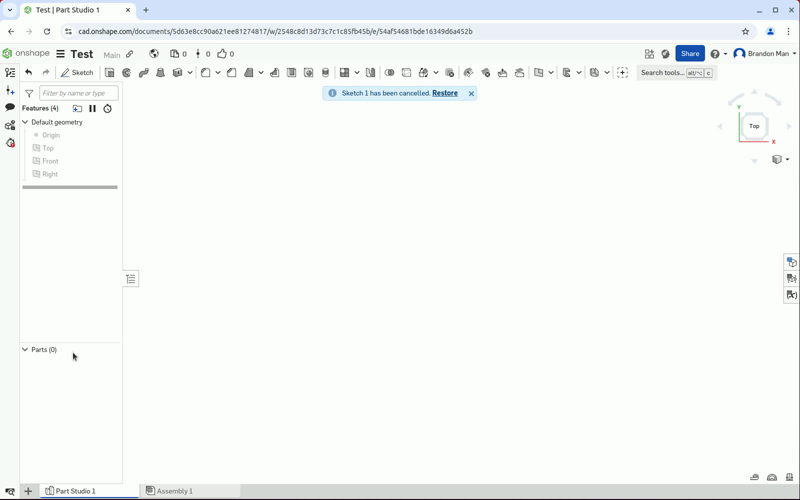
key(y)
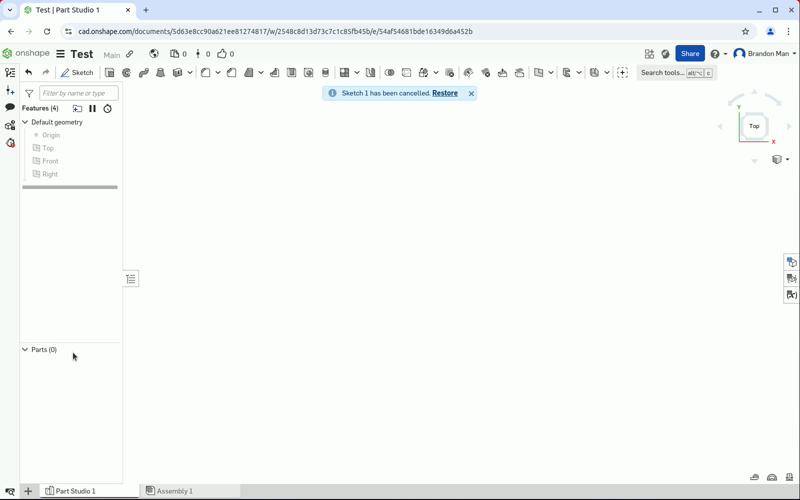
key(shift+p)
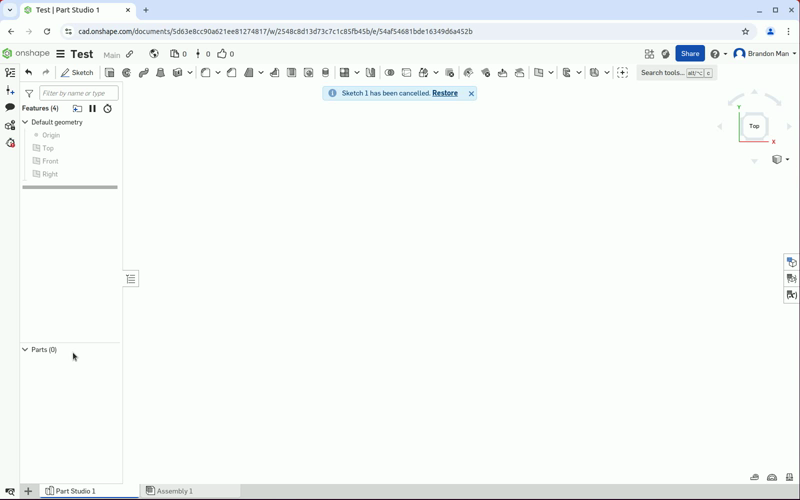
key(space)
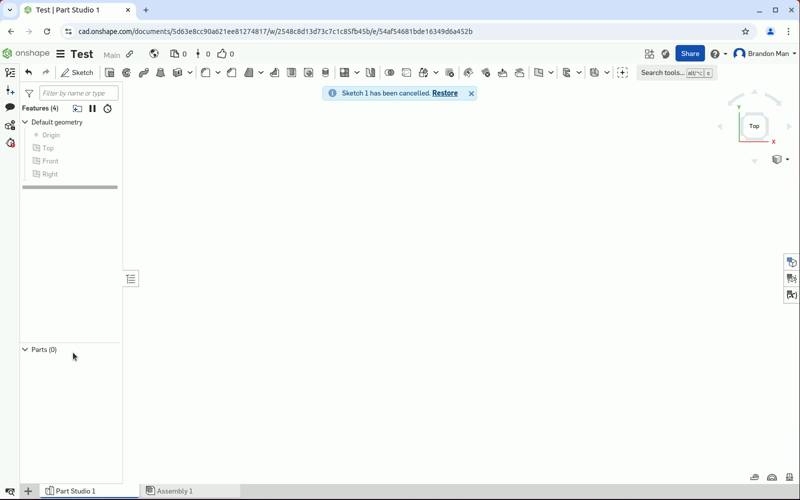
key_down(shift)
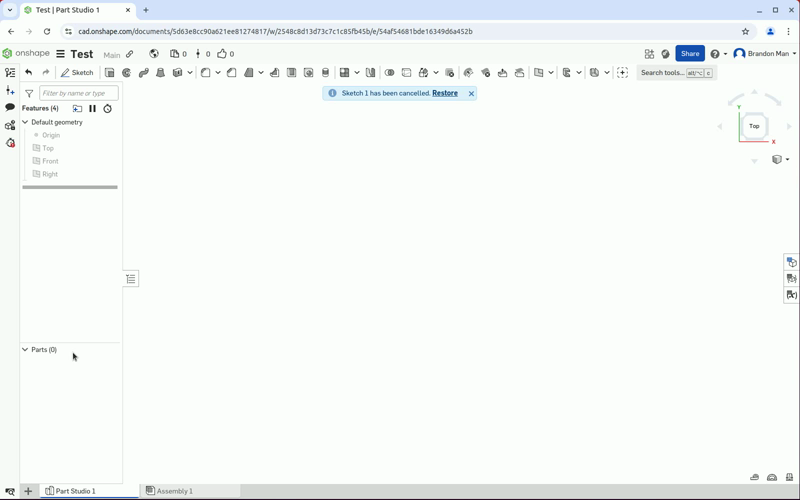
key(up)
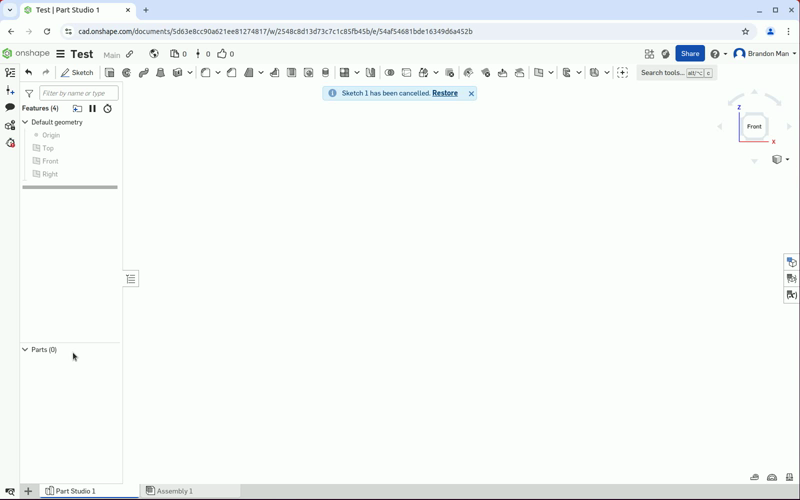
key_up(shift)
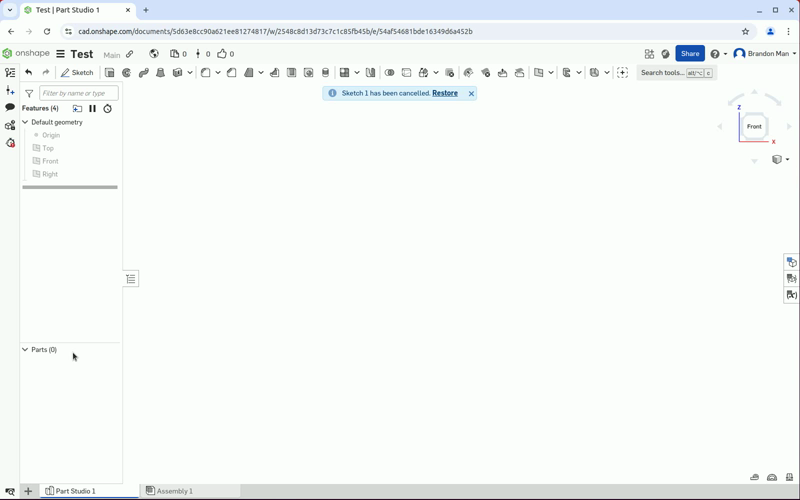
mouse_move(73, 352)
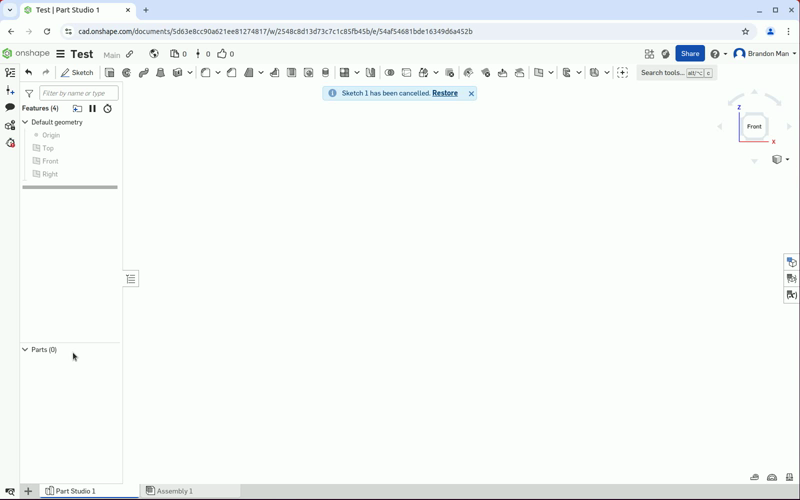
key(shift+y)
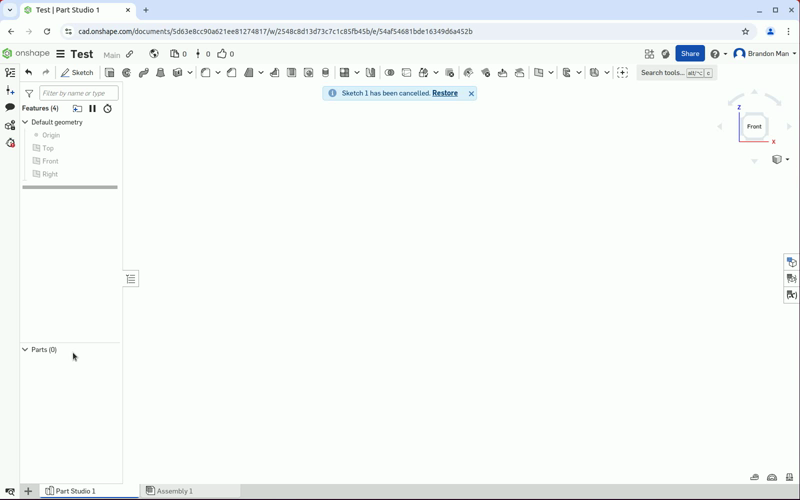
key(shift+s)
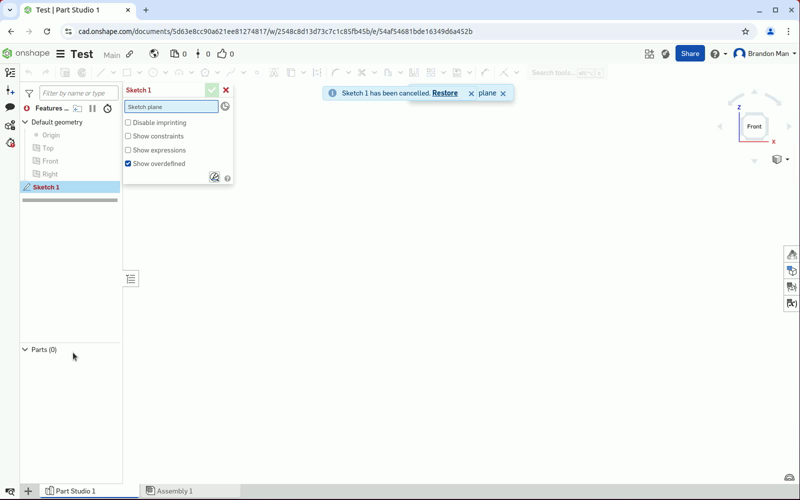
mouse_move(73, 163)
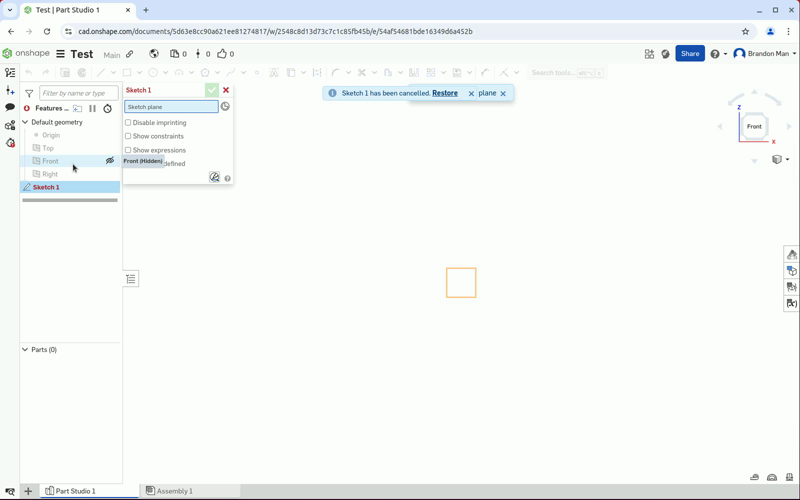
click(73, 163)
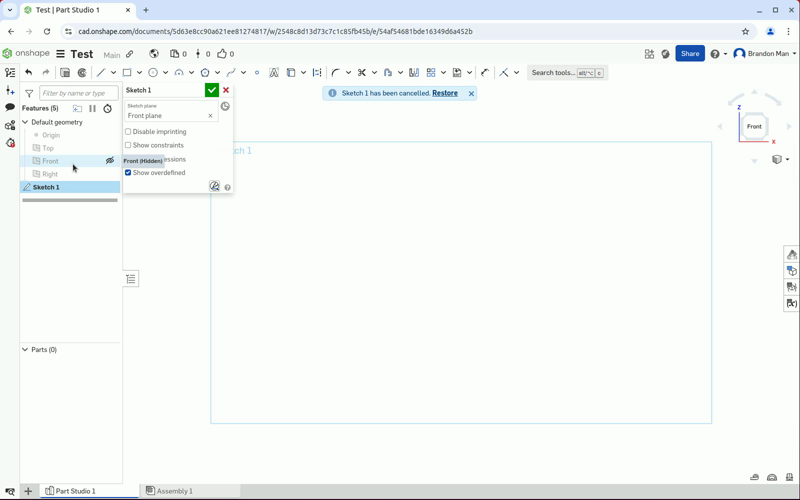
mouse_move(73, 352)
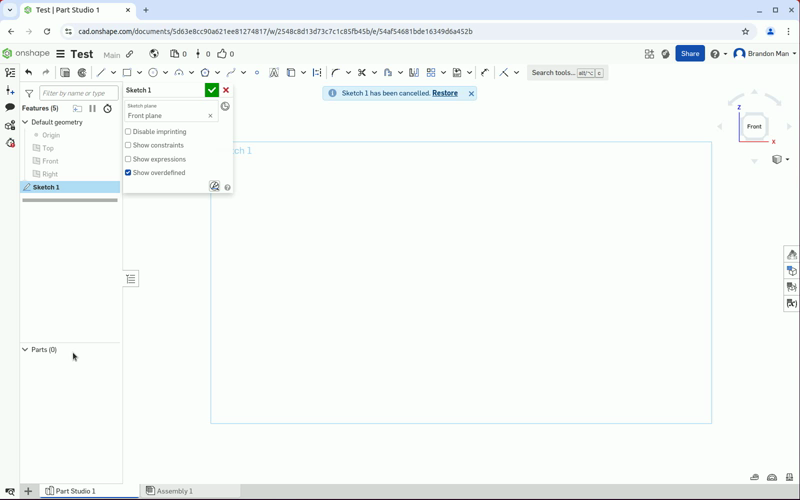
key(y)
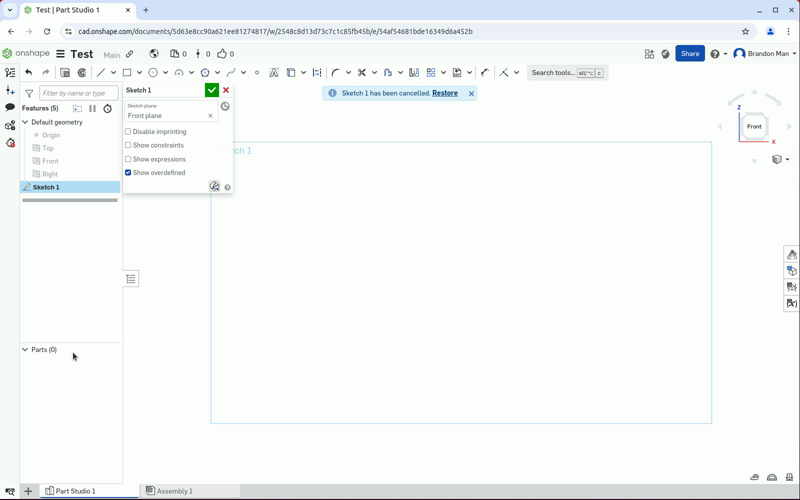
key(l)
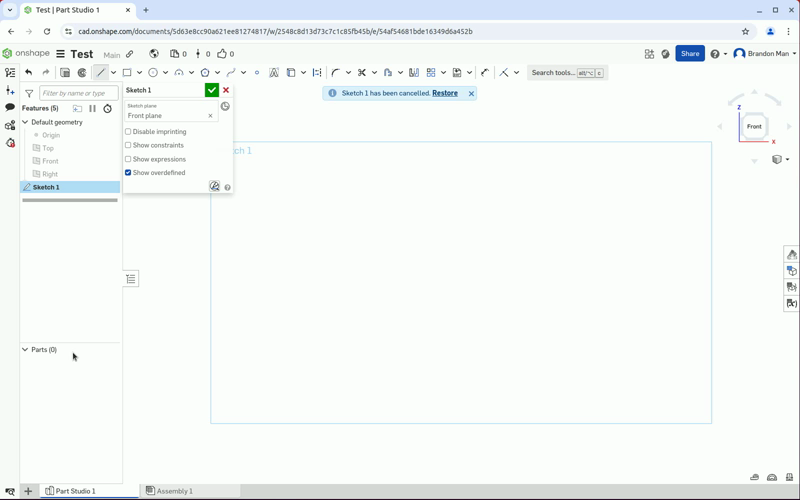
key_down(shift)
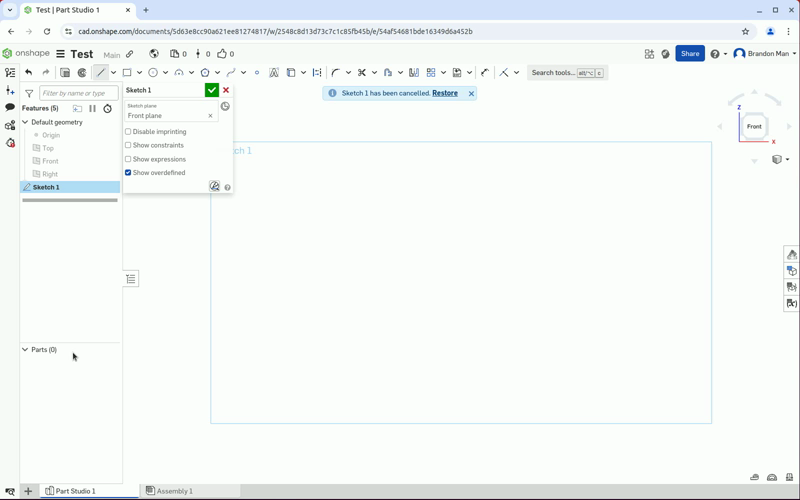
mouse_move(457, 257)
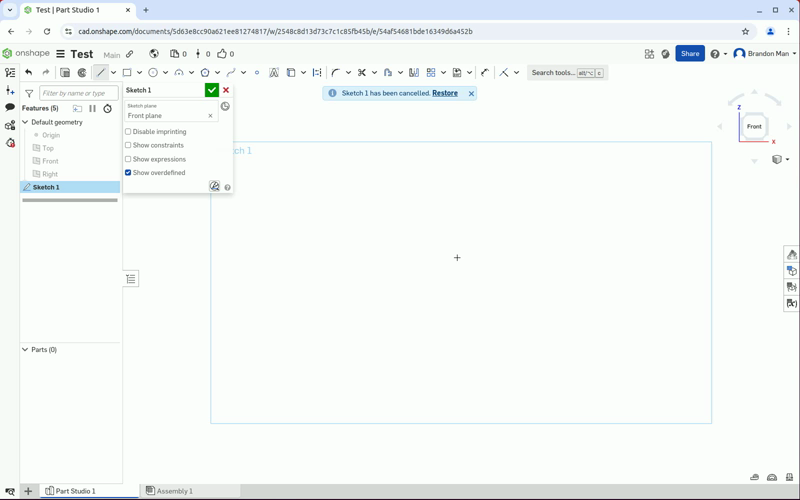
click(457, 257)
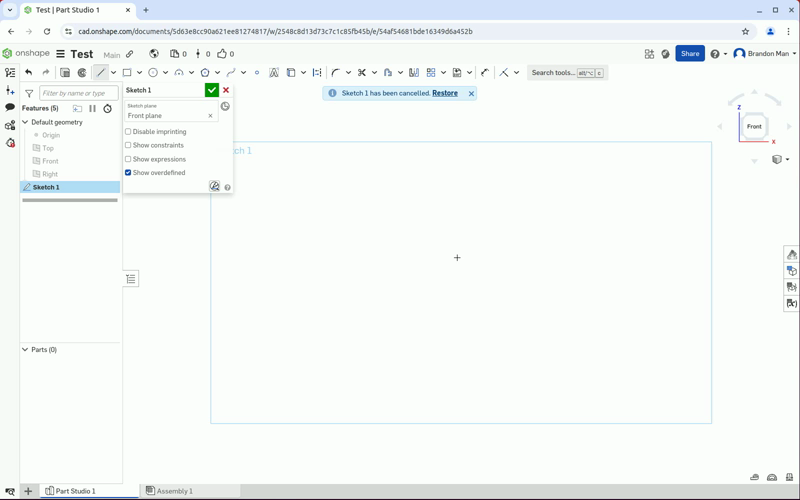
key_up(shift)
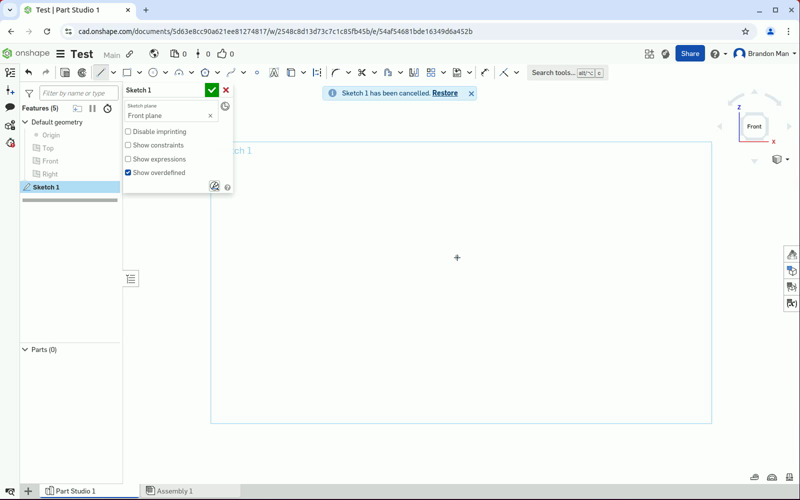
key_down(shift)
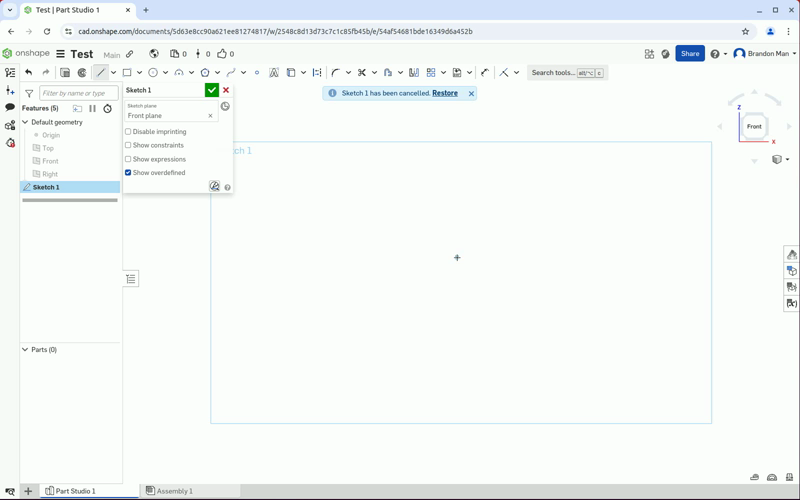
mouse_move(487, 257)
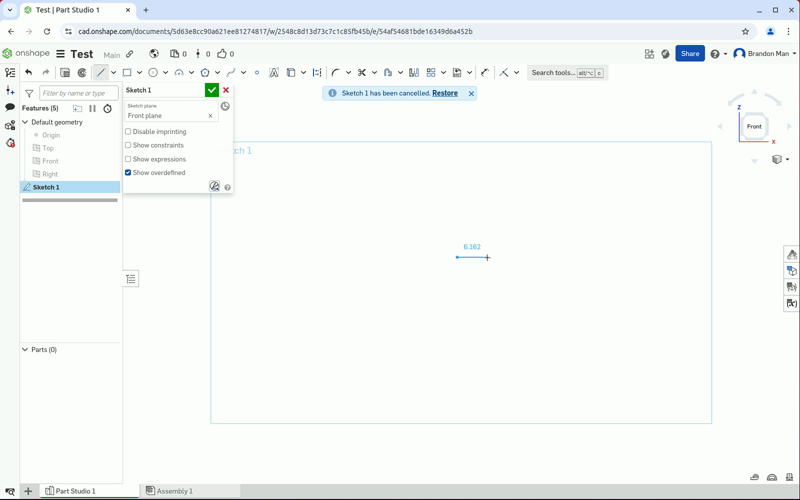
mouse_move(462, 257)
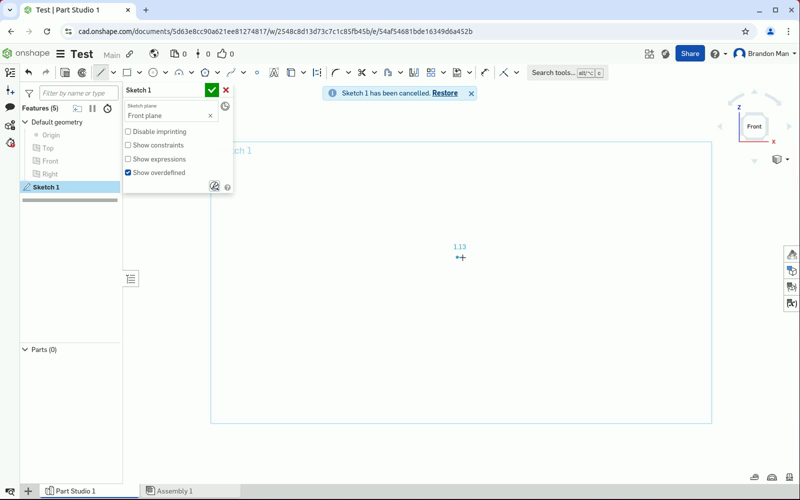
scroll(6)
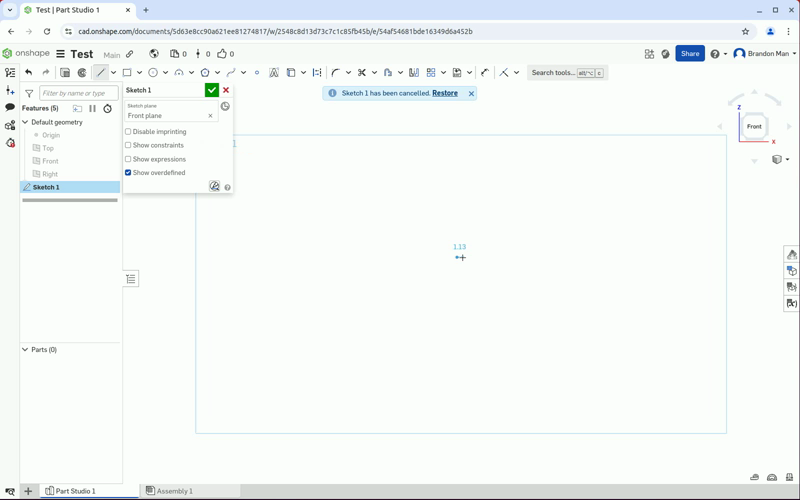
scroll(6)
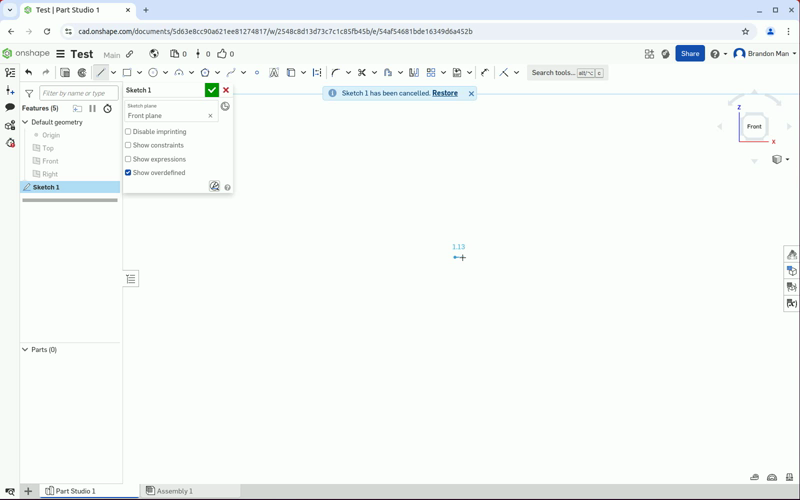
scroll(6)
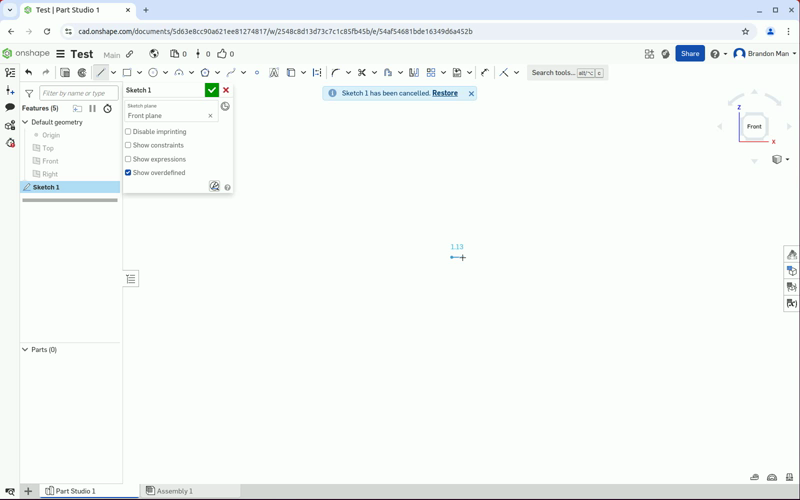
scroll(6)
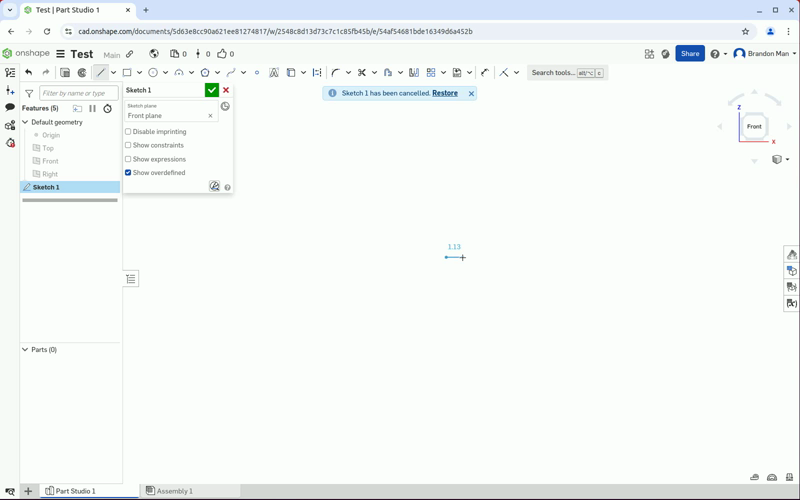
scroll(6)
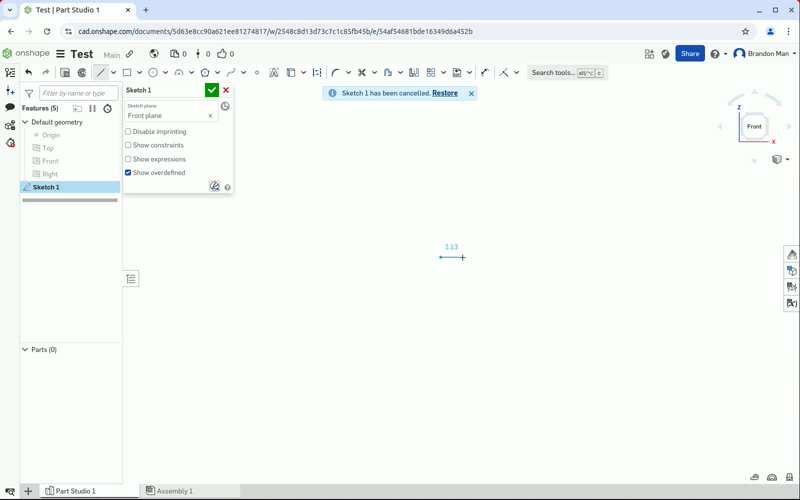
scroll(6)
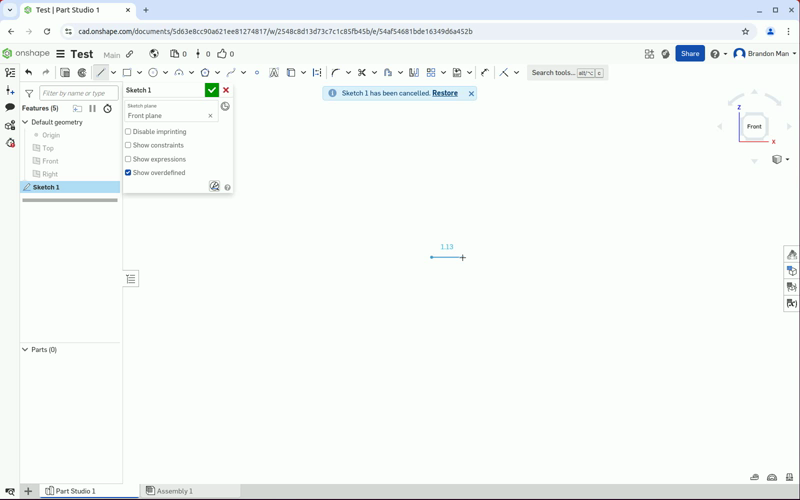
scroll(6)
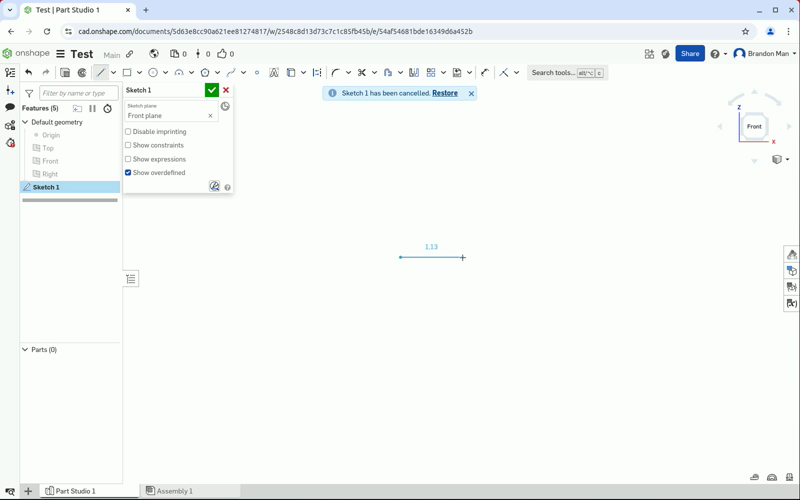
click(462, 257)
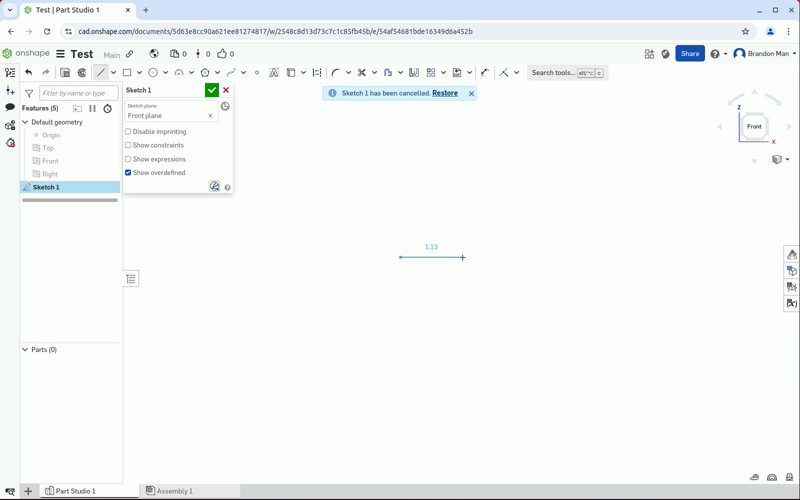
scroll(-6)
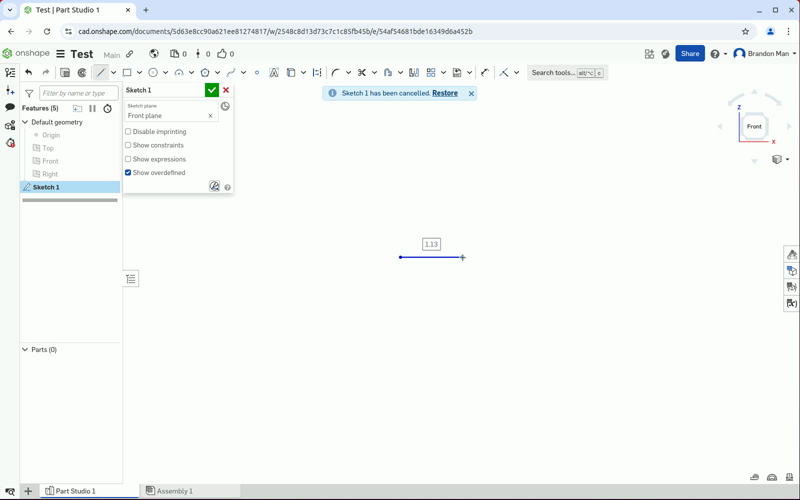
scroll(-6)
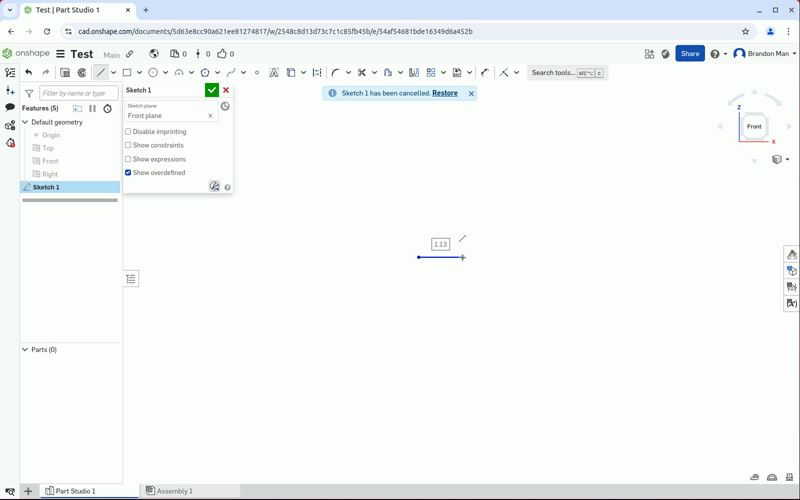
scroll(-6)
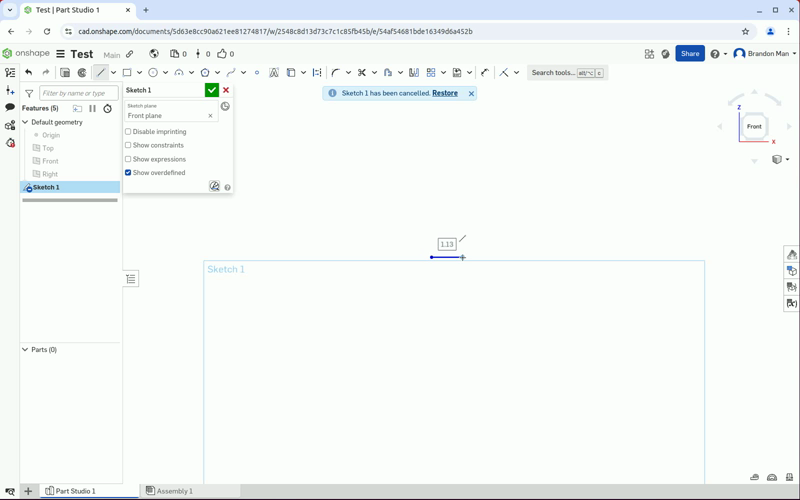
scroll(-6)
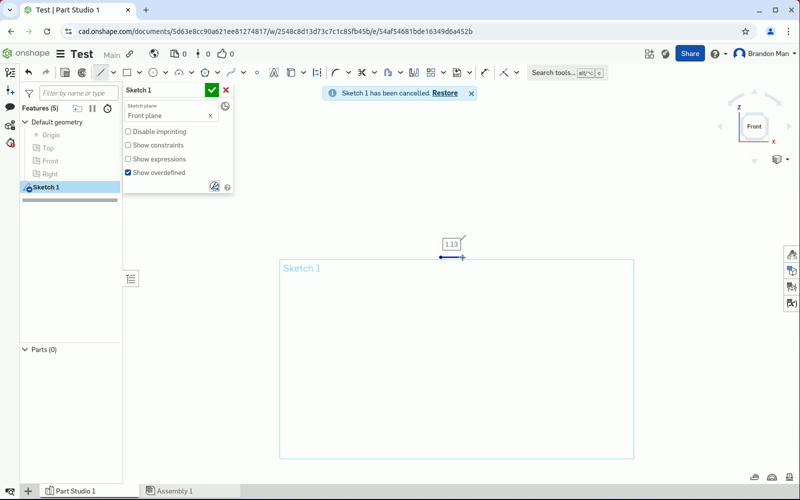
scroll(-6)
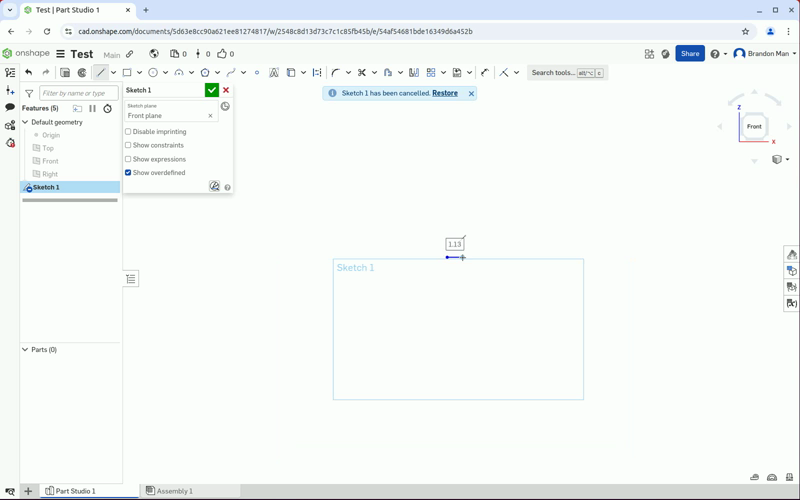
scroll(-6)
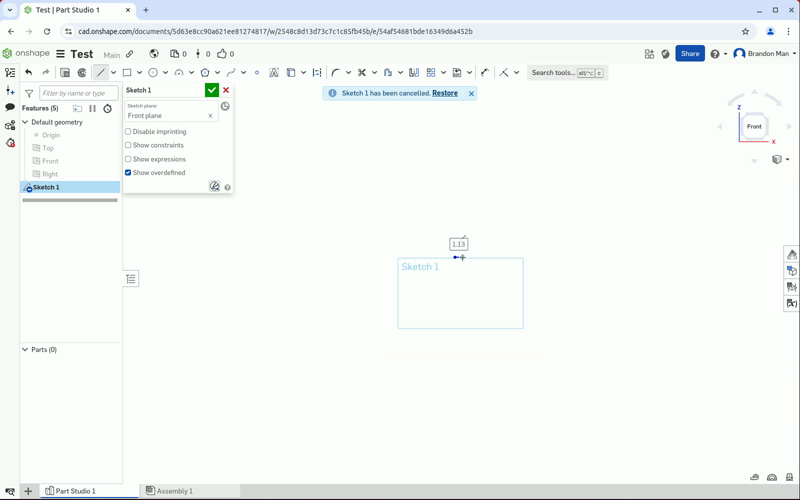
scroll(-6)
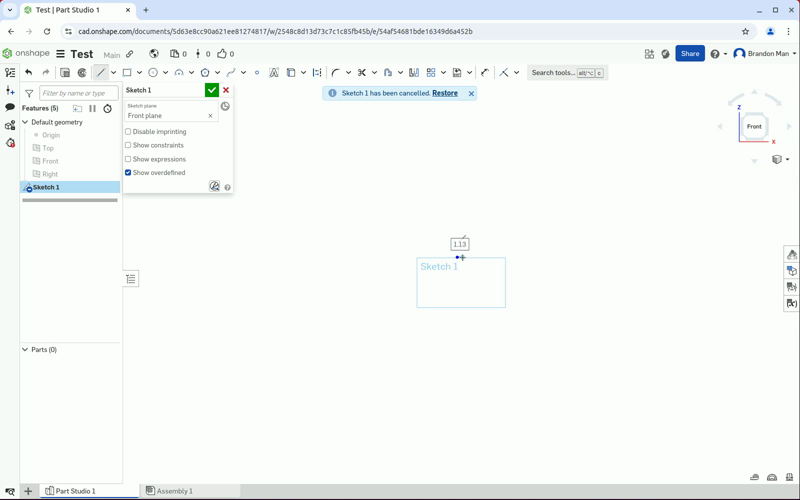
key_up(shift)
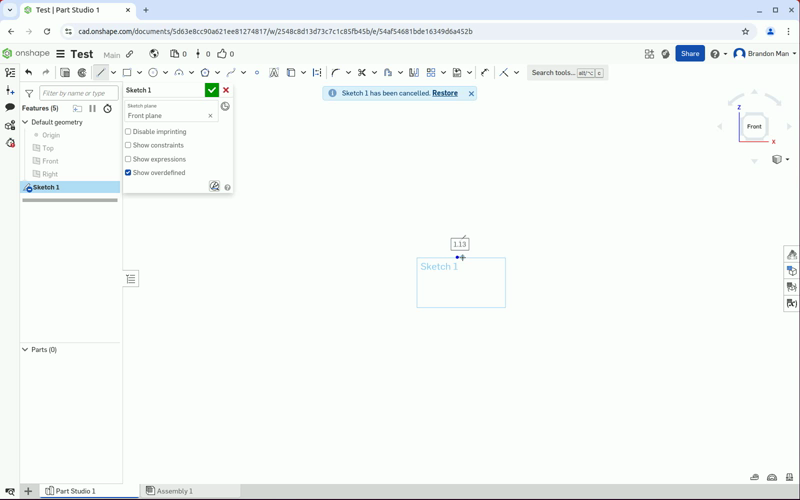
key_down(shift)
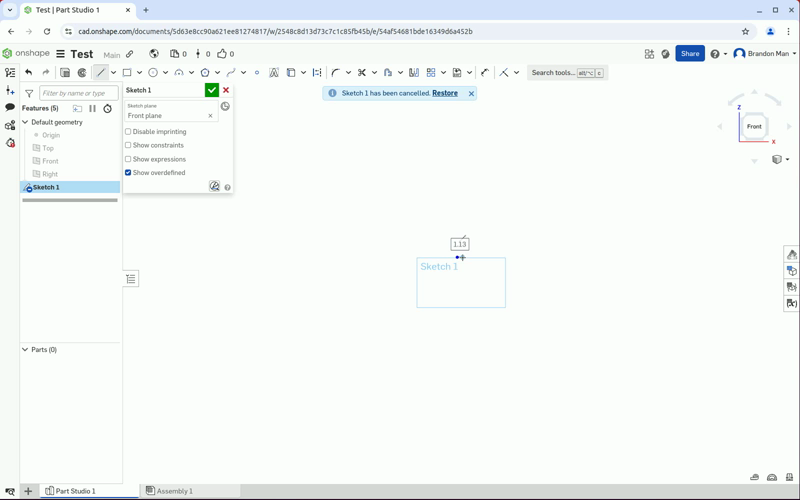
mouse_move(462, 170)
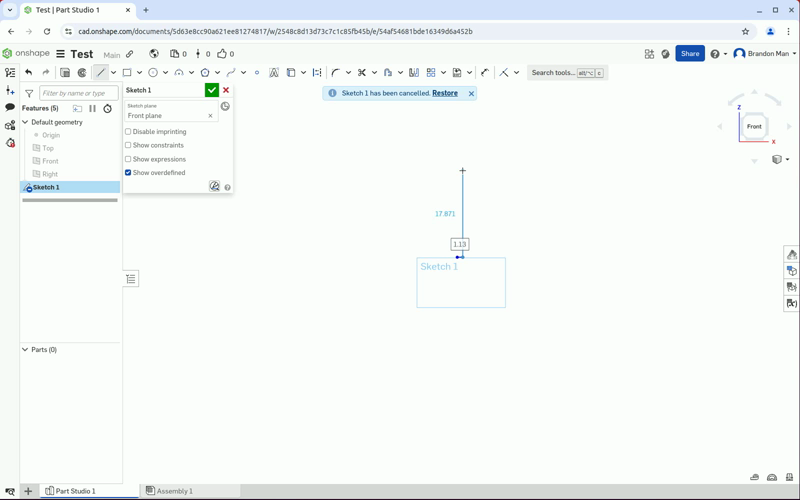
click(462, 170)
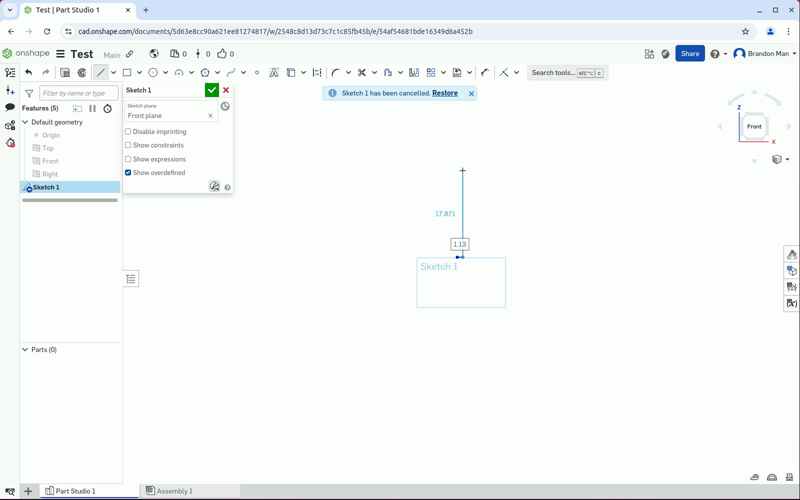
key_up(shift)
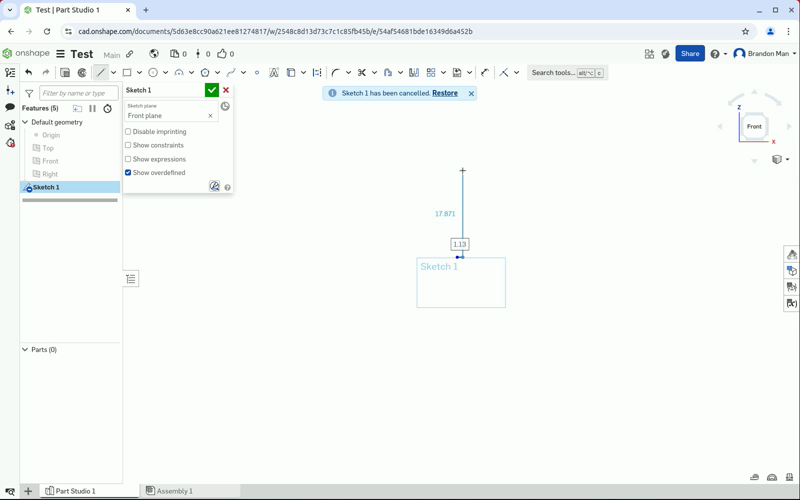
key_down(shift)
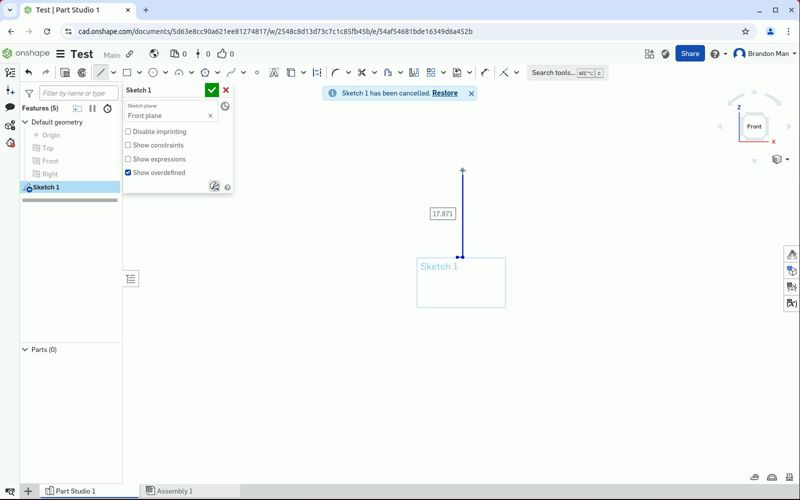
mouse_move(492, 170)
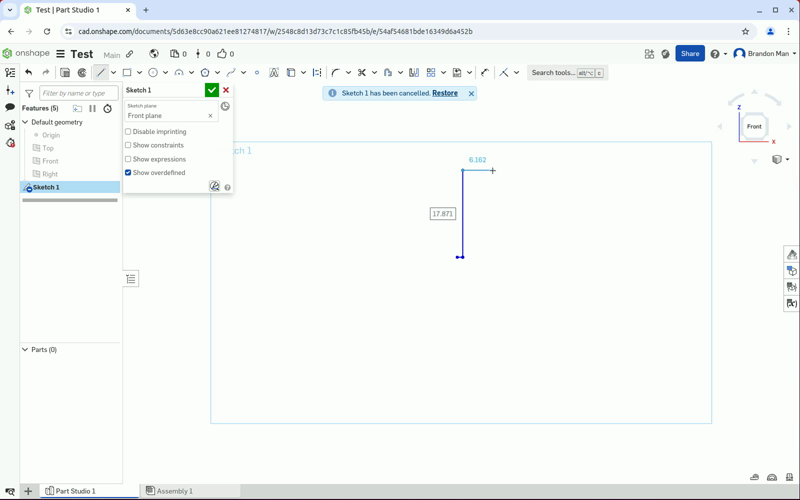
mouse_move(457, 170)
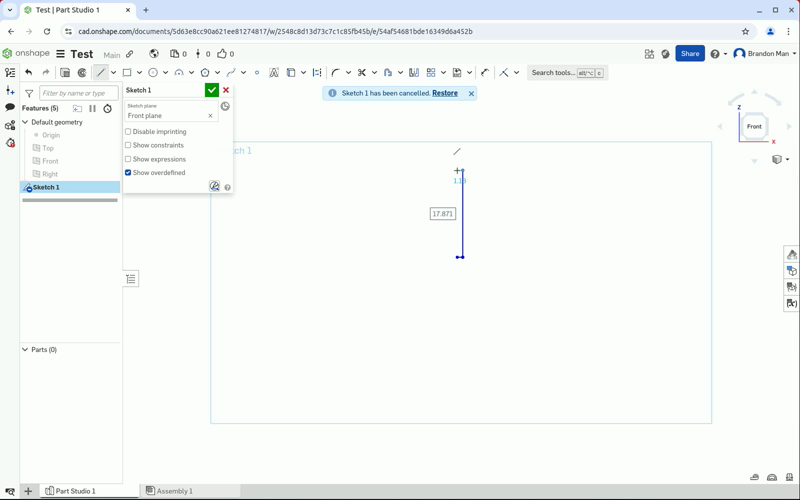
scroll(6)
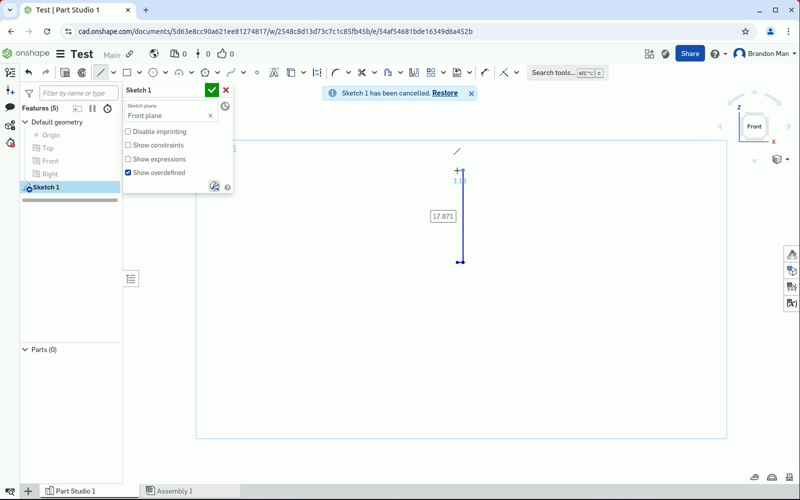
scroll(6)
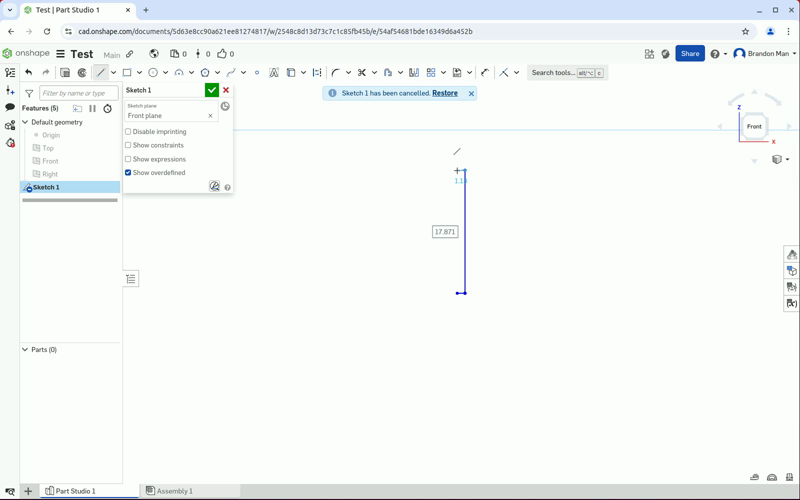
scroll(6)
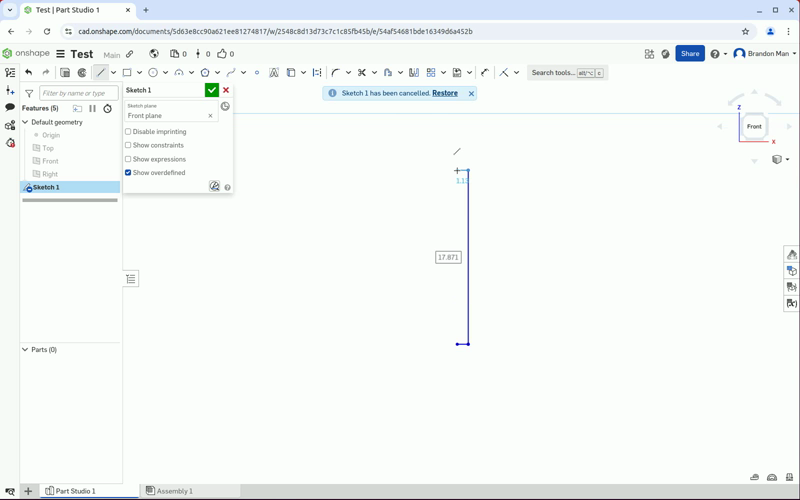
scroll(6)
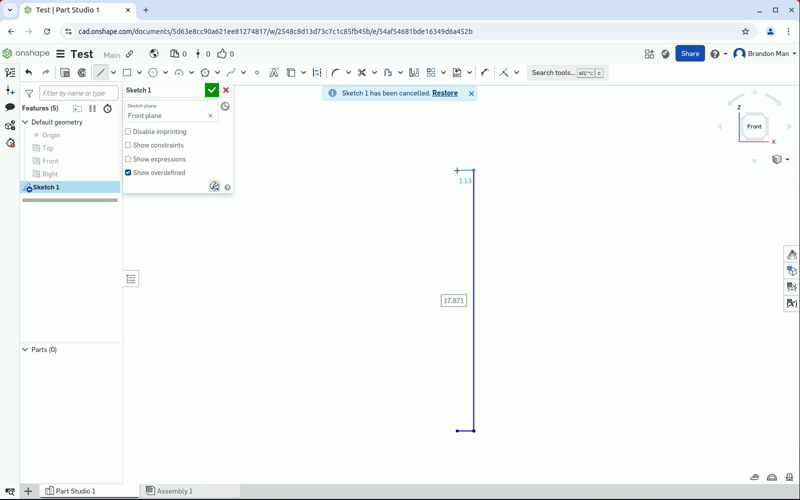
scroll(6)
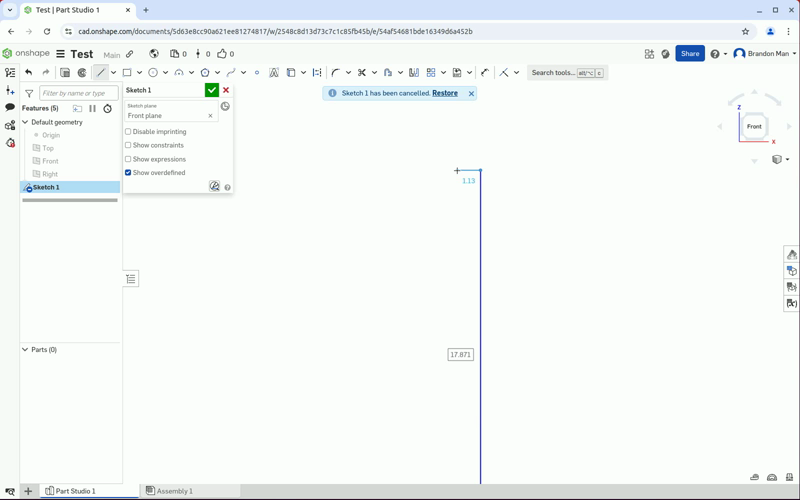
scroll(6)
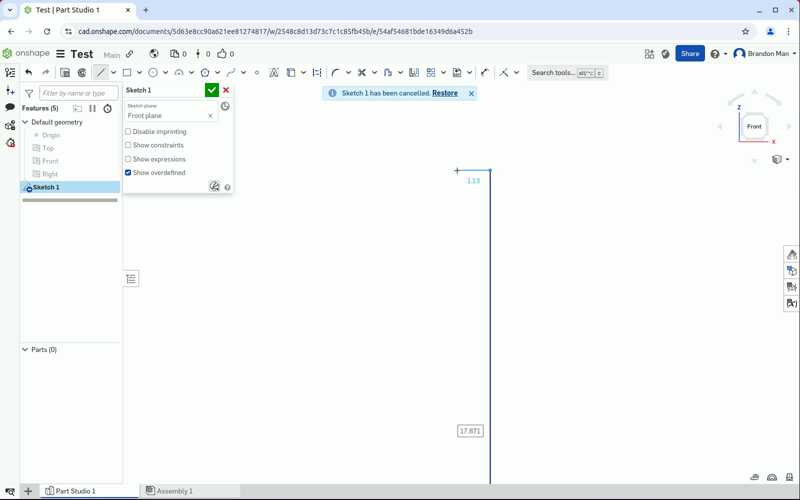
scroll(6)
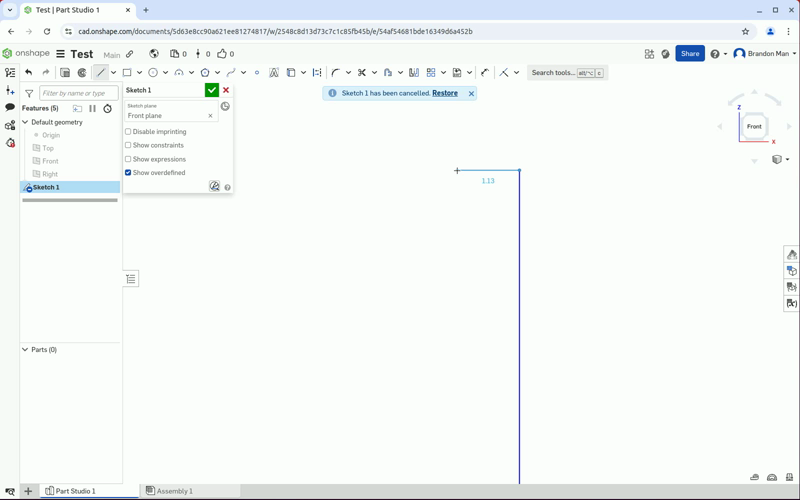
click(457, 170)
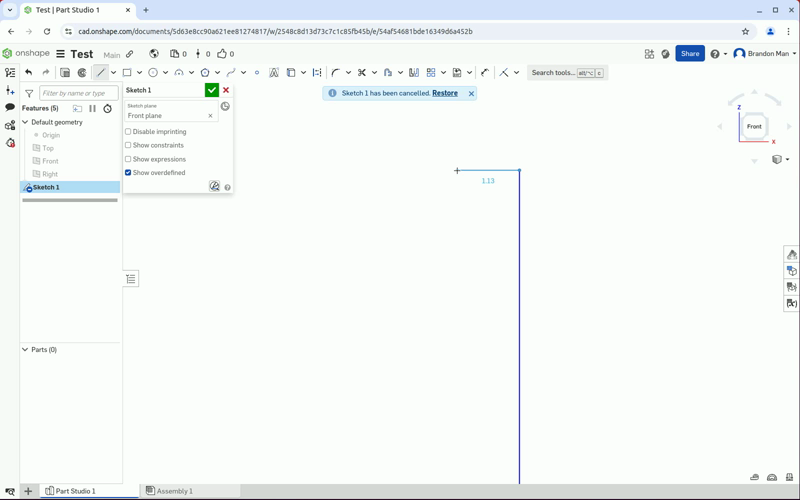
scroll(-6)
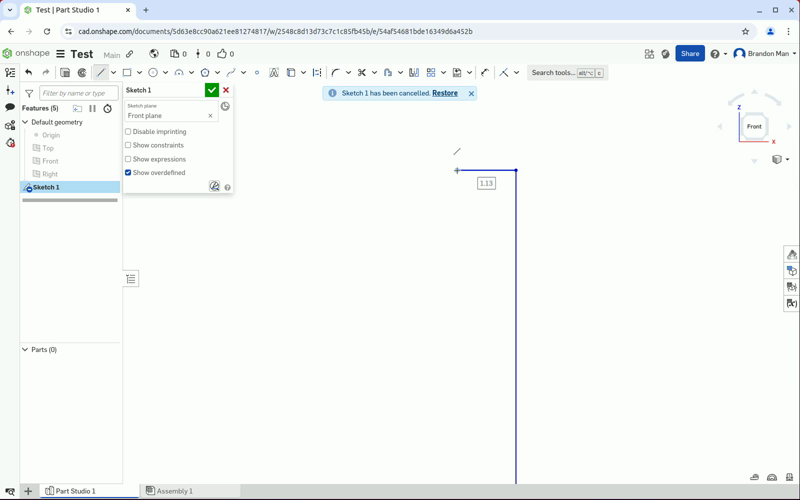
scroll(-6)
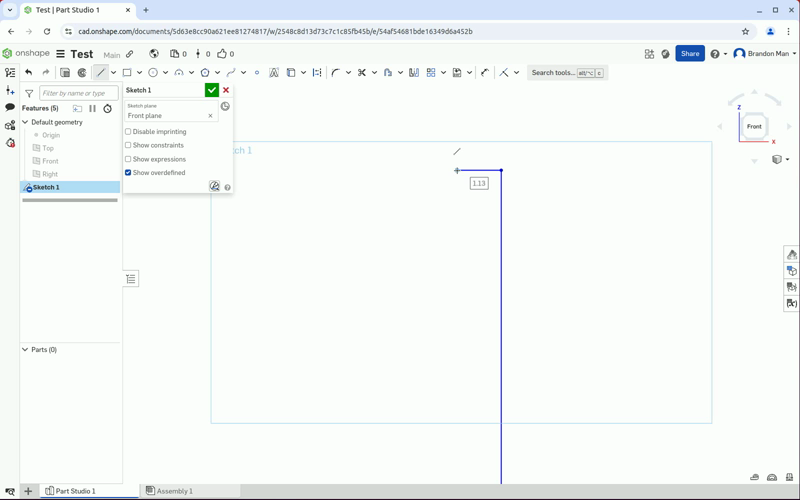
scroll(-6)
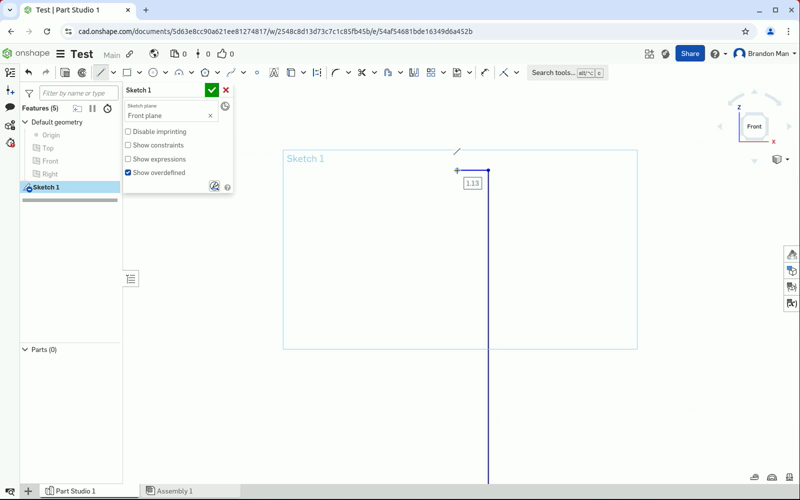
scroll(-6)
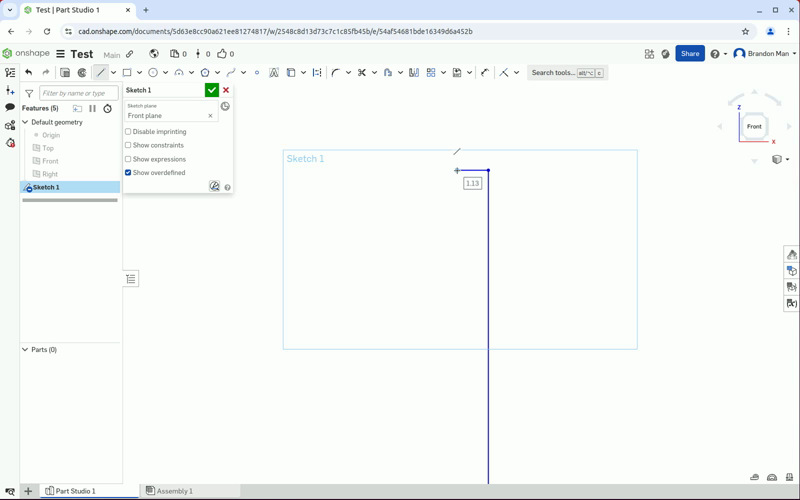
scroll(-6)
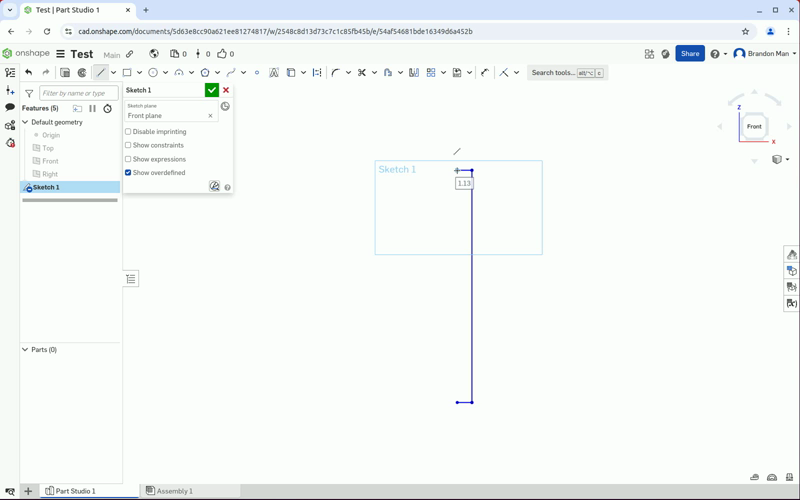
scroll(-6)
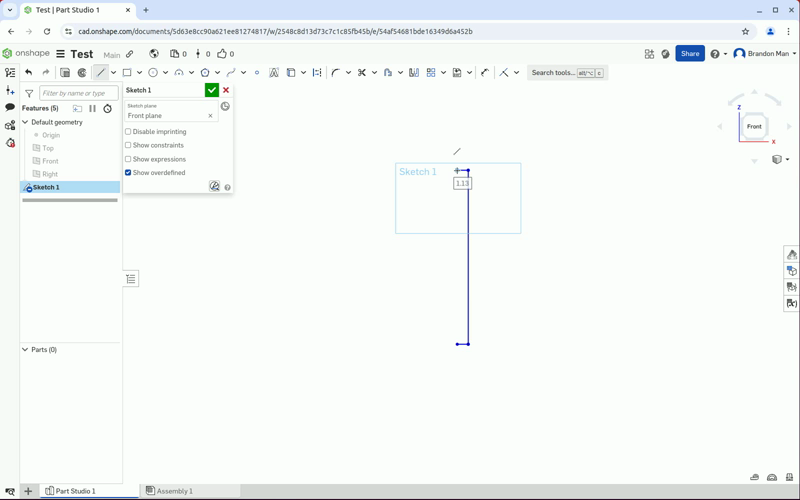
scroll(-6)
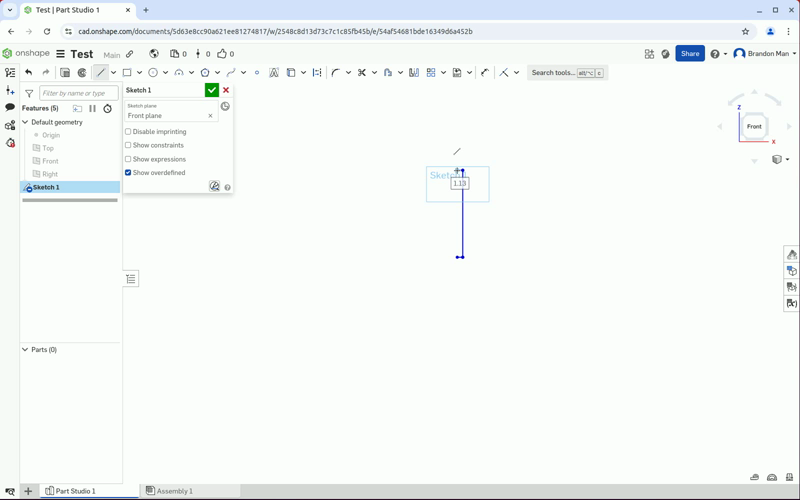
key_up(shift)
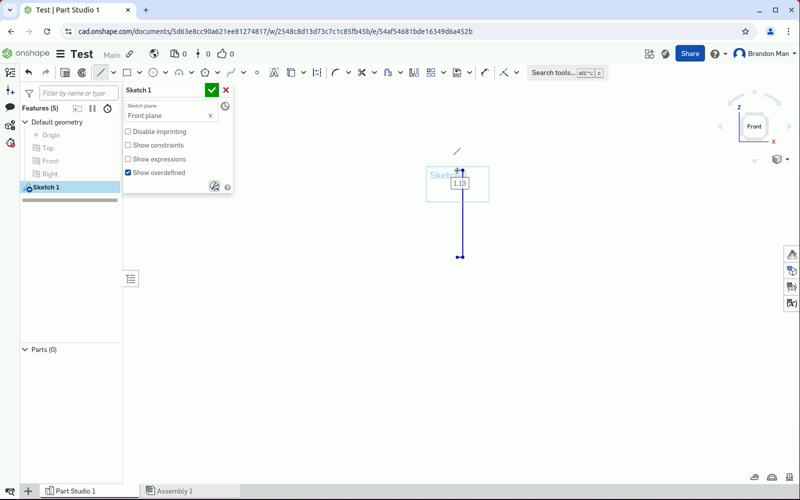
key_down(shift)
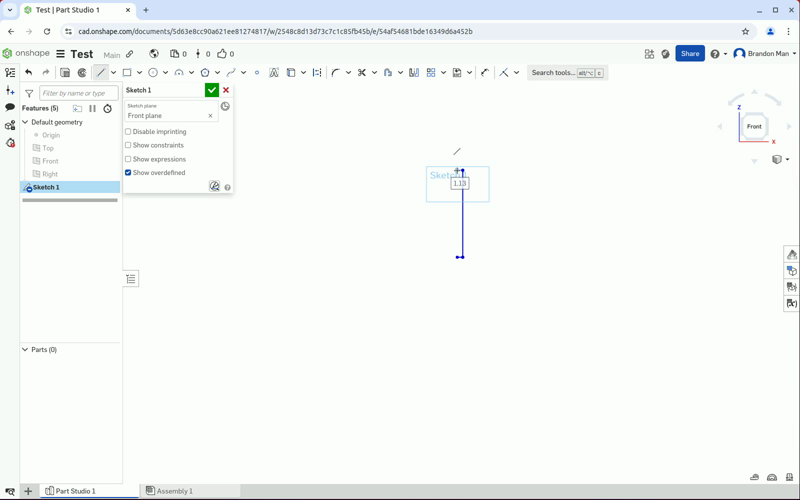
mouse_move(457, 257)
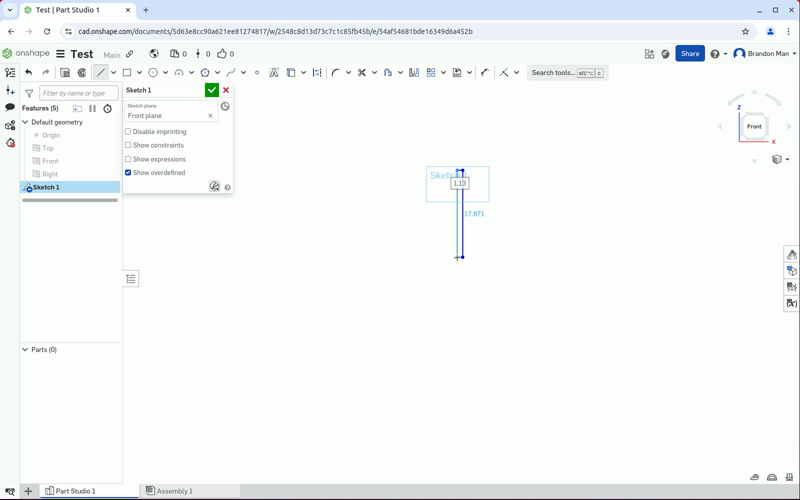
key_up(shift)
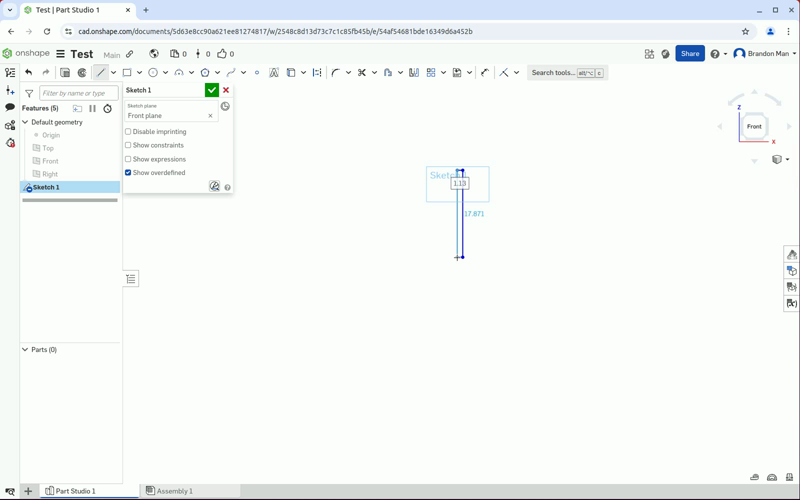
click(457, 257)
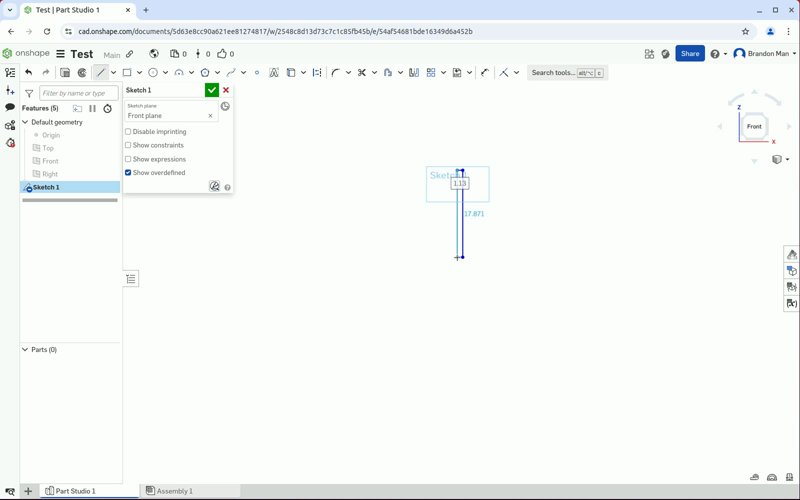
key(esc)
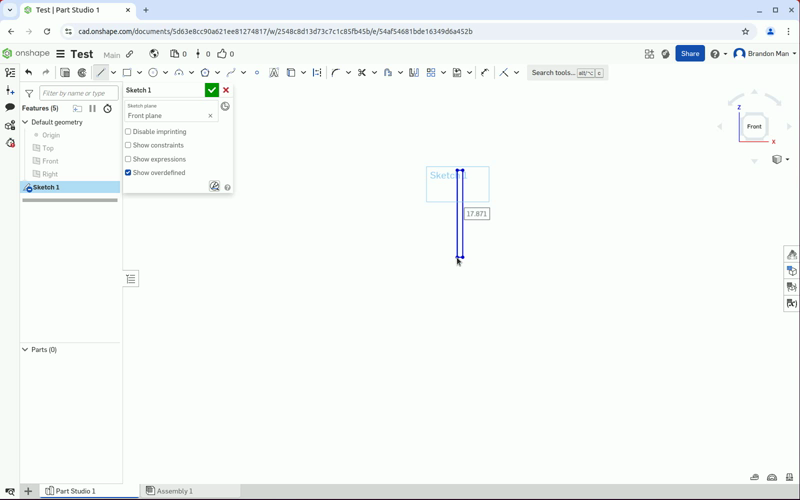
mouse_move(458, 173)
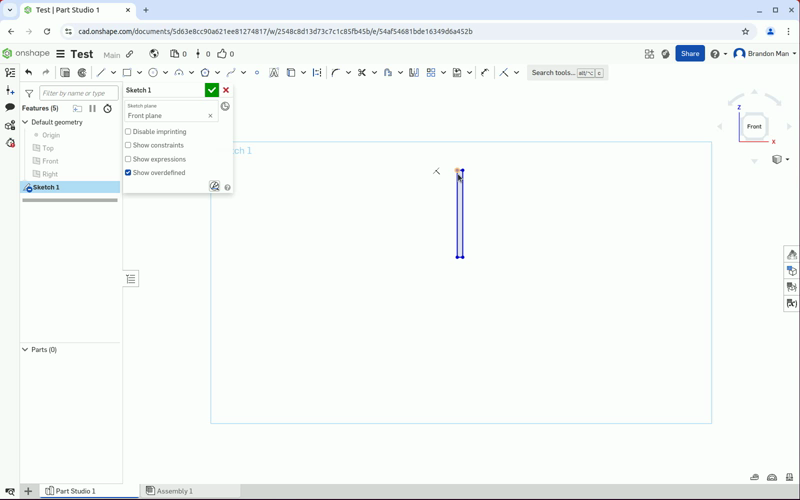
scroll(6)
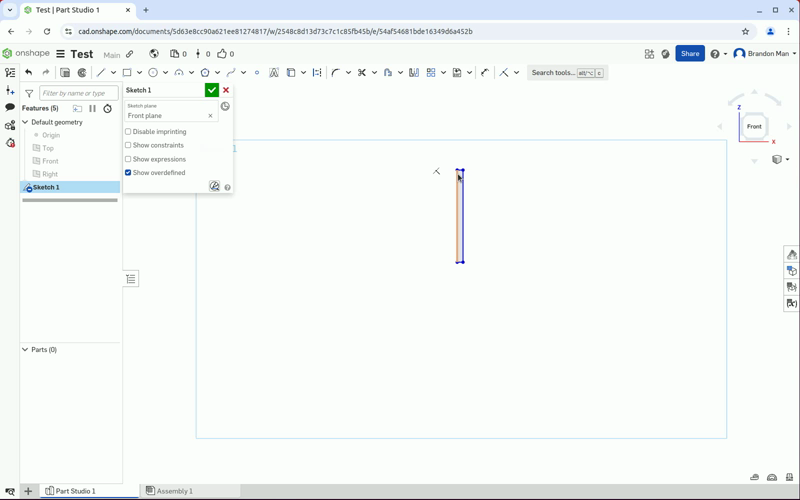
scroll(6)
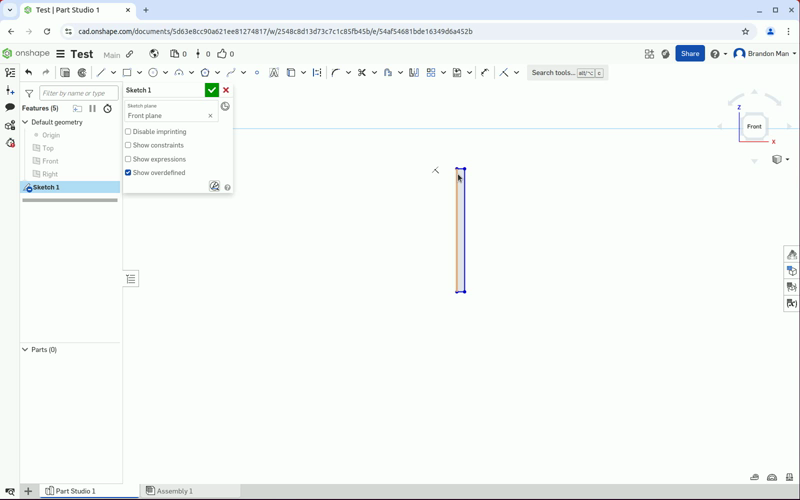
scroll(6)
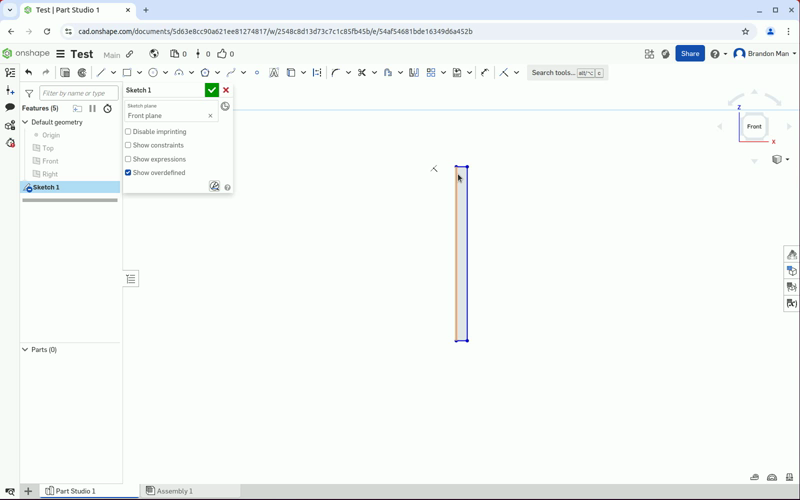
scroll(6)
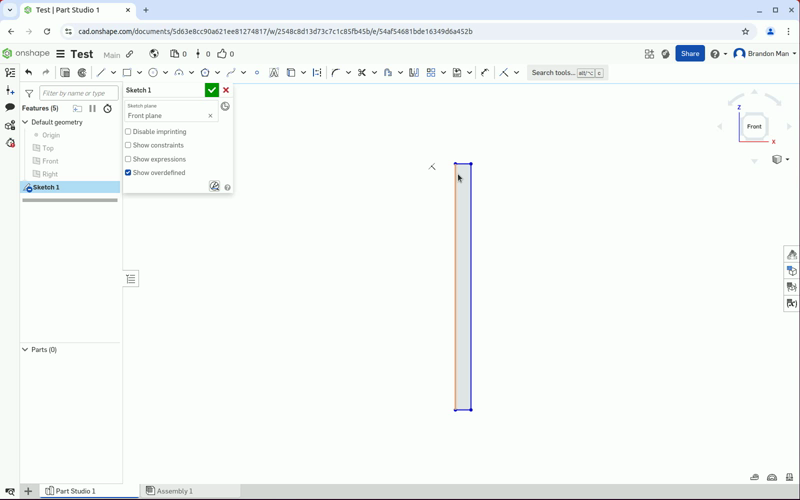
scroll(6)
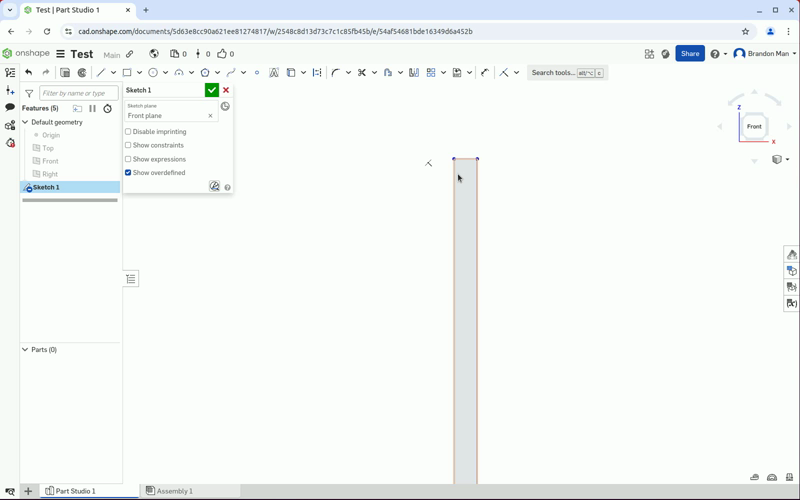
scroll(6)
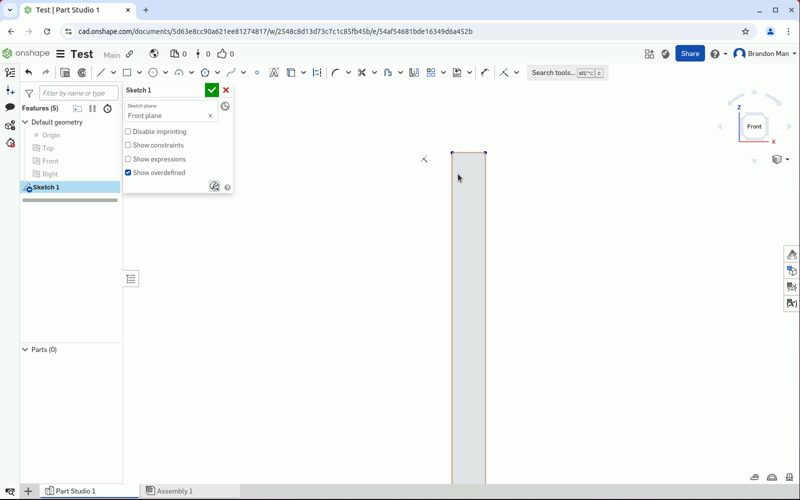
scroll(6)
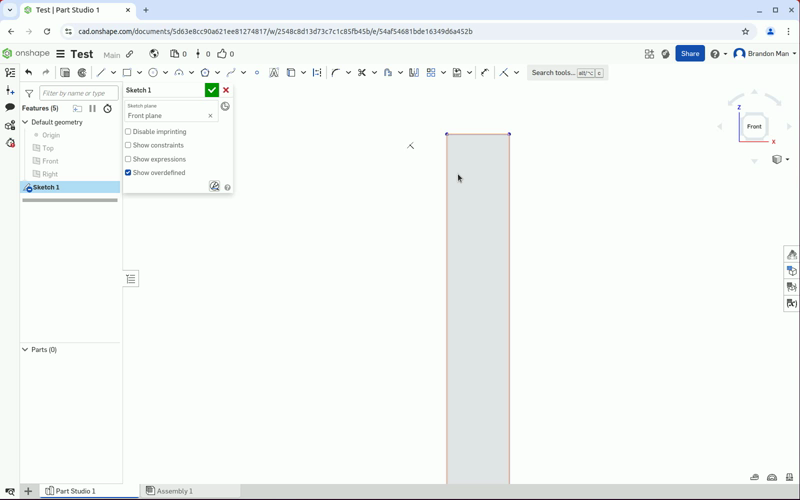
click(458, 173)
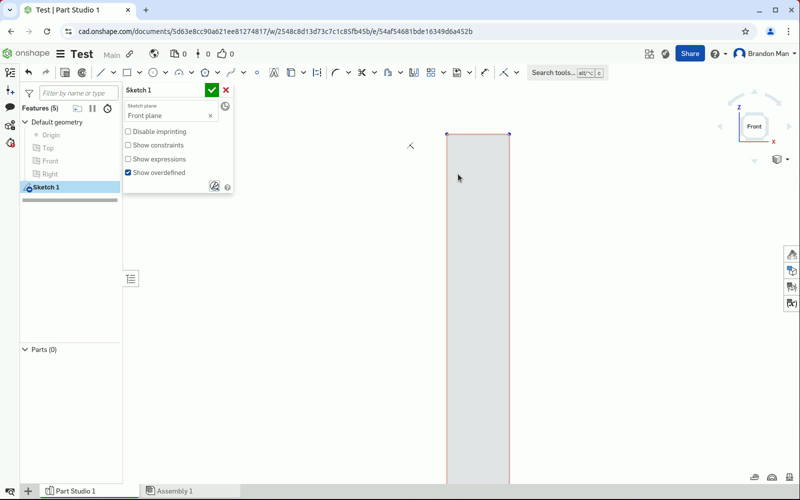
scroll(-6)
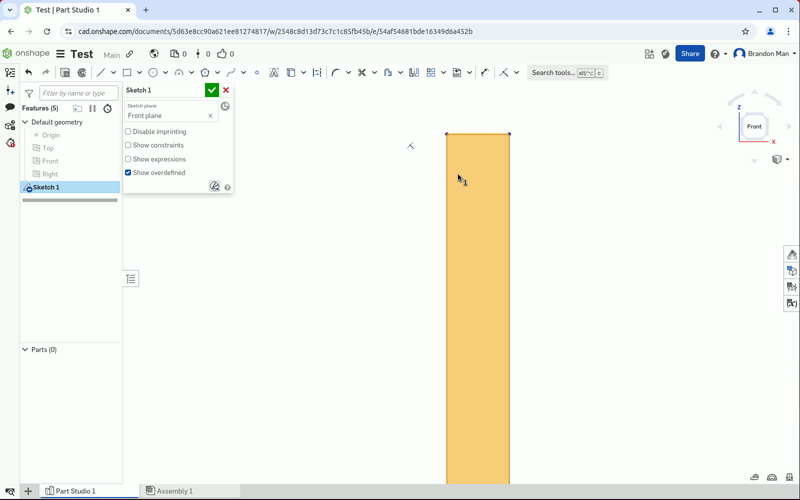
scroll(-6)
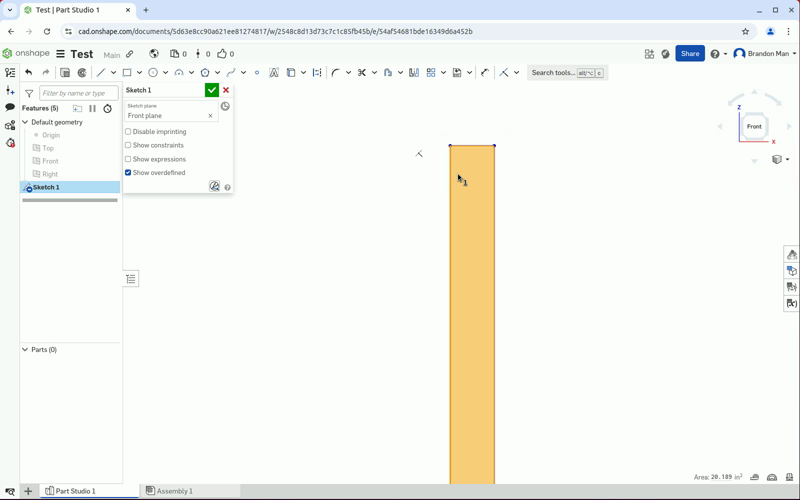
scroll(-6)
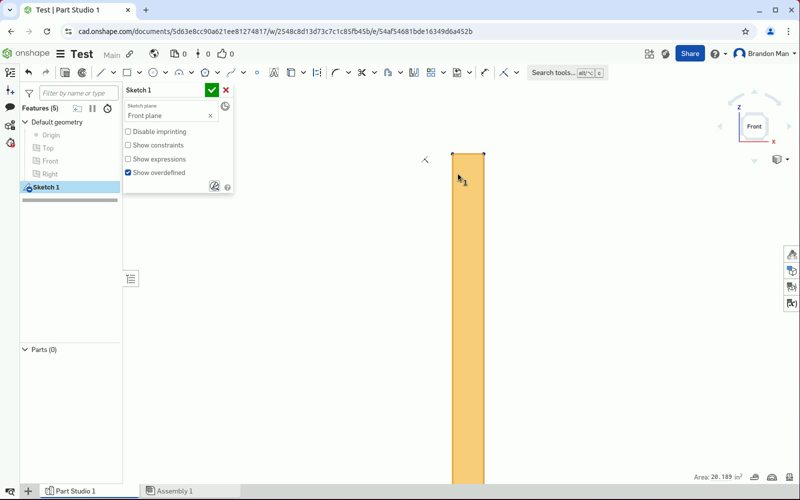
scroll(-6)
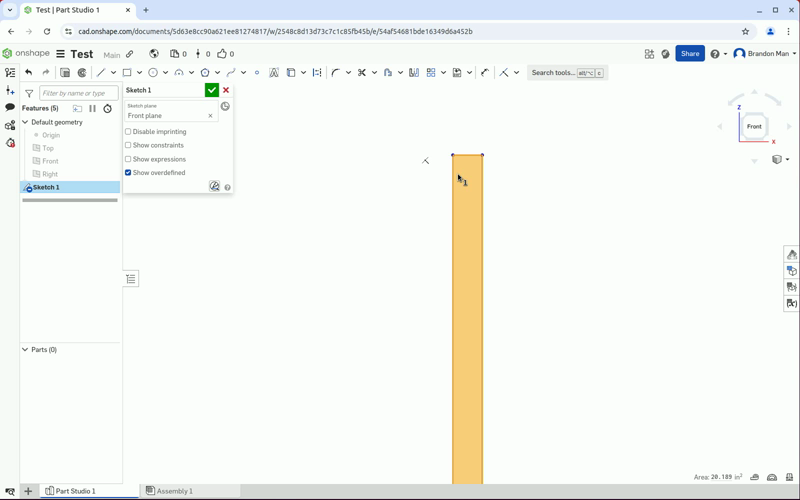
scroll(-6)
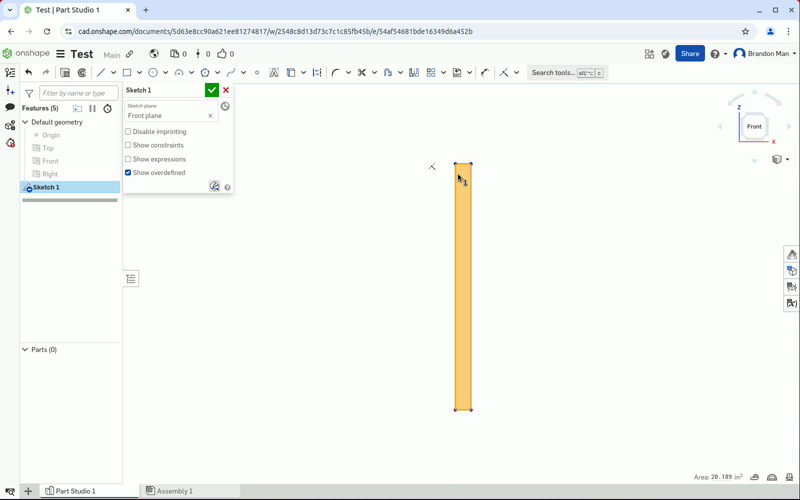
scroll(-6)
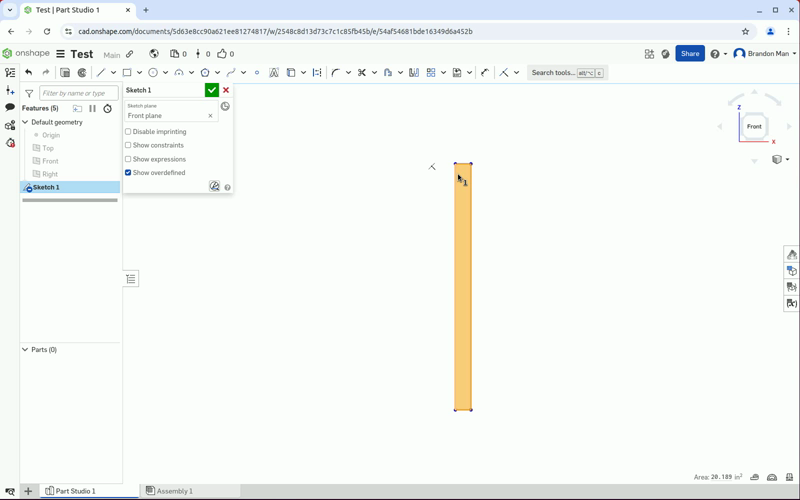
scroll(-6)
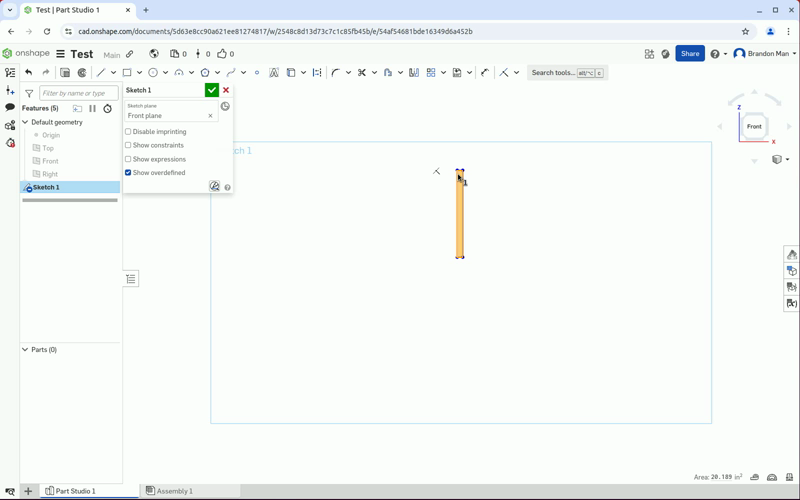
mouse_move(73, 352)
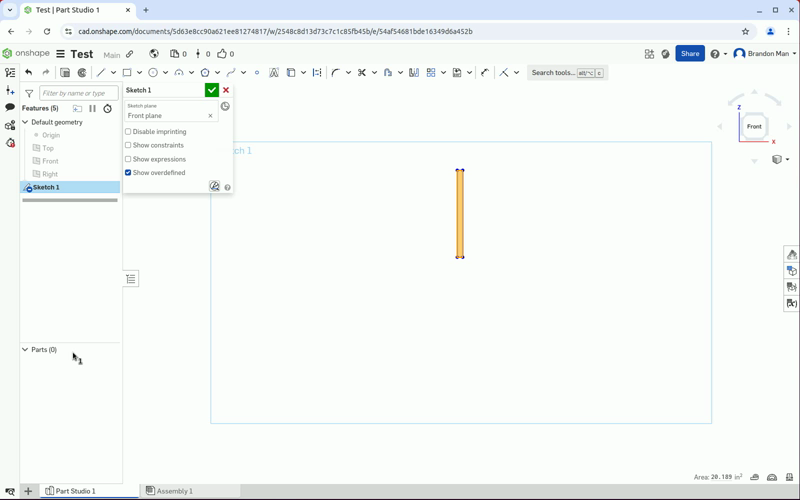
key(shift+y)
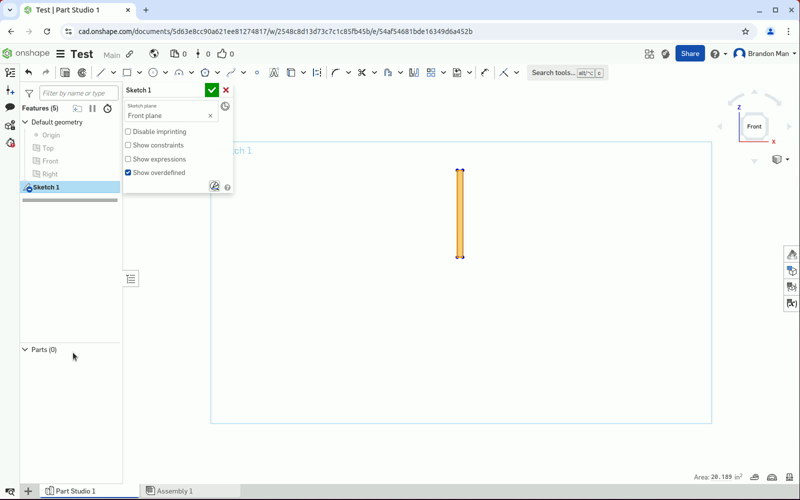
key(shift+e)
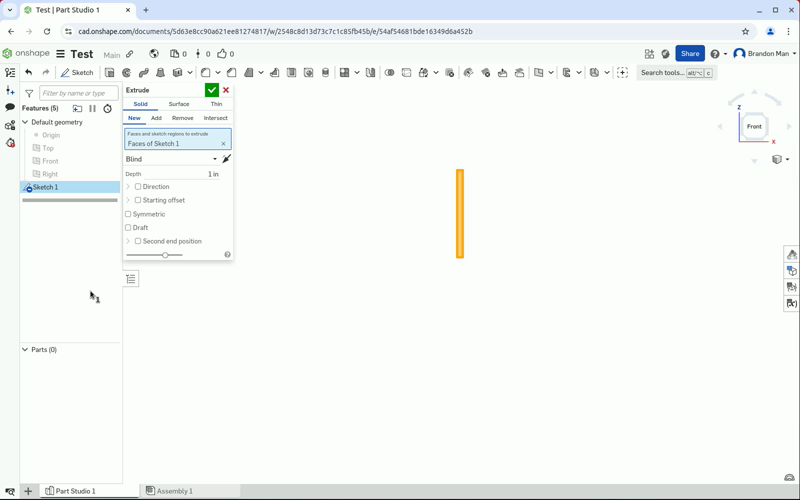
mouse_move(143, 106)
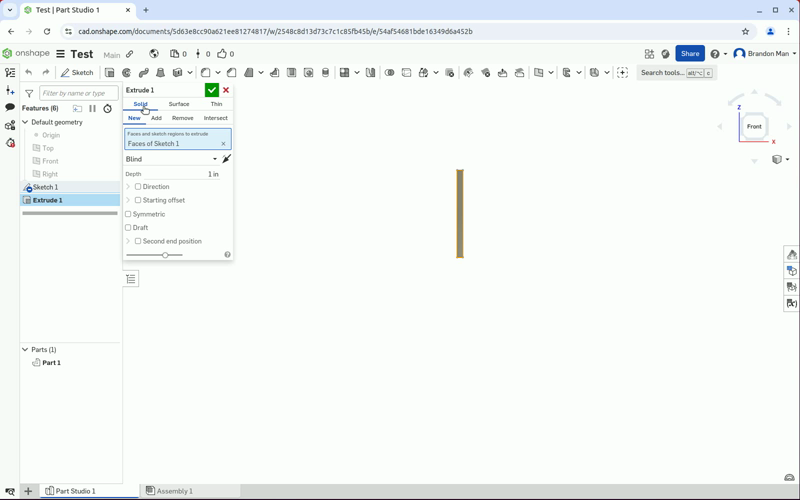
click(143, 106)
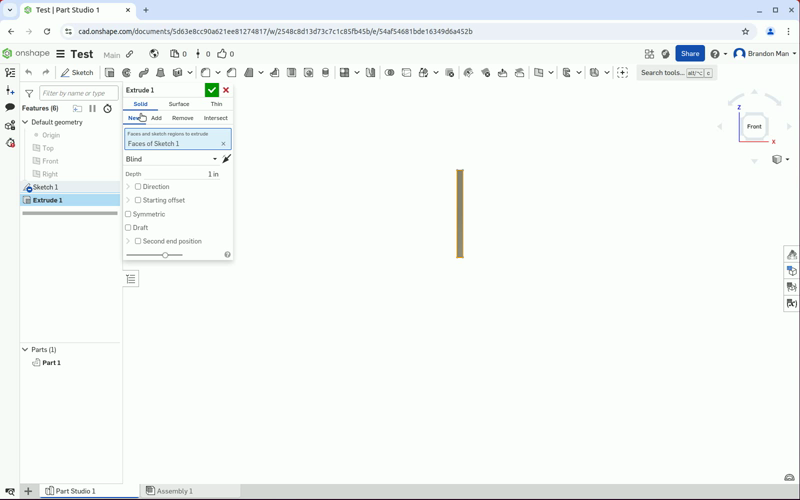
mouse_move(137, 120)
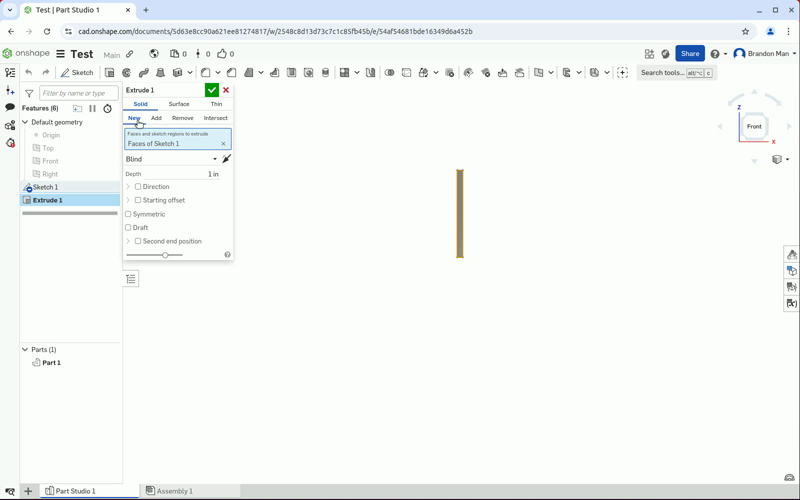
click(137, 120)
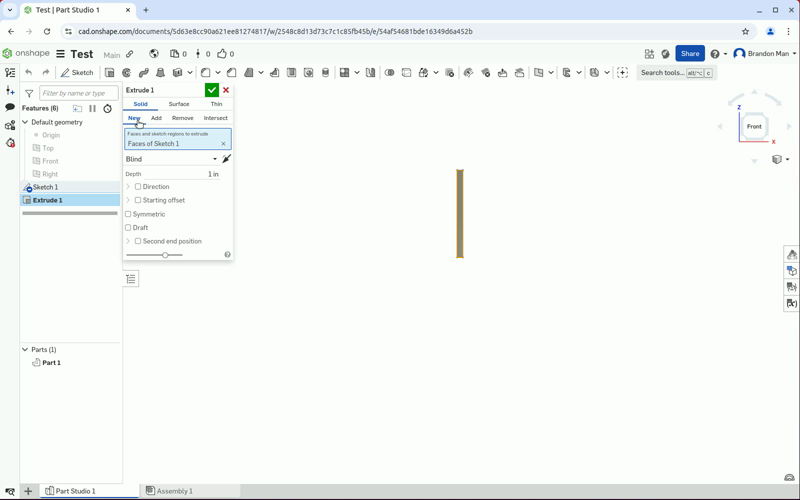
key(tab, 4)
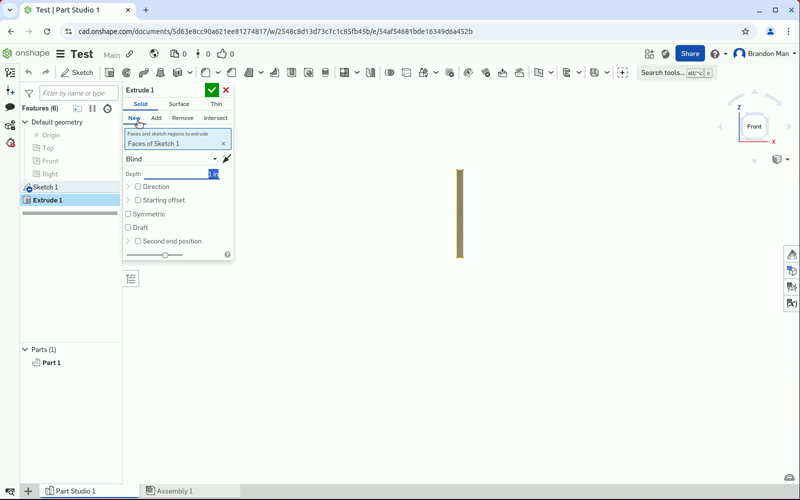
text(1.685)
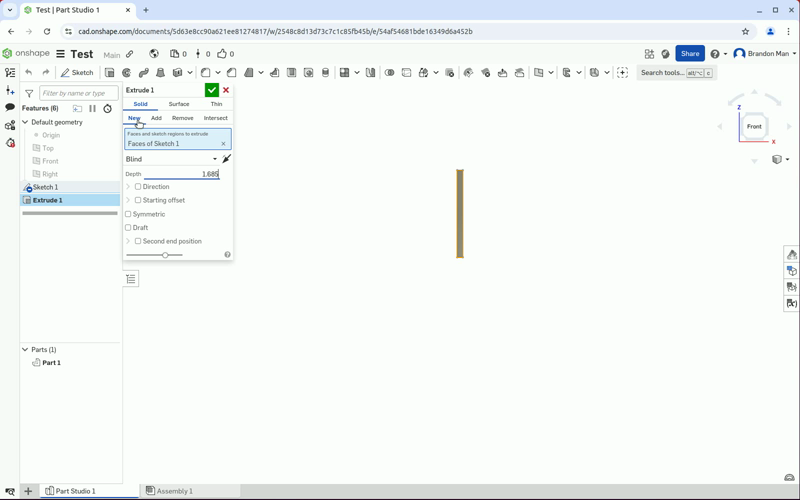
key(enter)
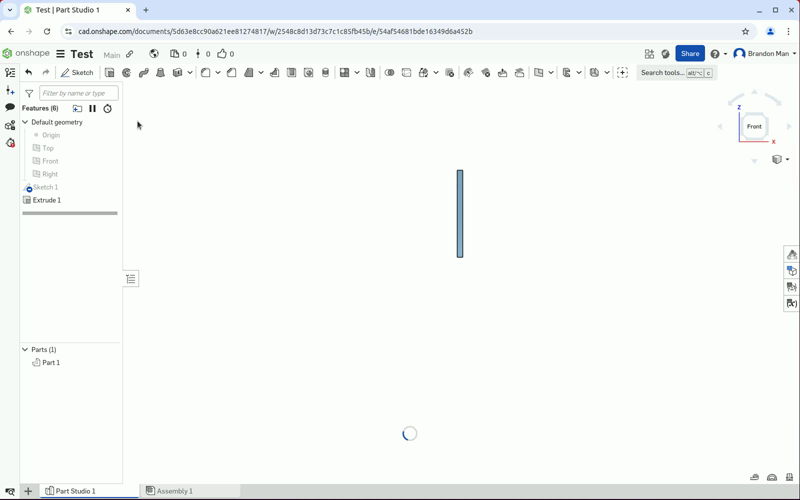
key(shift+h)
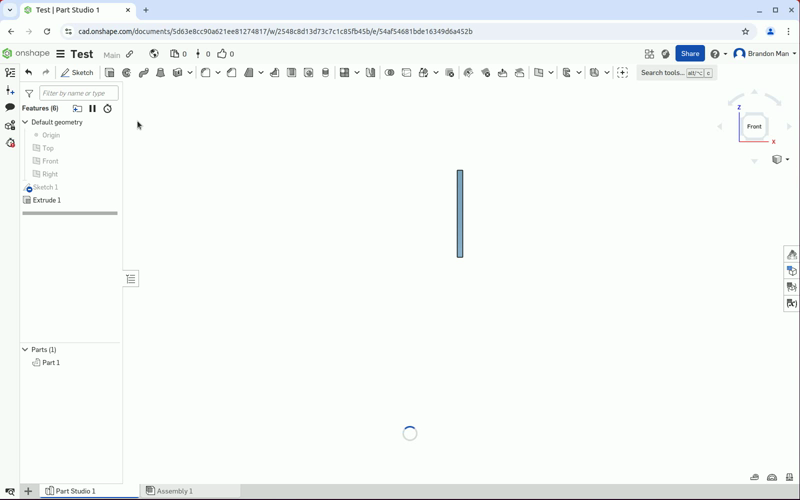
key(shift+h)
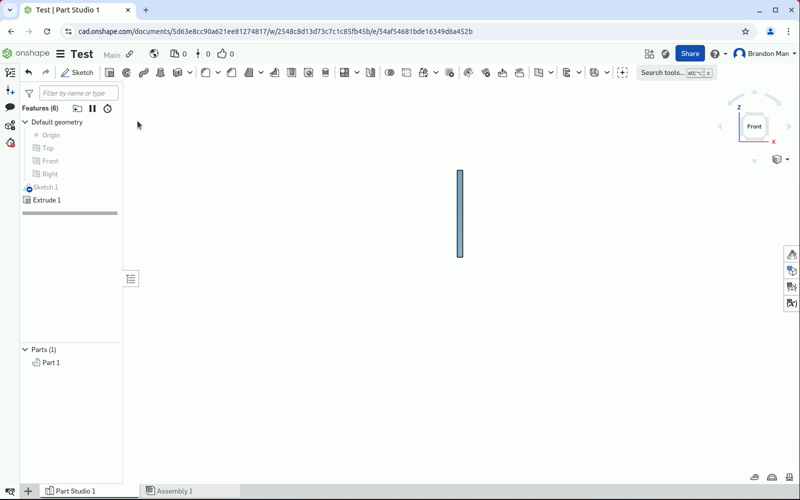
mouse_move(73, 189)
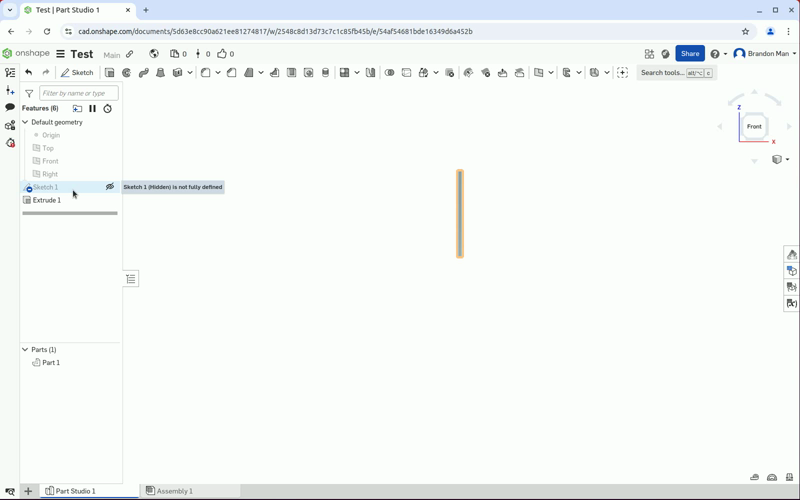
click(73, 189)
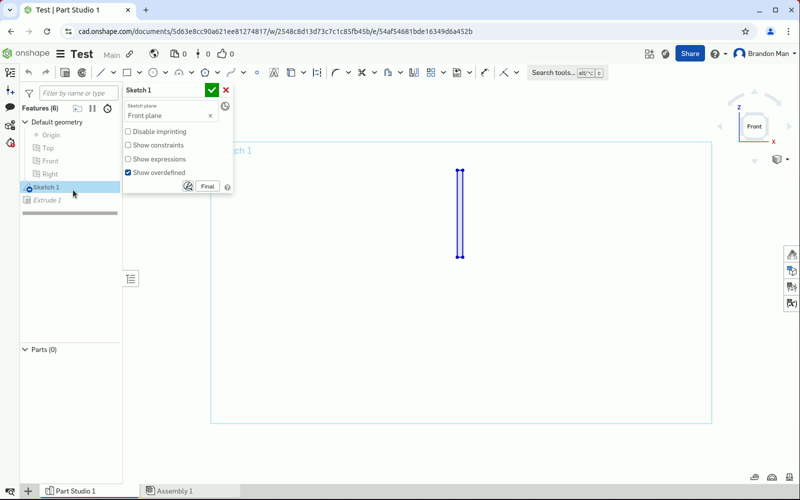
mouse_move(229, 92)
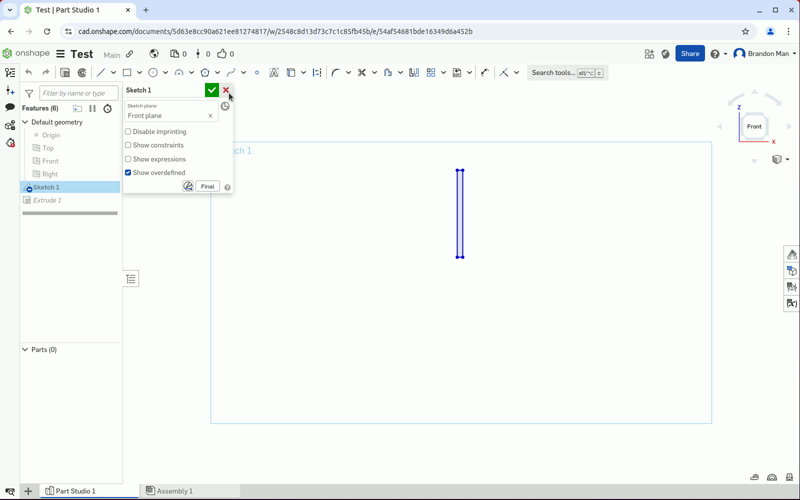
click(229, 92)
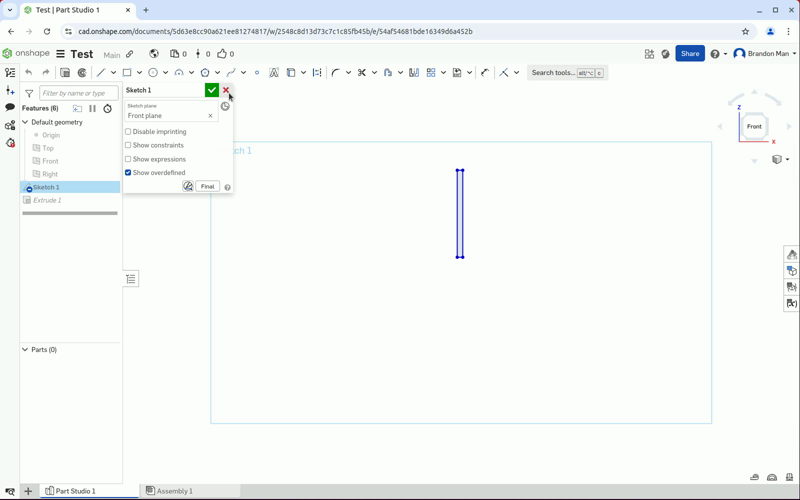
key(shift+s)
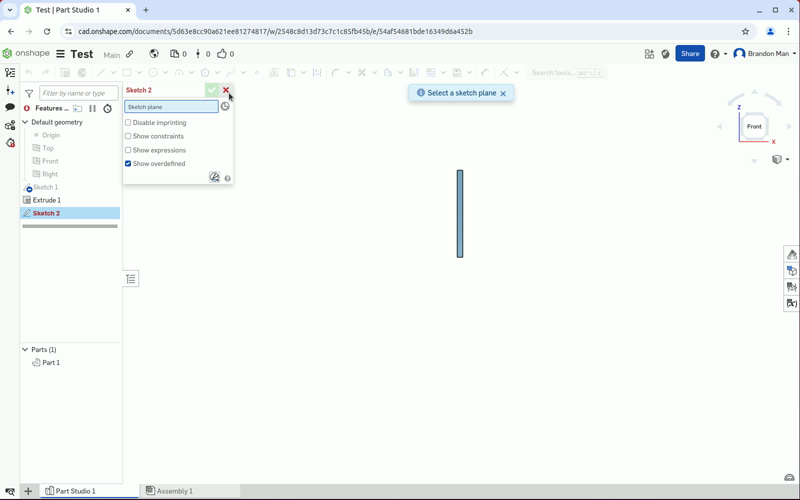
mouse_move(73, 163)
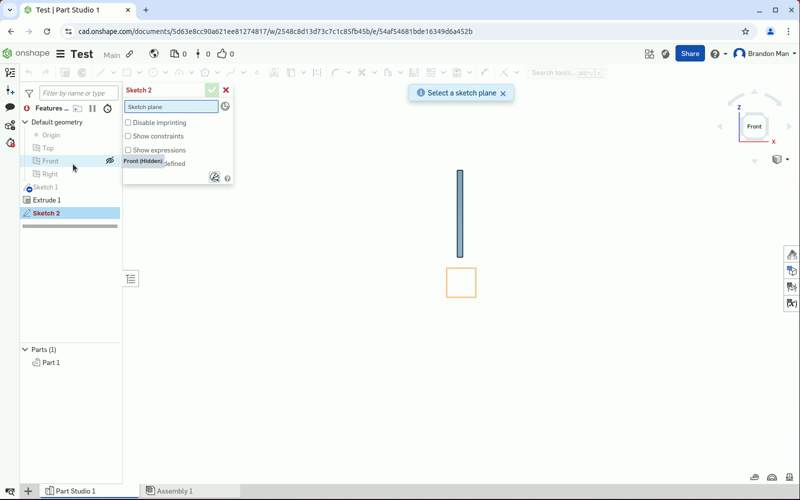
click(73, 163)
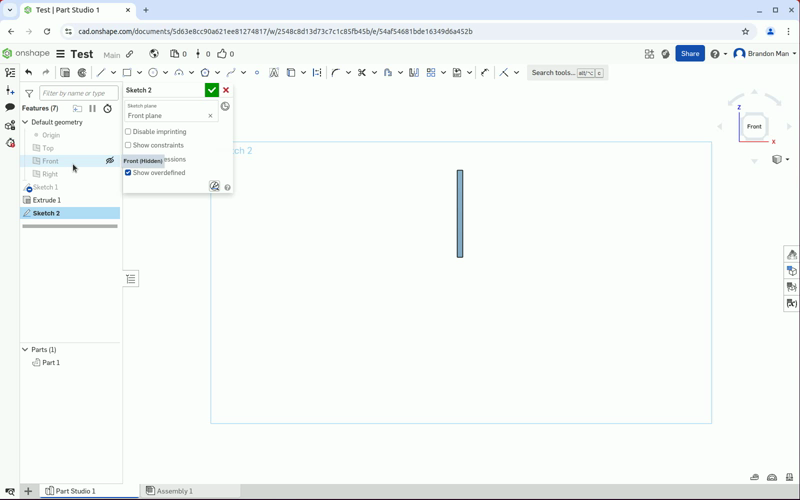
mouse_move(73, 352)
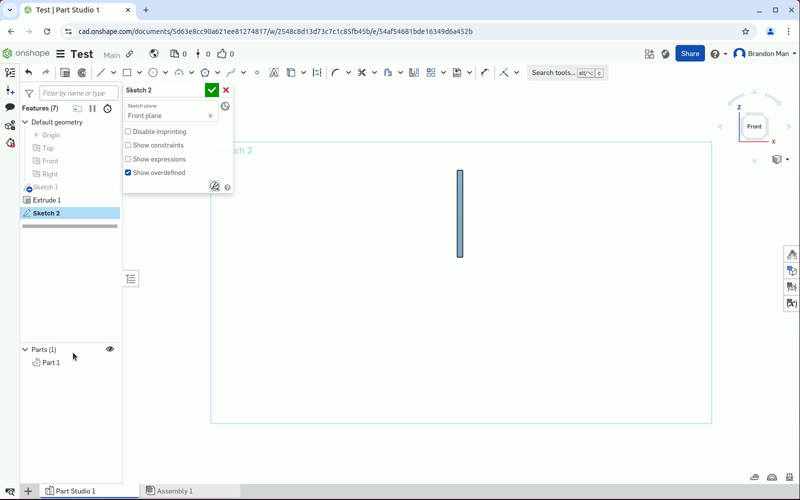
key(y)
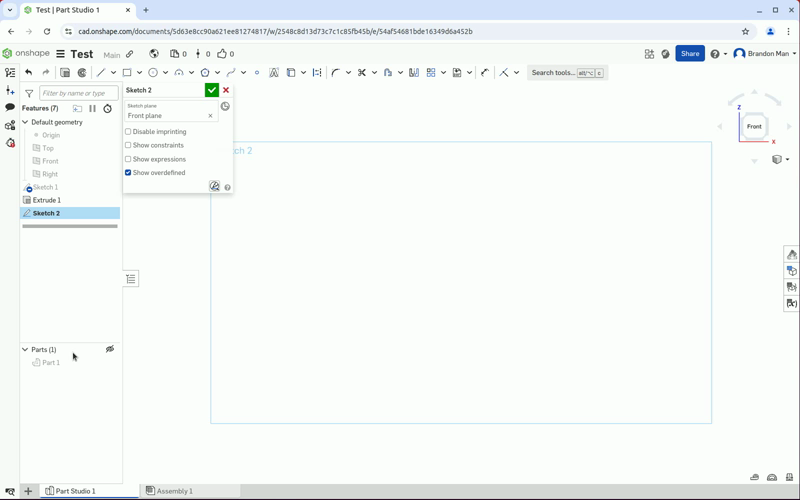
key(l)
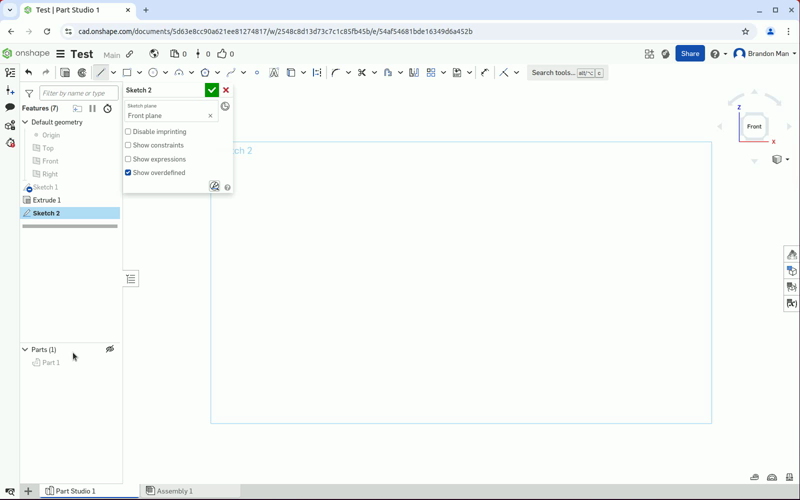
key_down(shift)
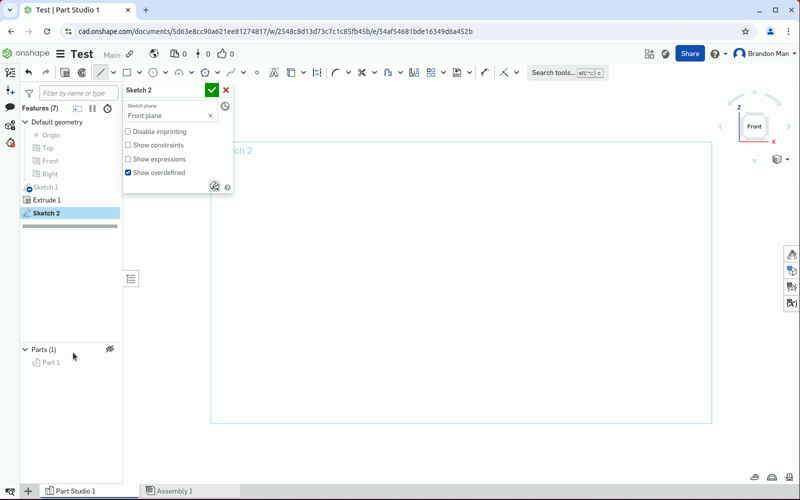
mouse_move(409, 308)
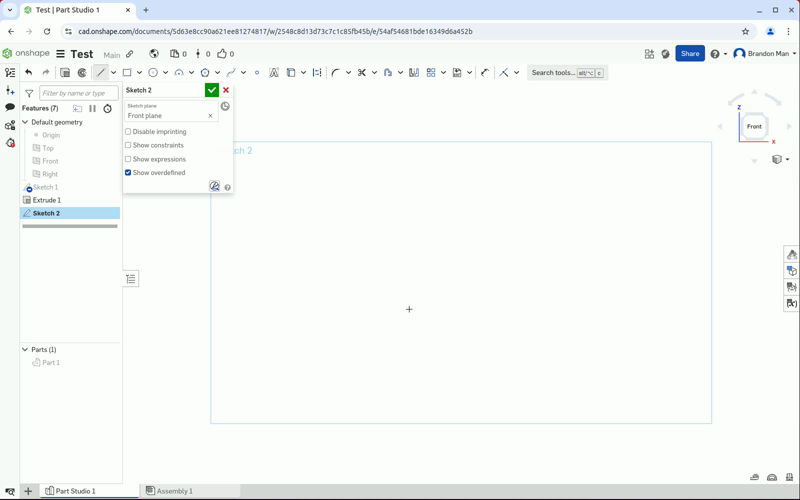
click(409, 308)
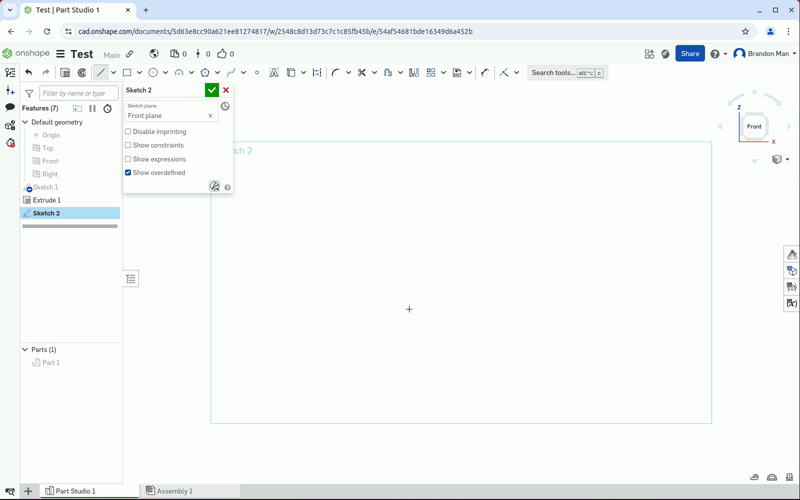
key_up(shift)
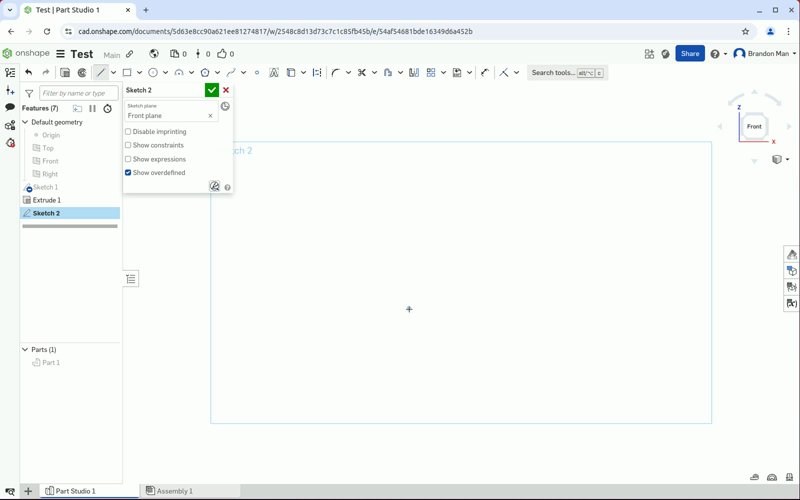
key_down(shift)
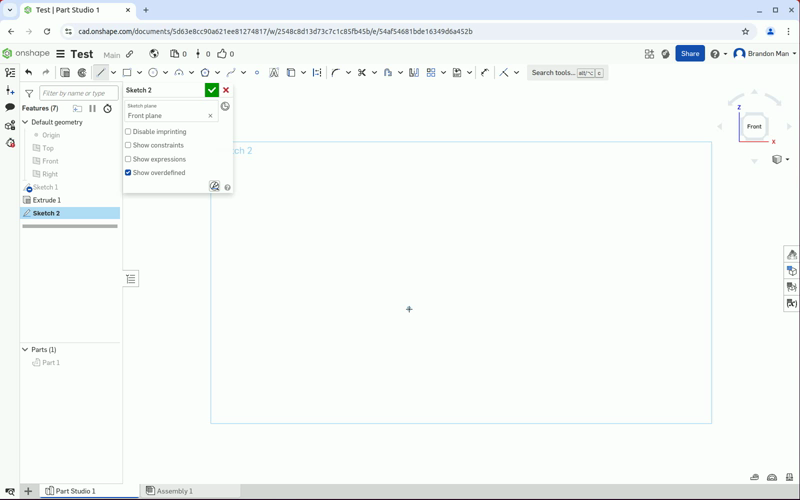
mouse_move(513, 308)
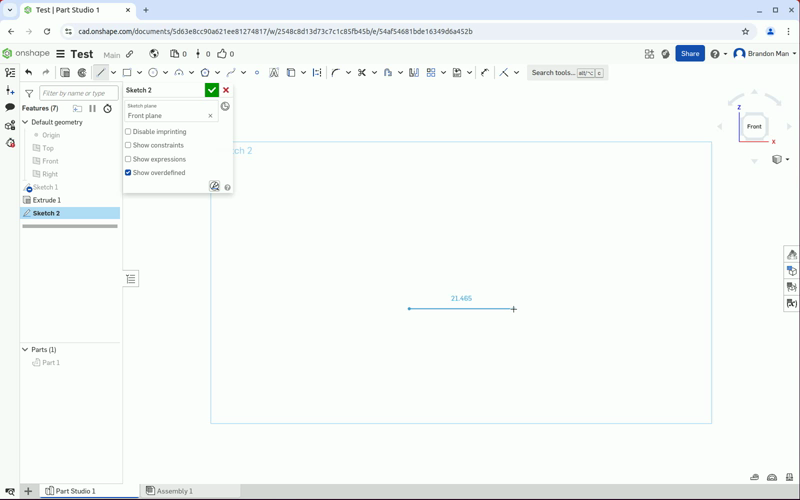
click(513, 308)
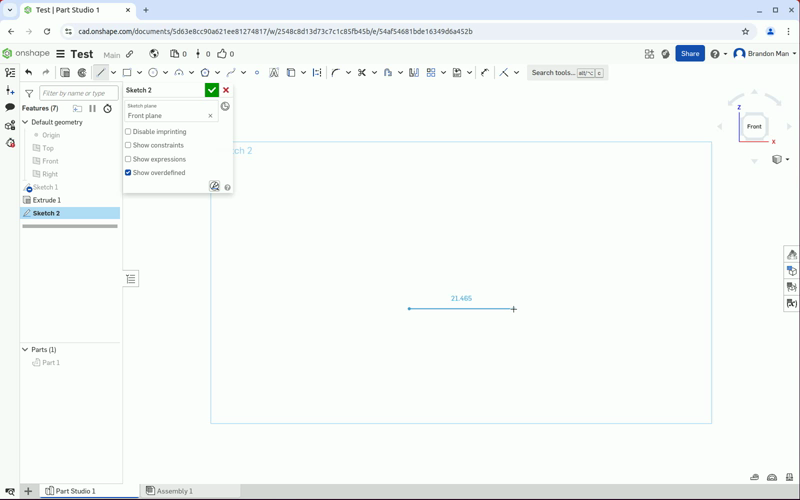
key_up(shift)
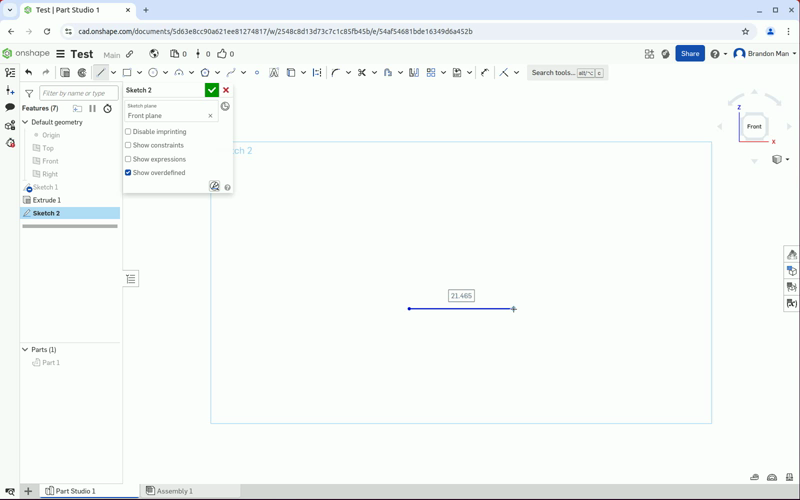
key_down(shift)
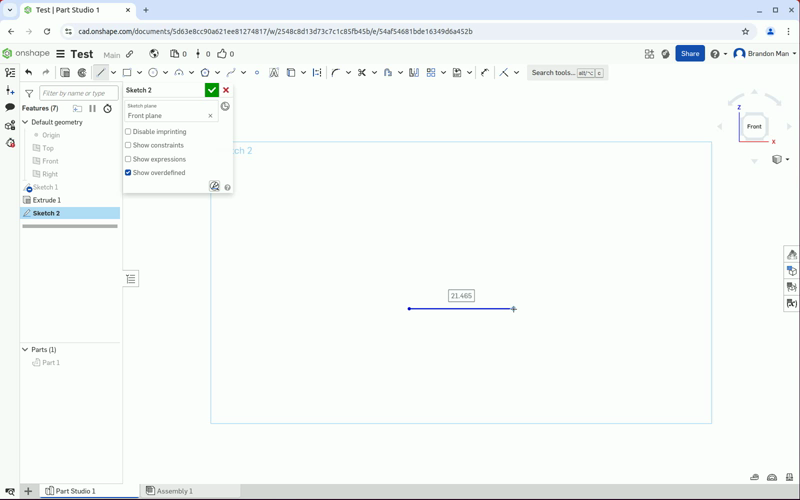
mouse_move(543, 308)
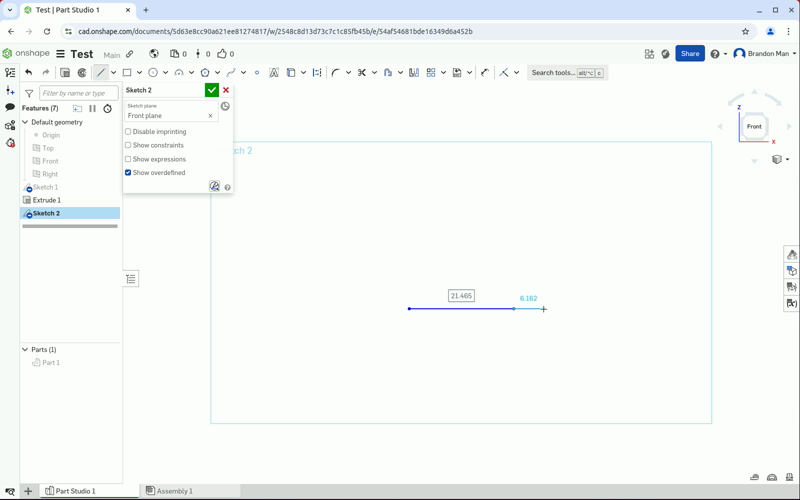
mouse_move(513, 255)
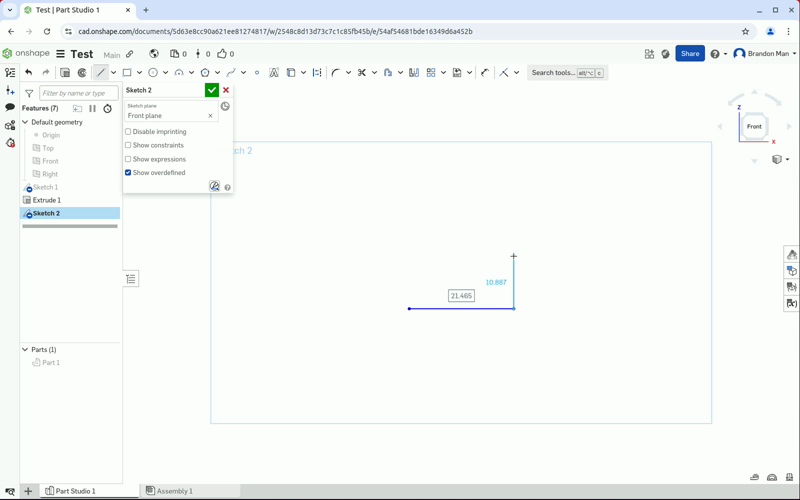
click(513, 255)
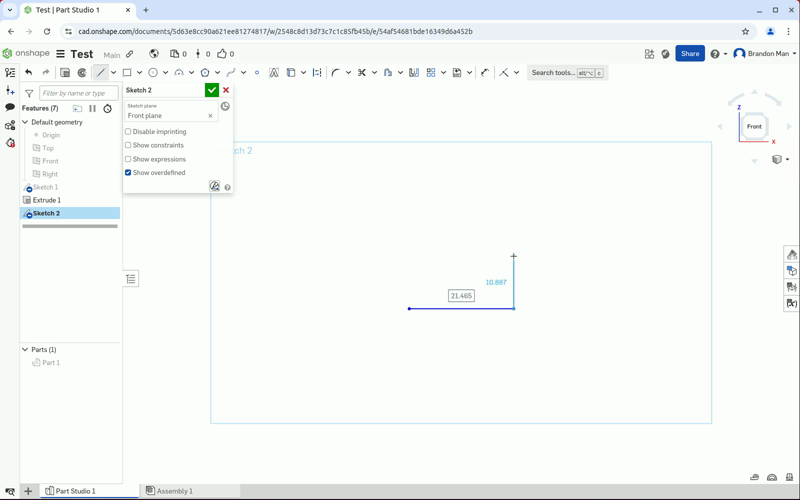
key_up(shift)
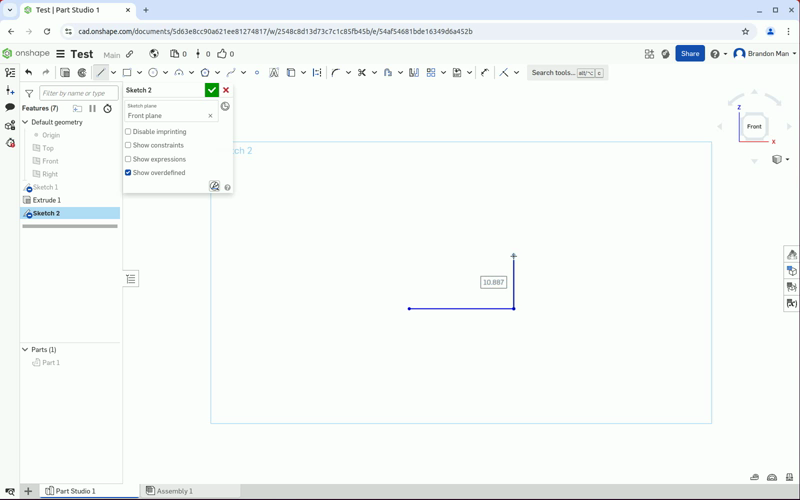
key_down(shift)
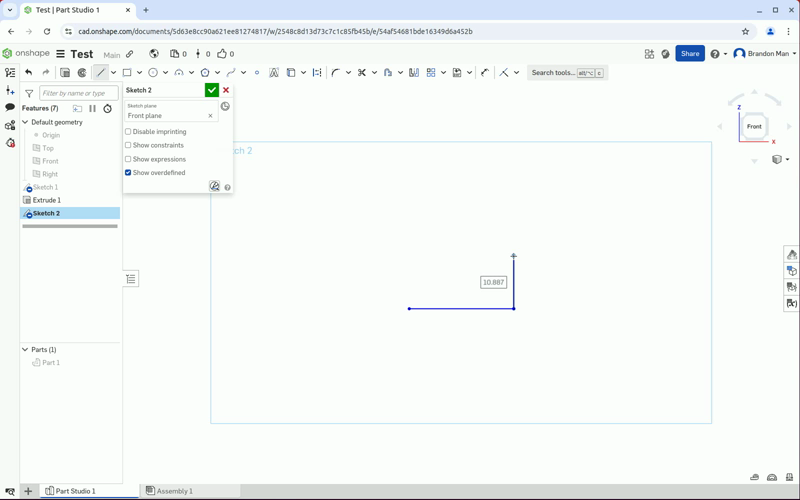
mouse_move(543, 255)
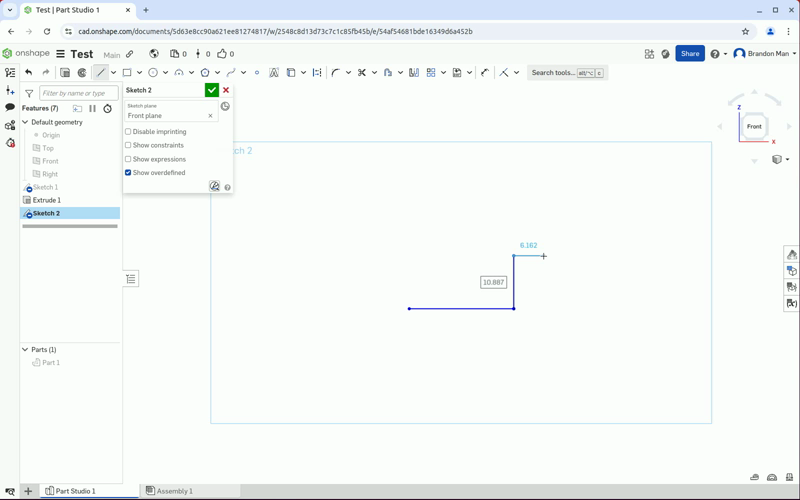
mouse_move(464, 255)
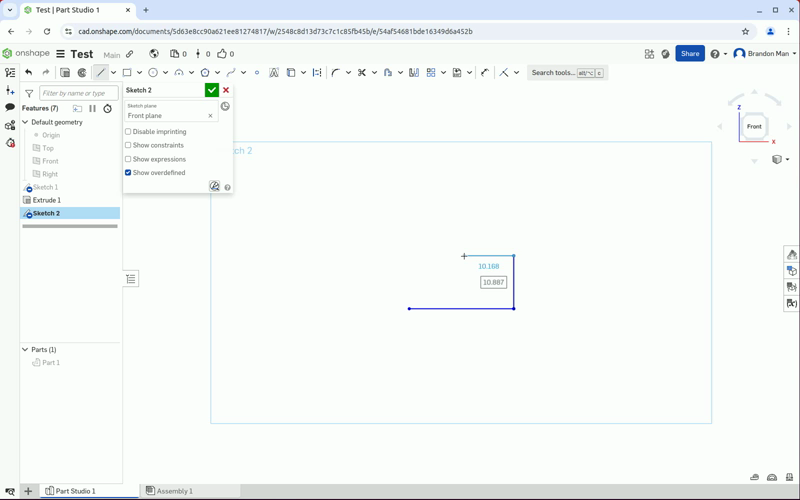
click(464, 255)
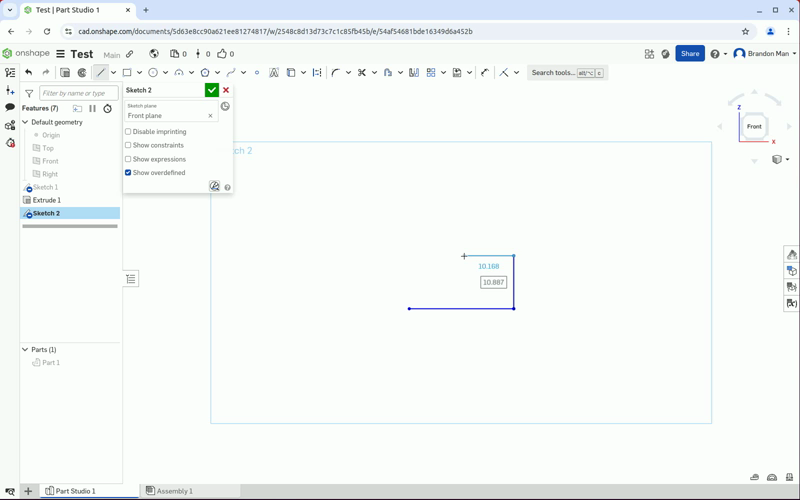
key_up(shift)
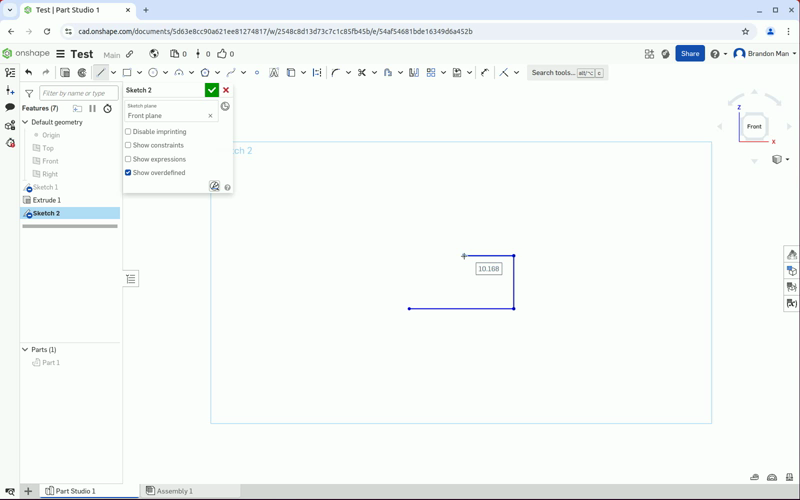
key_down(shift)
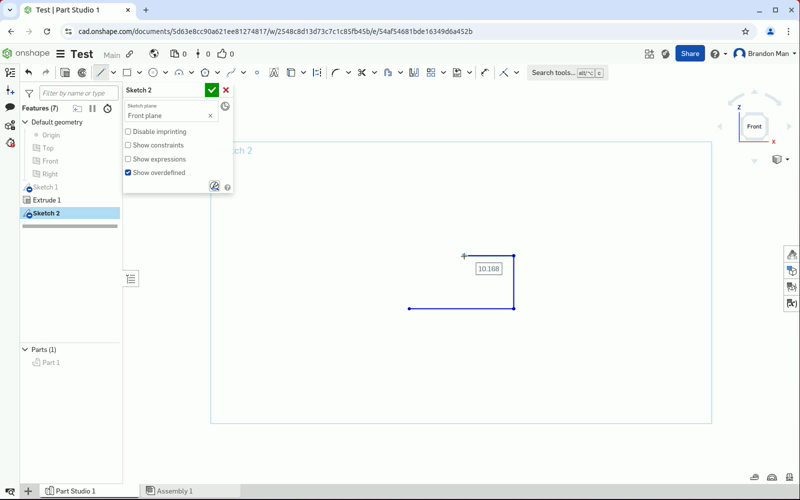
mouse_move(494, 255)
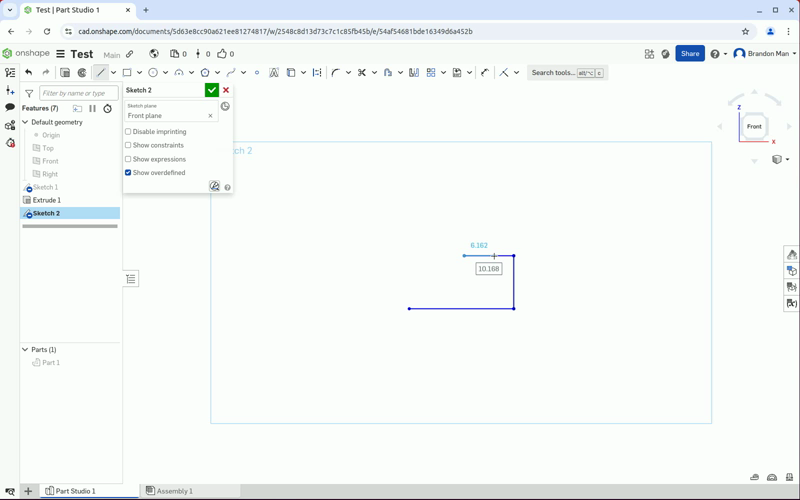
mouse_move(458, 255)
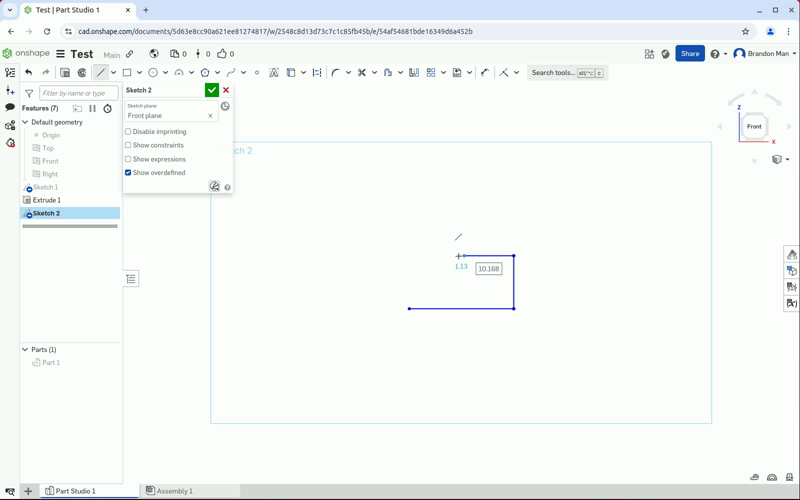
scroll(6)
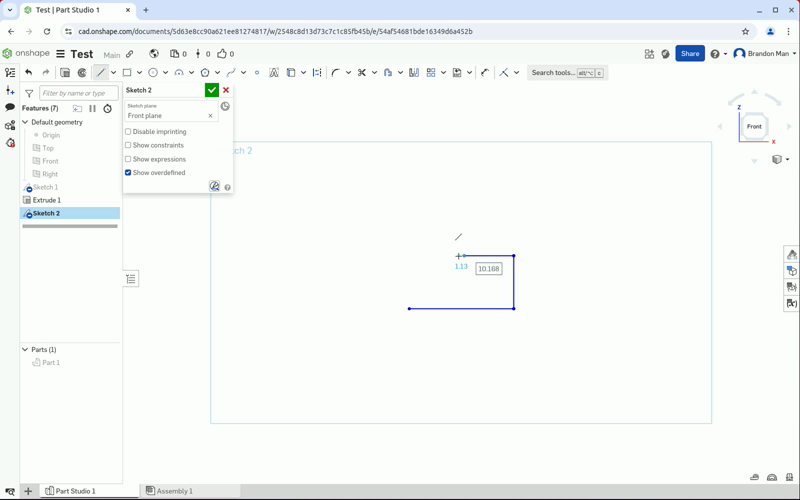
scroll(6)
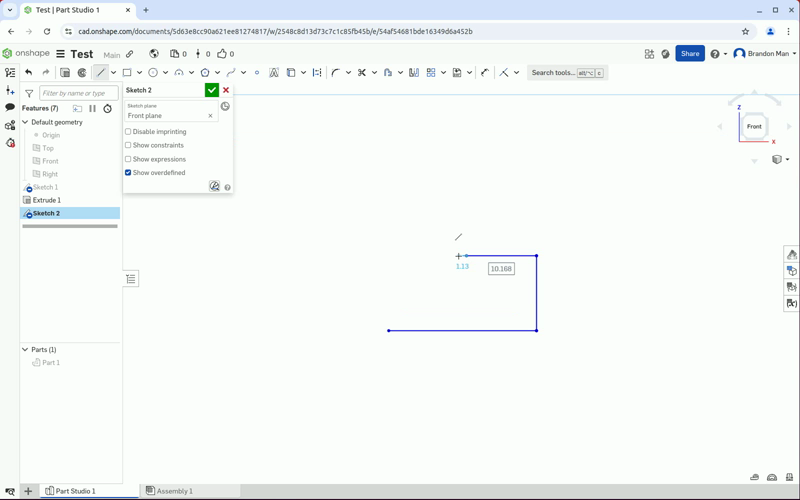
scroll(6)
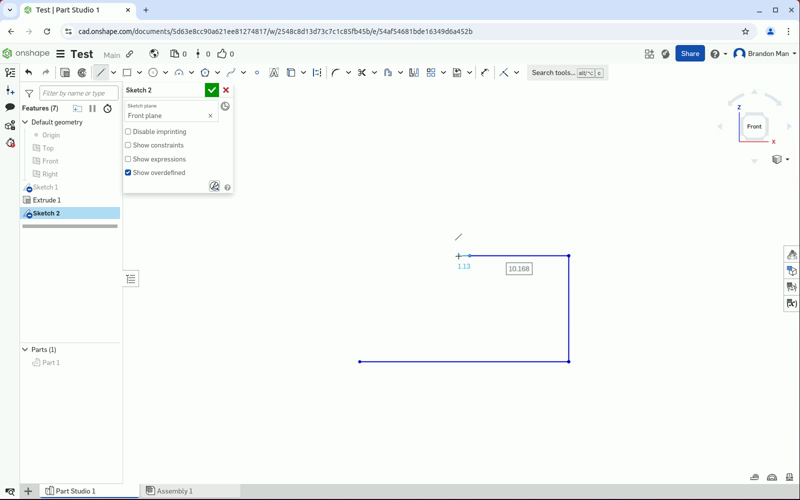
scroll(6)
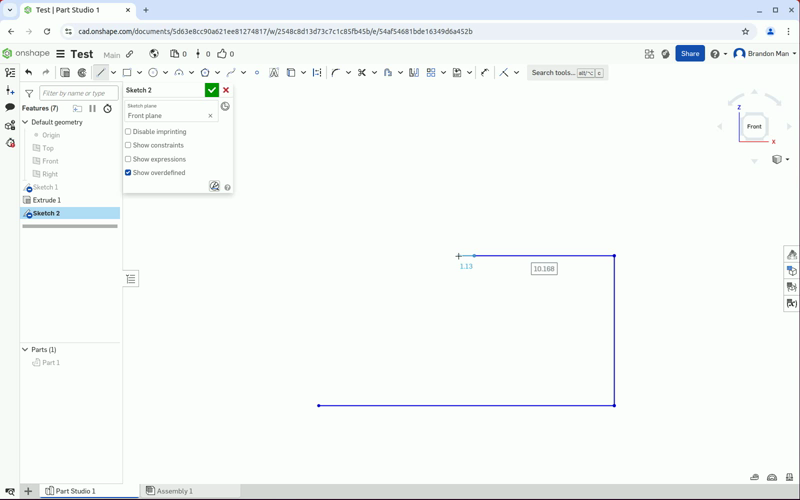
scroll(6)
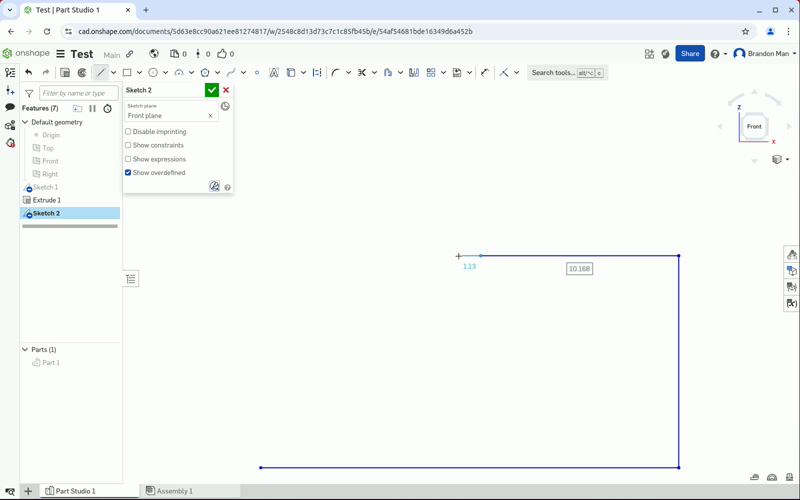
scroll(6)
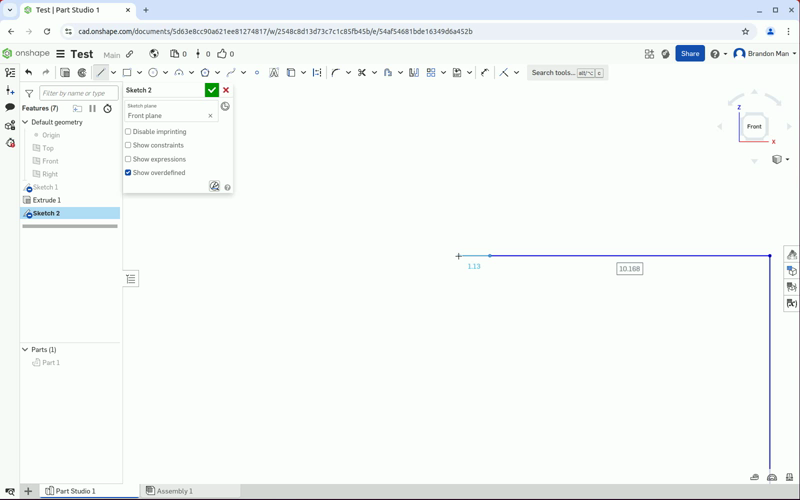
scroll(6)
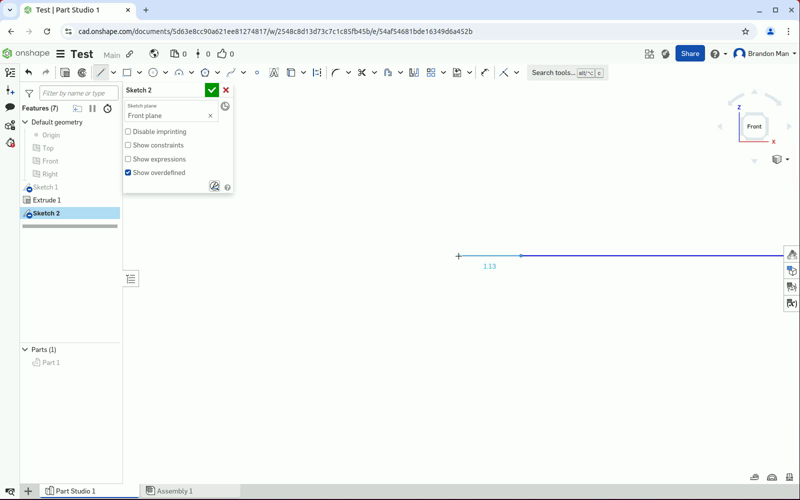
click(458, 255)
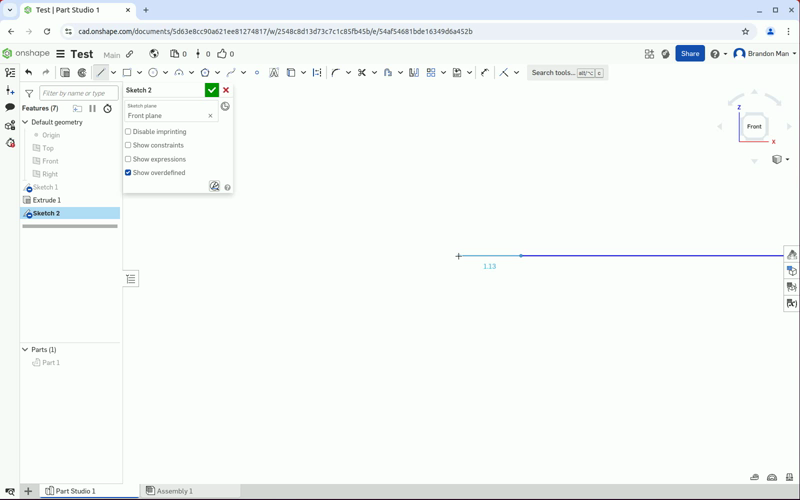
scroll(-6)
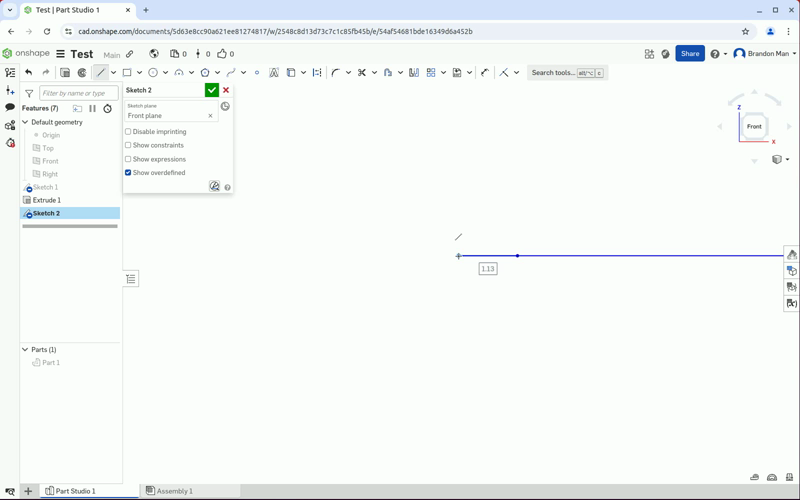
scroll(-6)
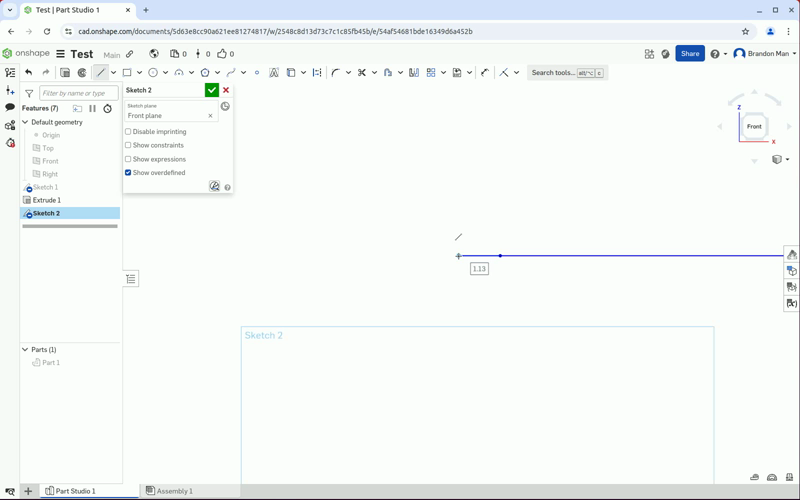
scroll(-6)
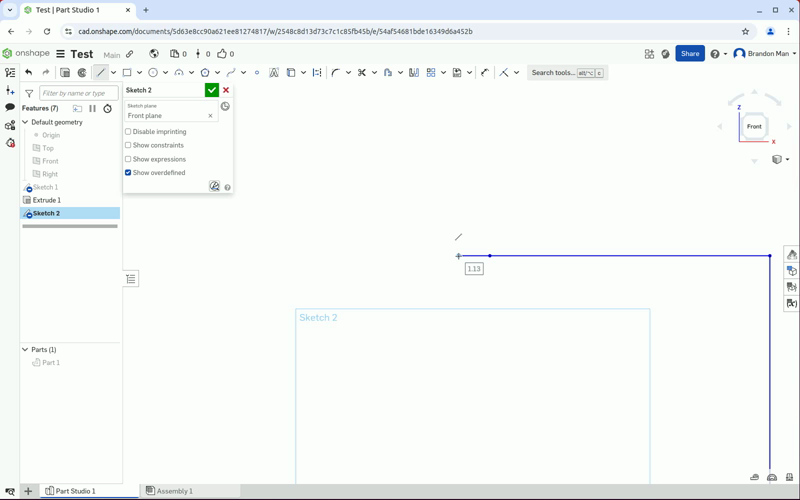
scroll(-6)
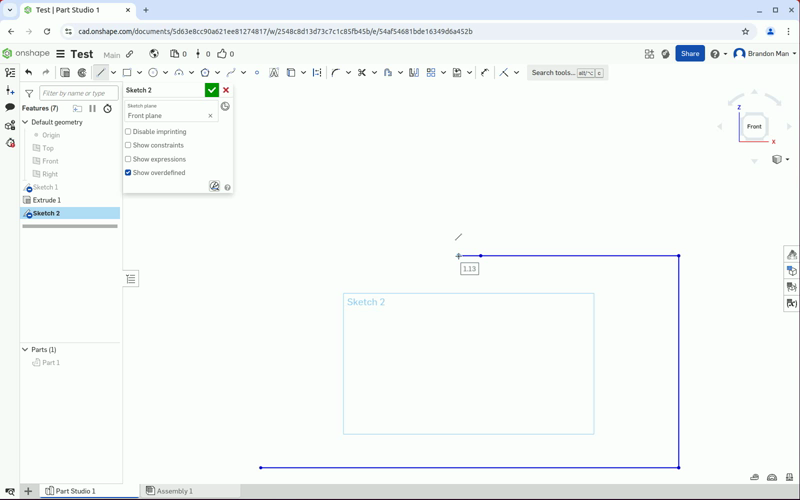
scroll(-6)
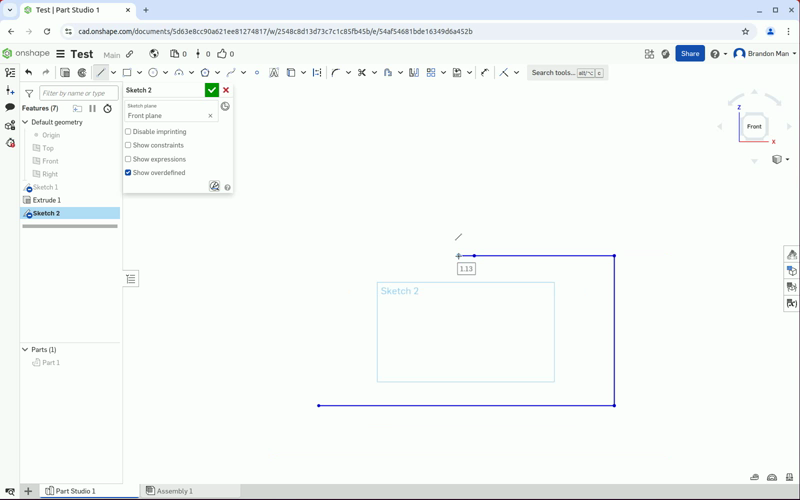
scroll(-6)
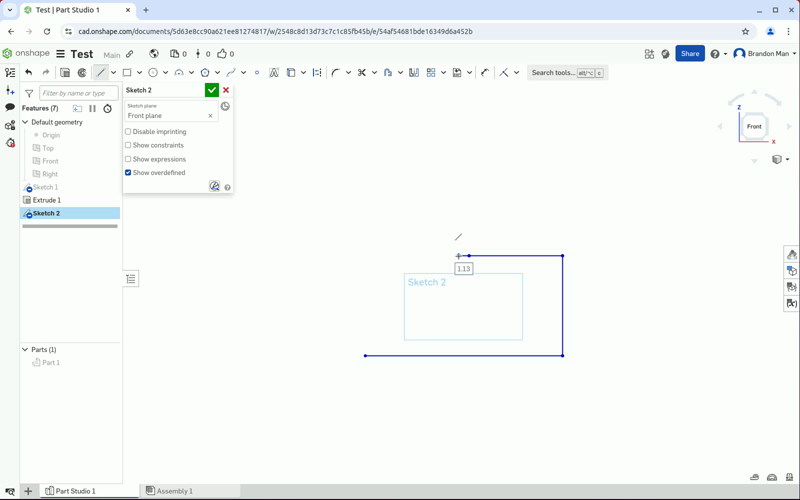
scroll(-6)
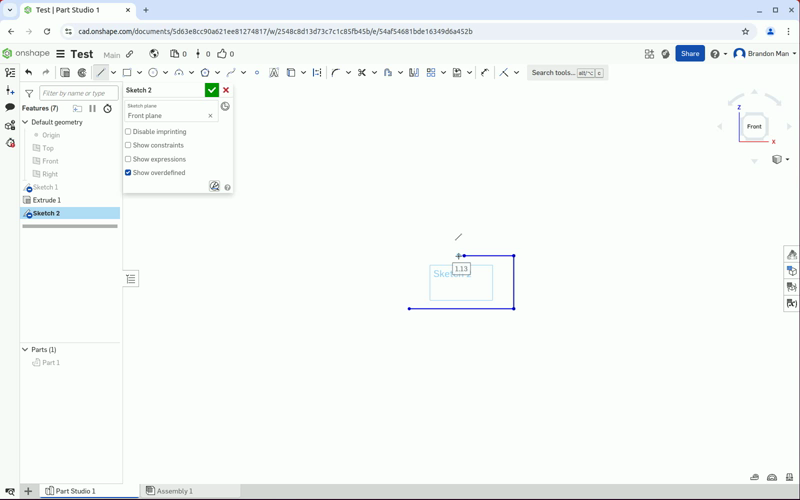
key_up(shift)
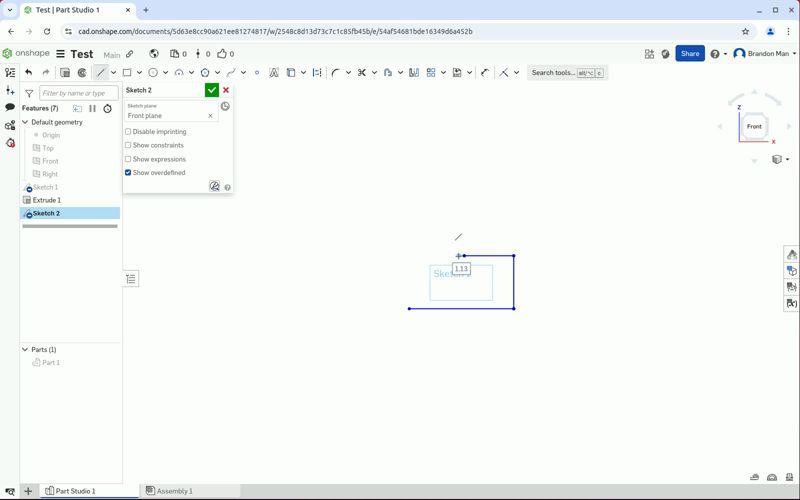
key_down(shift)
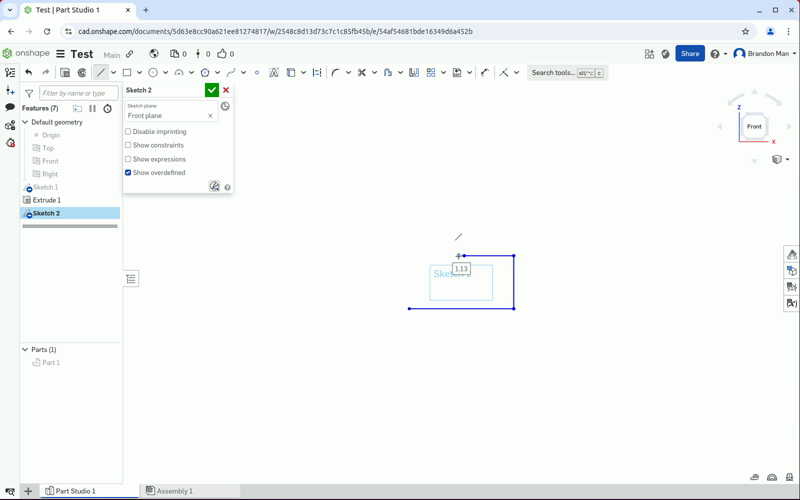
mouse_move(488, 255)
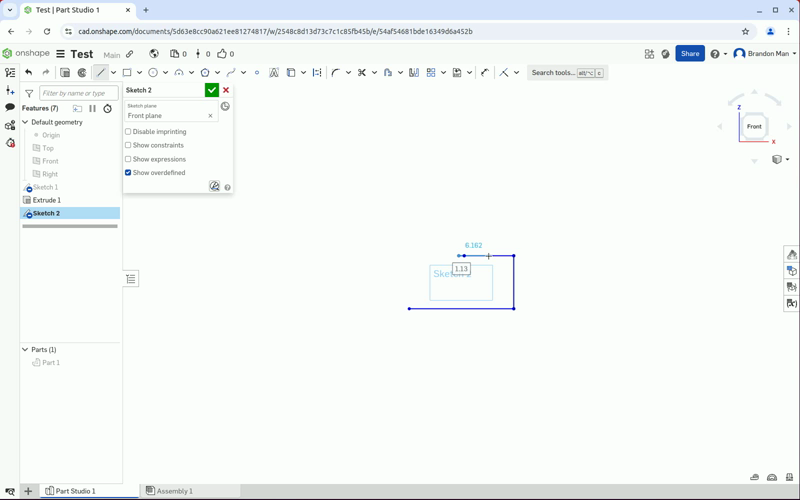
mouse_move(409, 255)
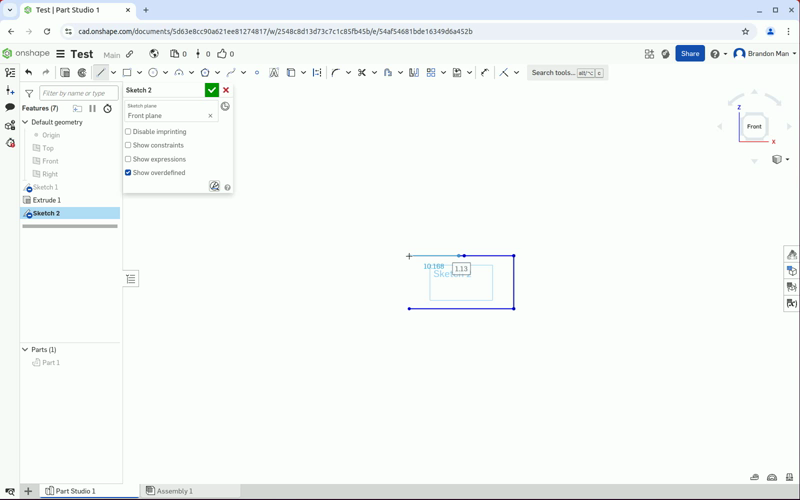
click(409, 255)
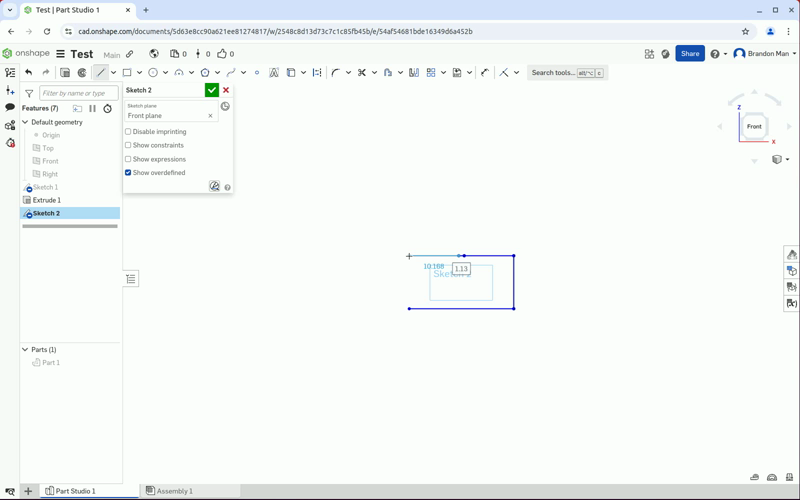
key_up(shift)
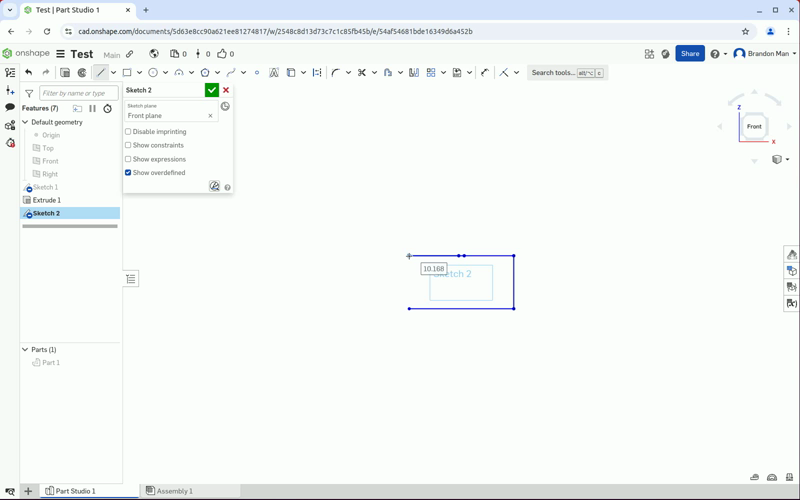
mouse_move(439, 255)
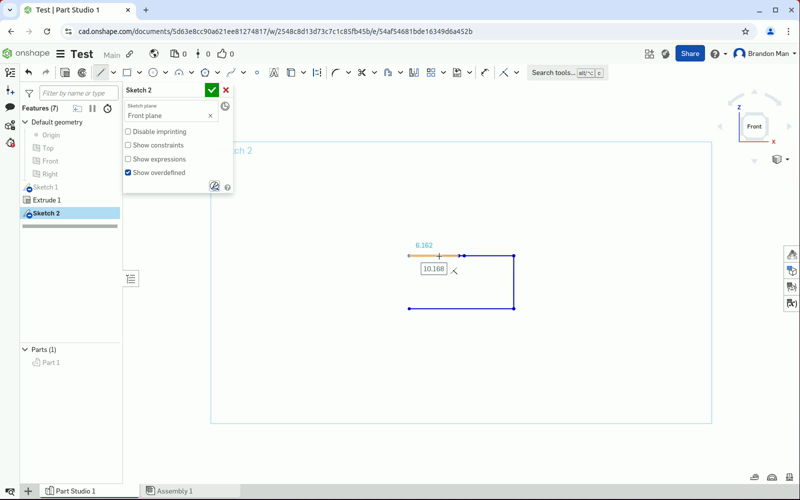
key_down(shift)
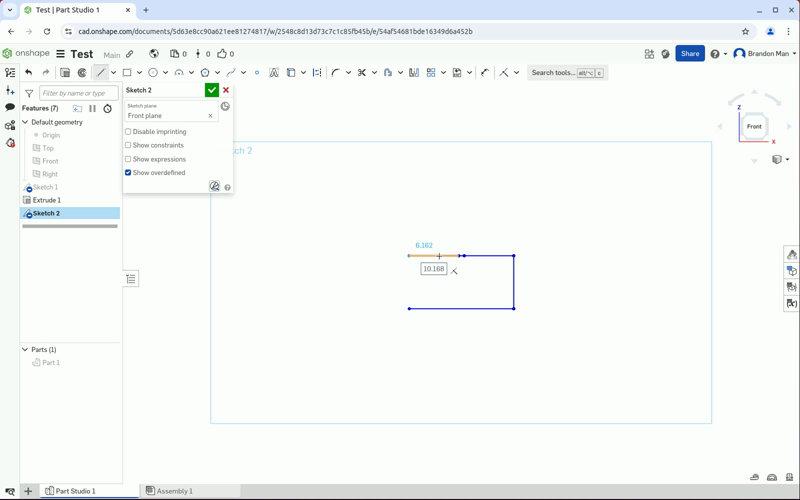
mouse_move(409, 308)
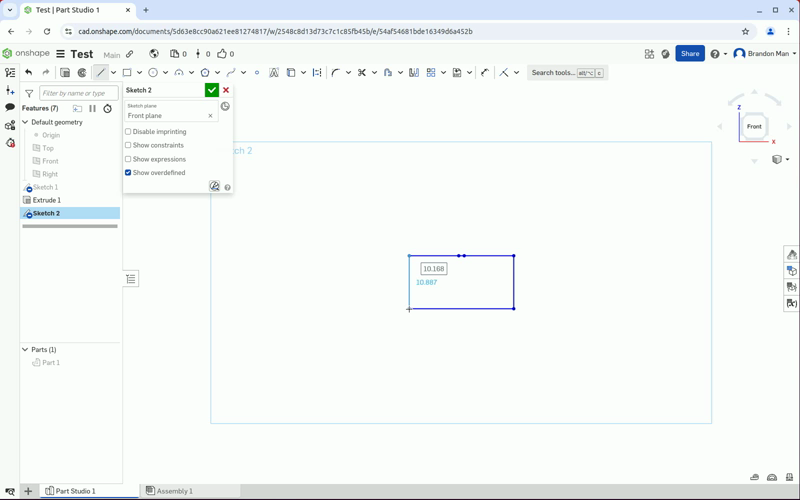
key_up(shift)
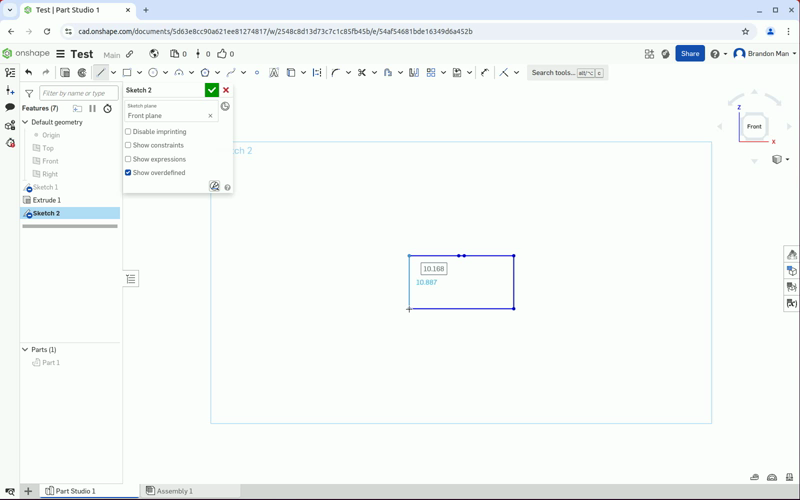
click(409, 308)
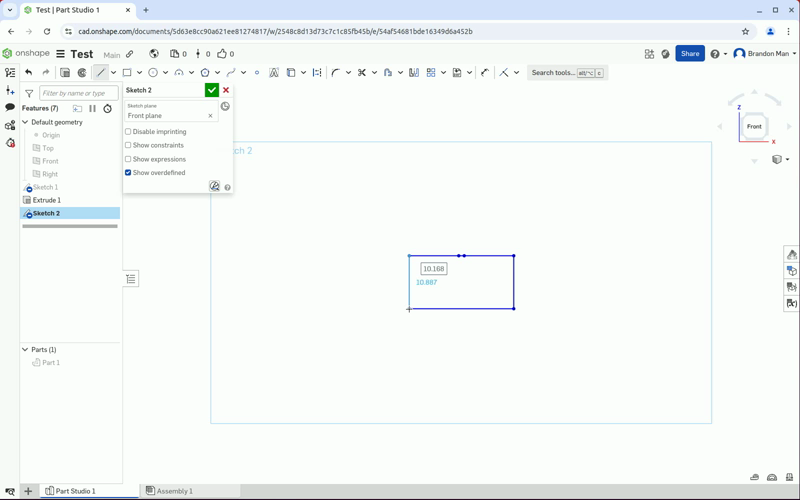
key(esc)
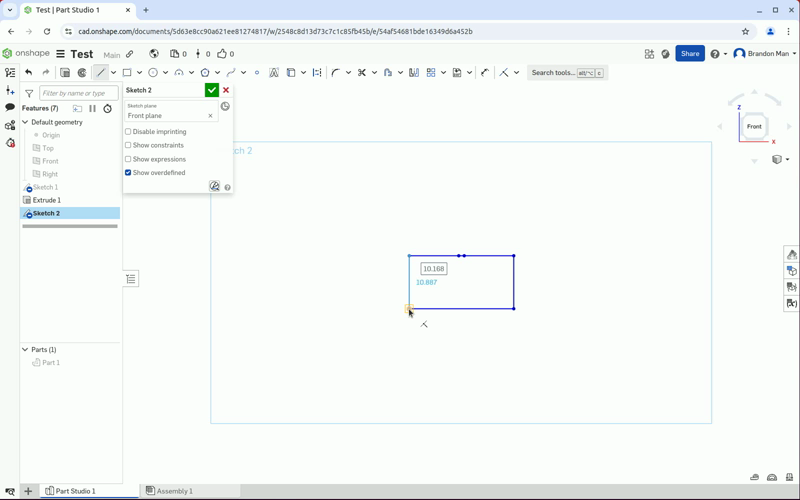
key(c)
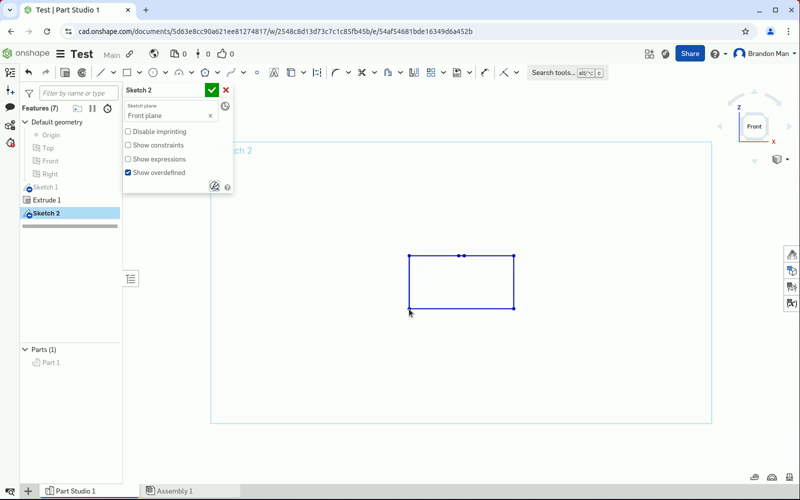
key_down(shift)
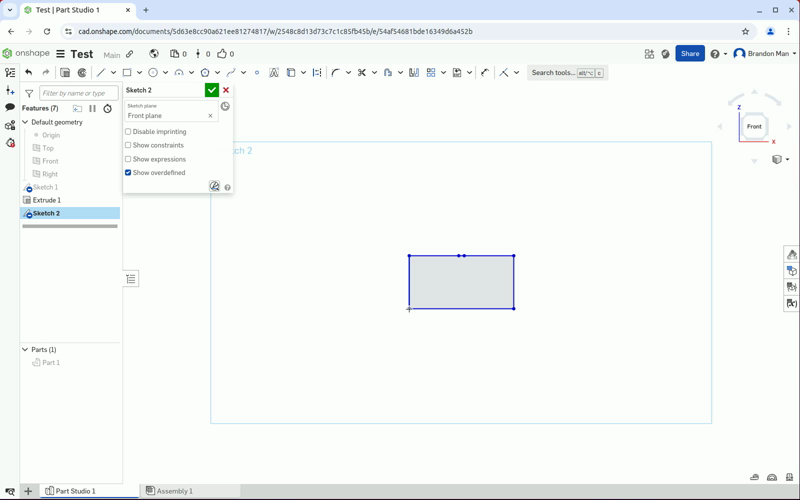
mouse_move(436, 272)
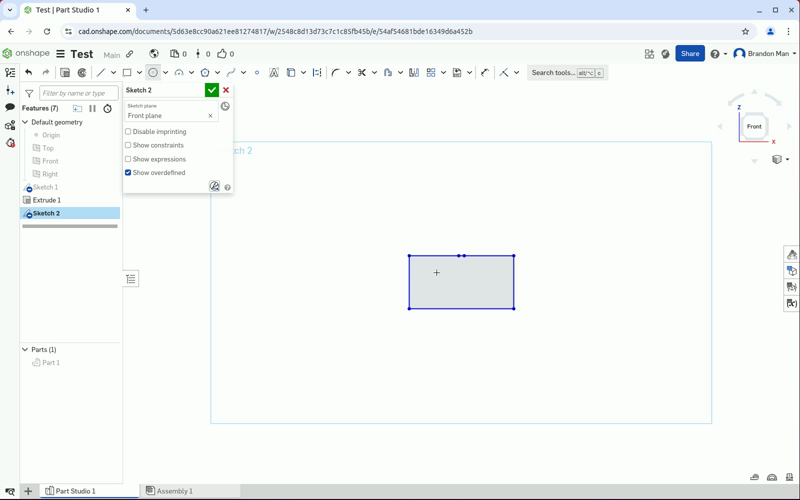
click(436, 272)
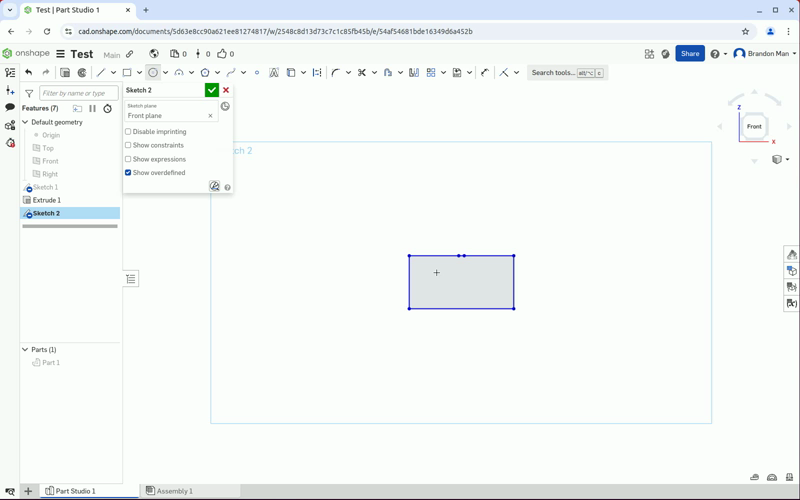
key_up(shift)
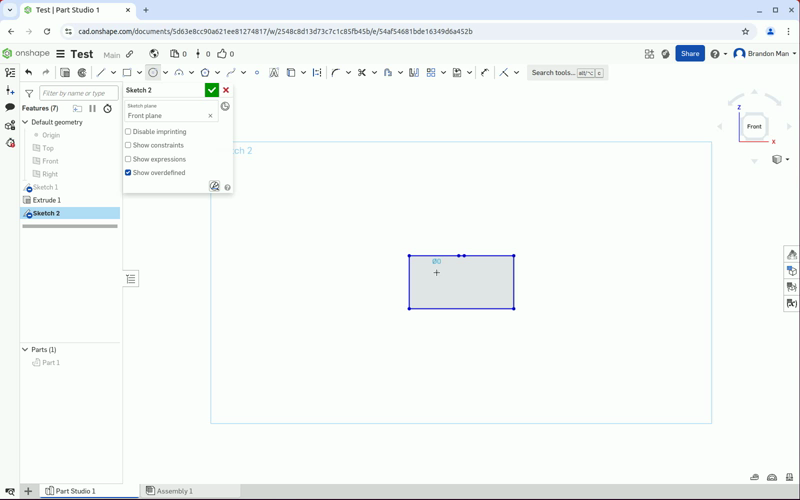
mouse_move(448, 272)
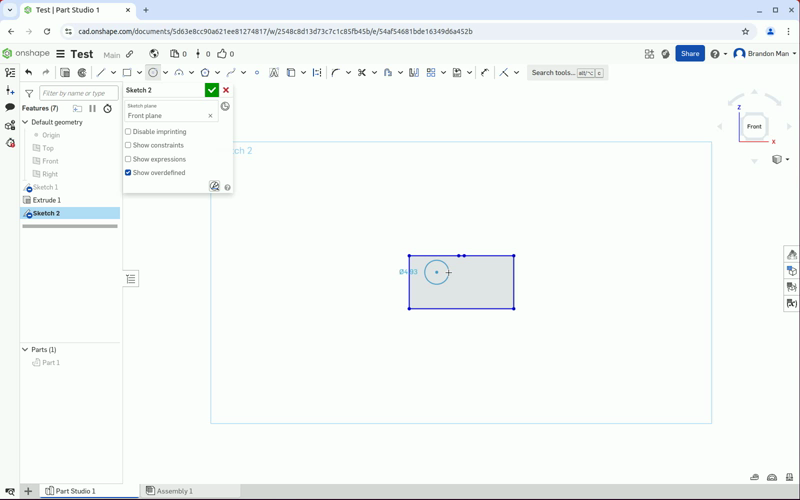
click(448, 272)
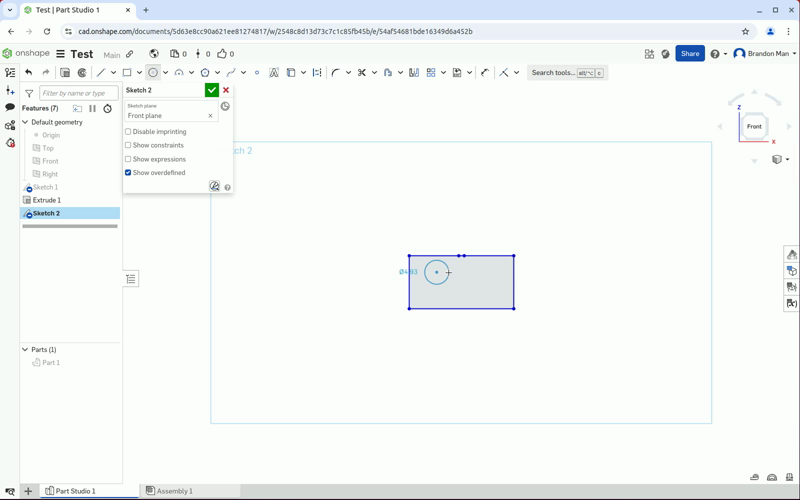
key(esc)
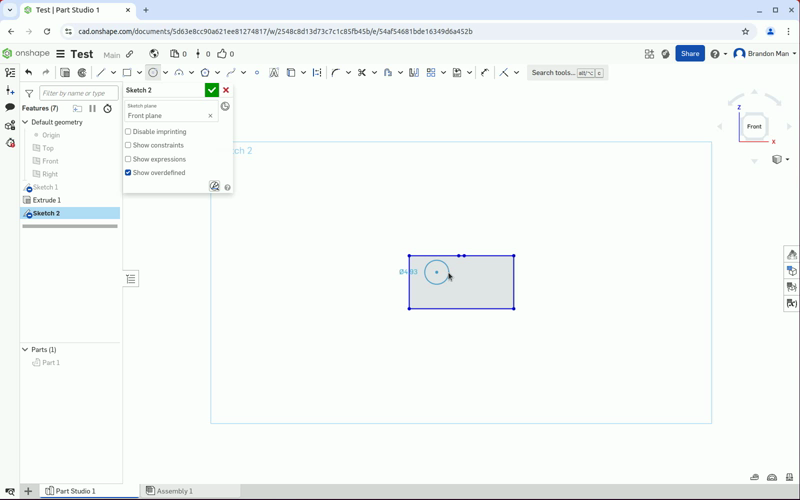
key(c)
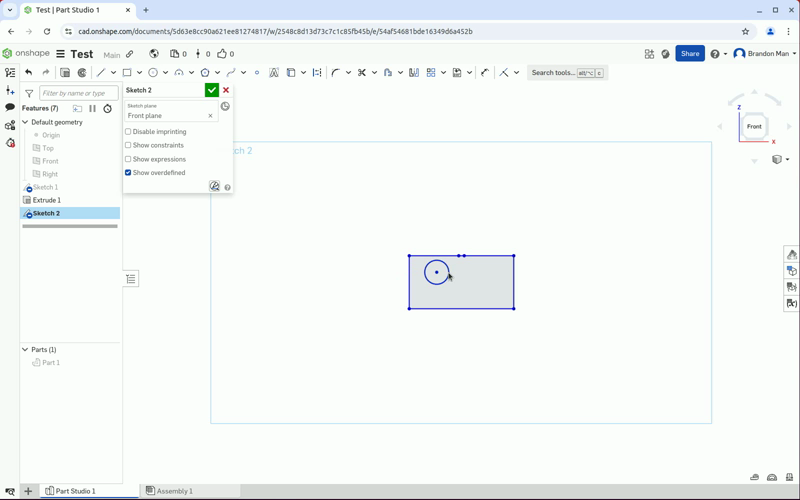
key_down(shift)
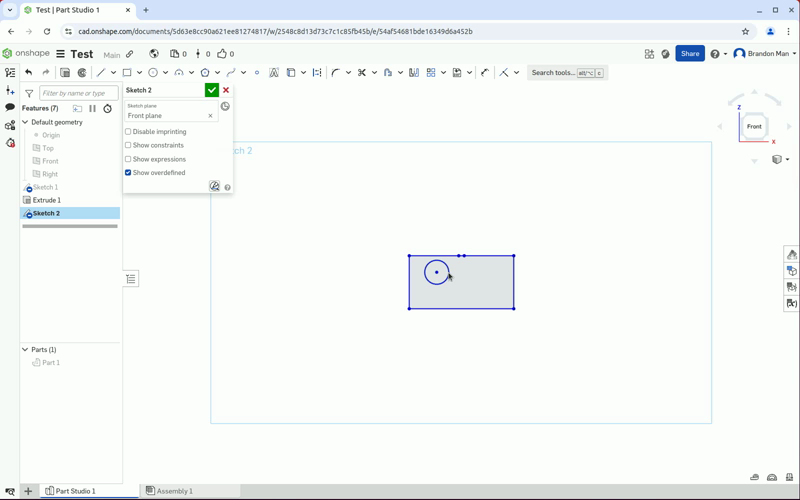
mouse_move(434, 297)
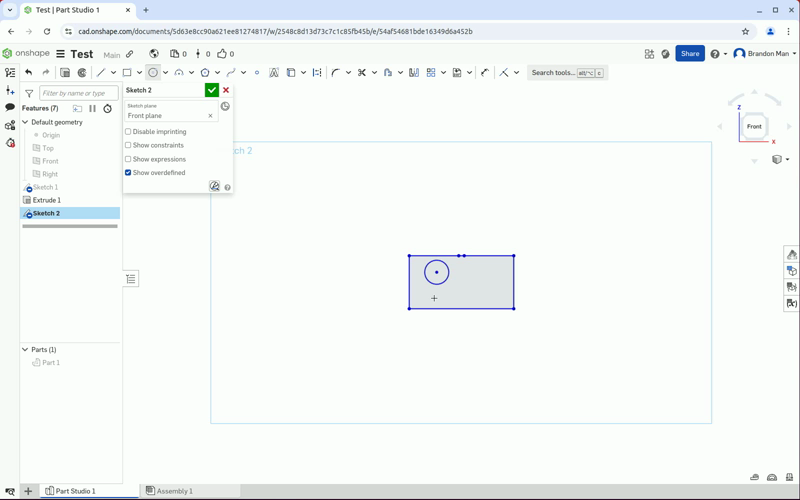
click(434, 297)
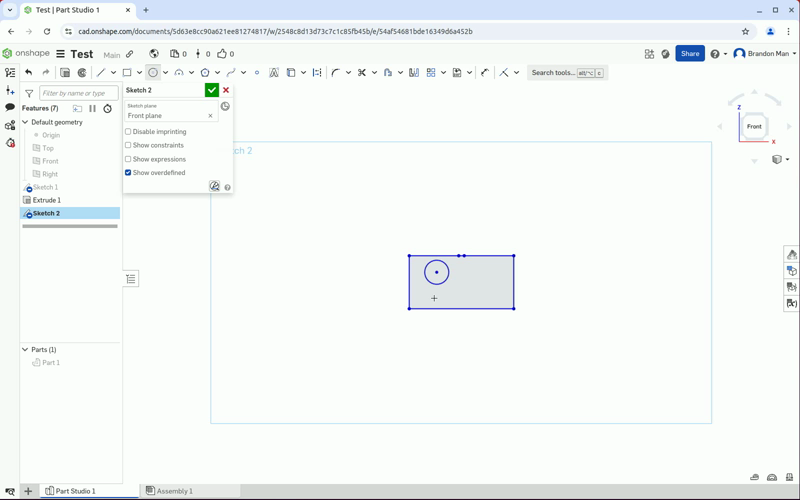
key_up(shift)
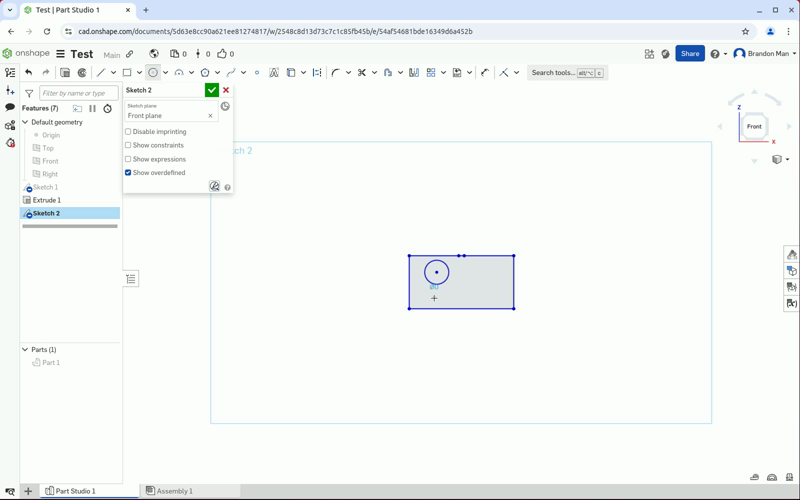
mouse_move(437, 297)
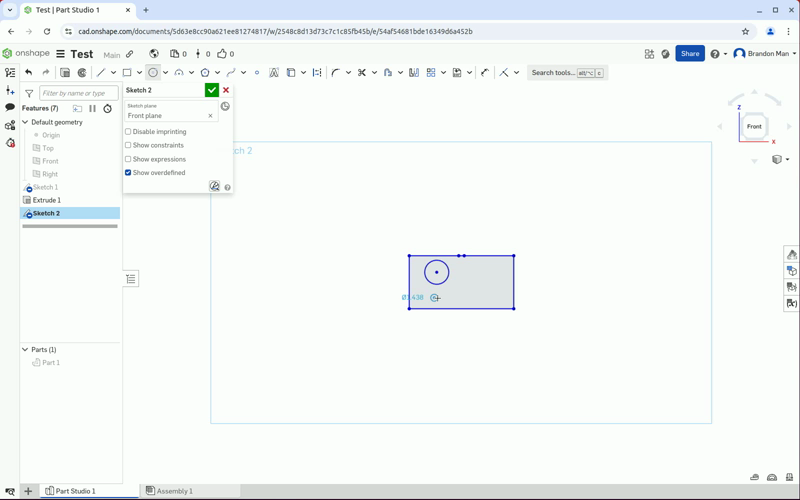
click(437, 297)
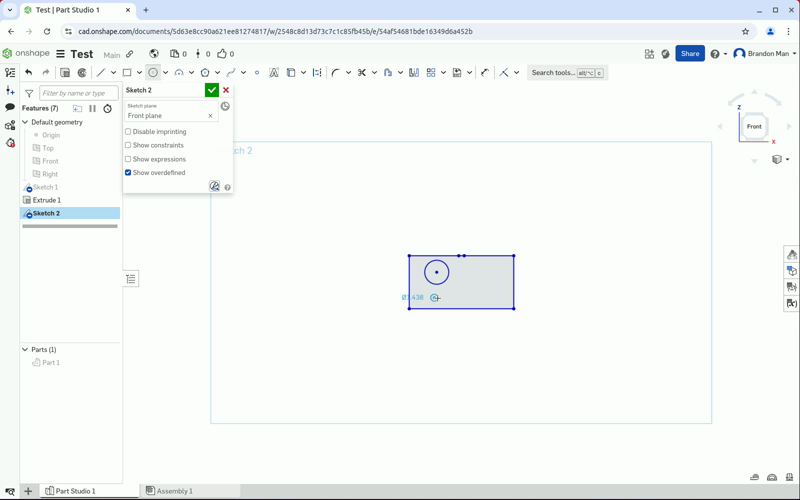
key(esc)
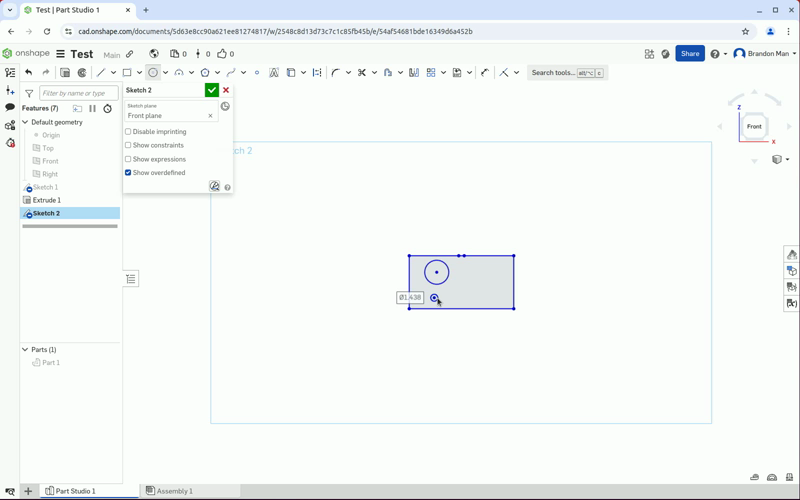
key(c)
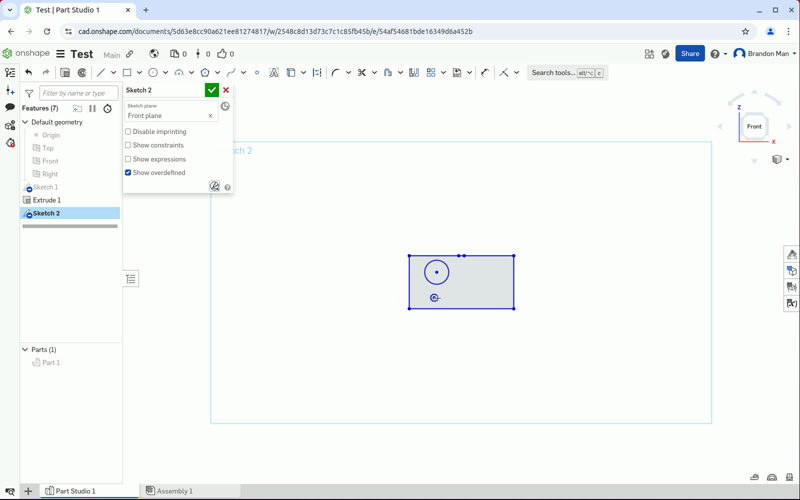
key_down(shift)
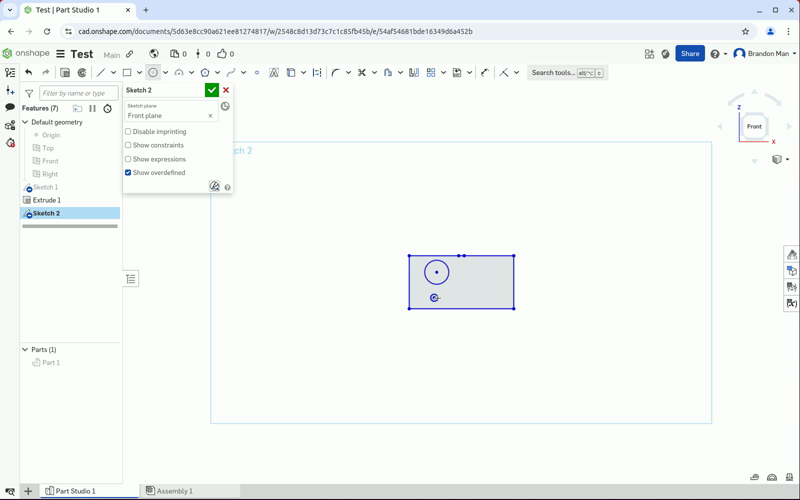
mouse_move(486, 272)
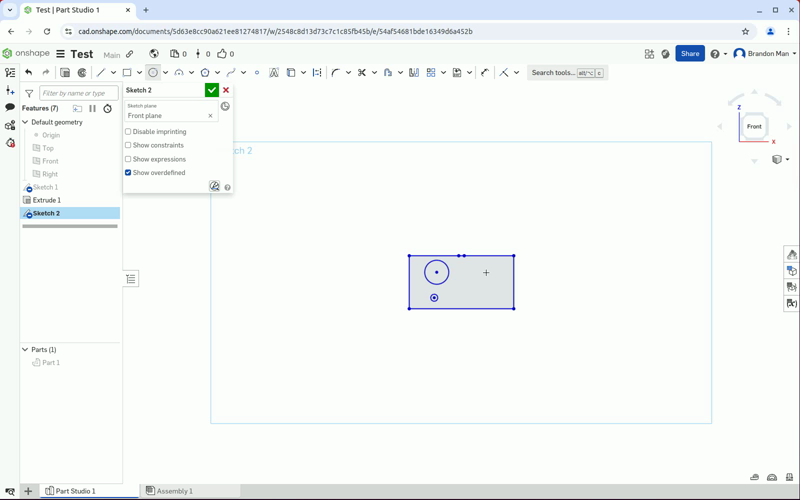
click(486, 272)
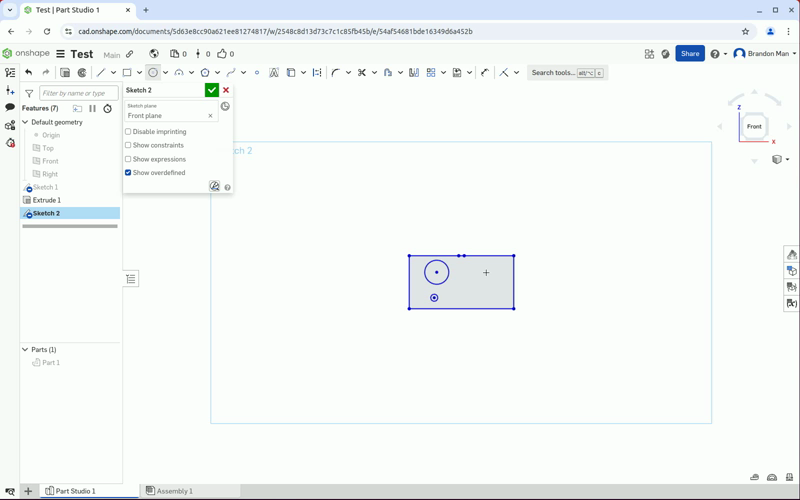
key_up(shift)
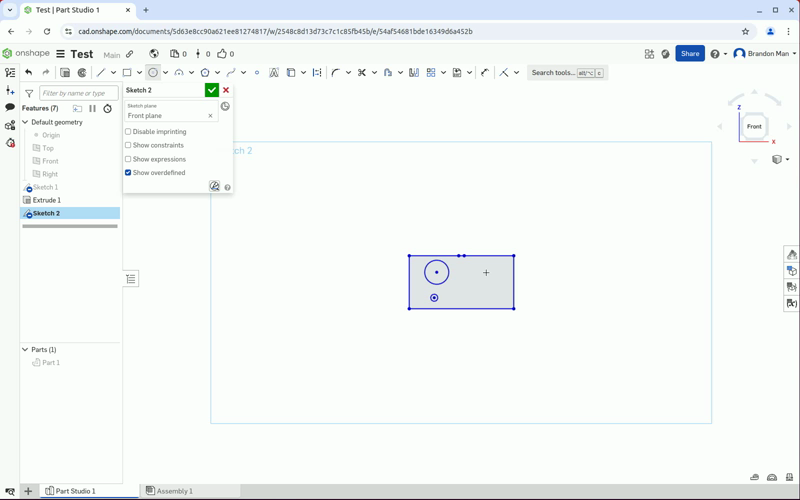
mouse_move(498, 272)
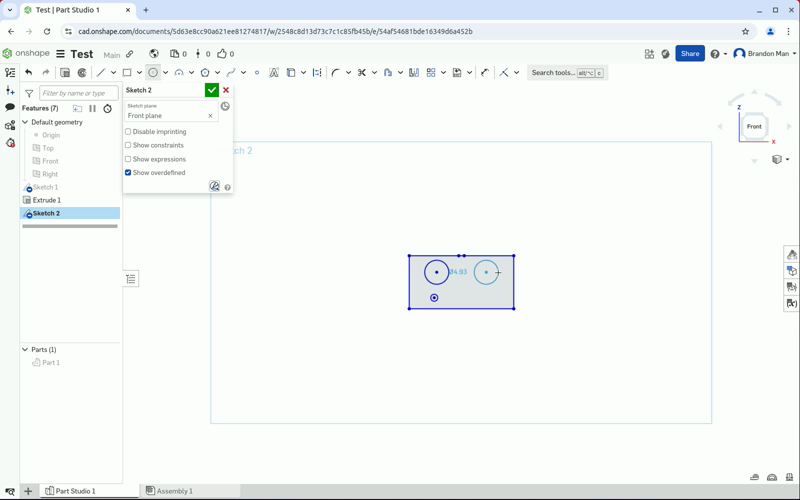
click(498, 272)
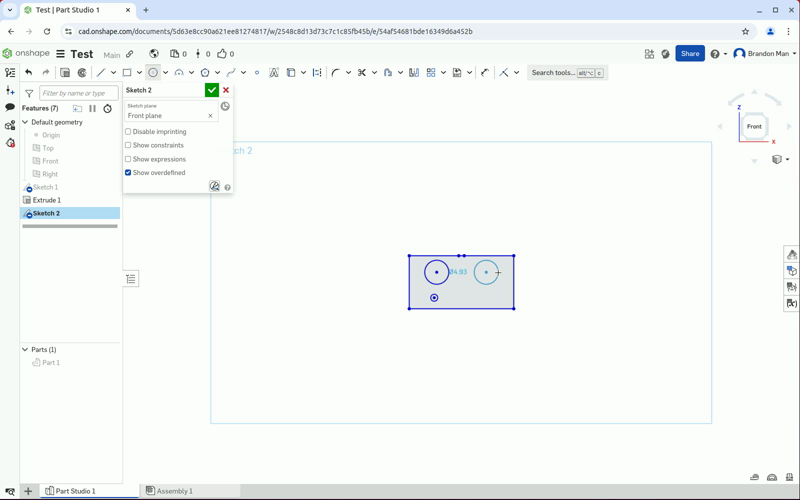
key(esc)
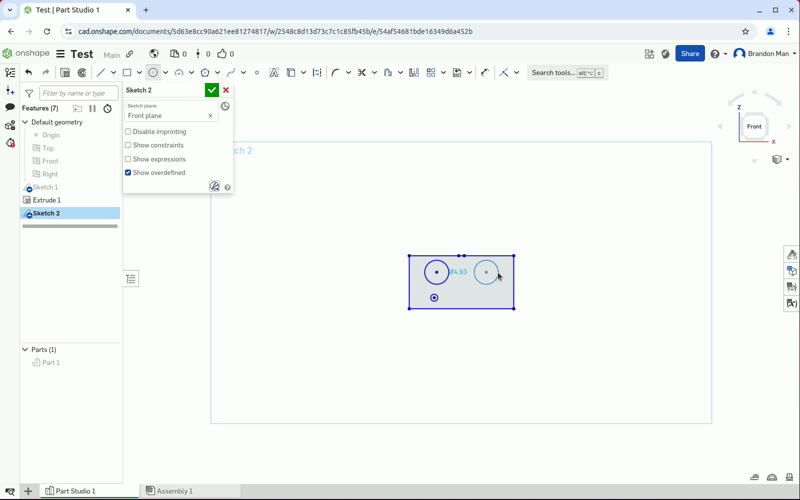
key(c)
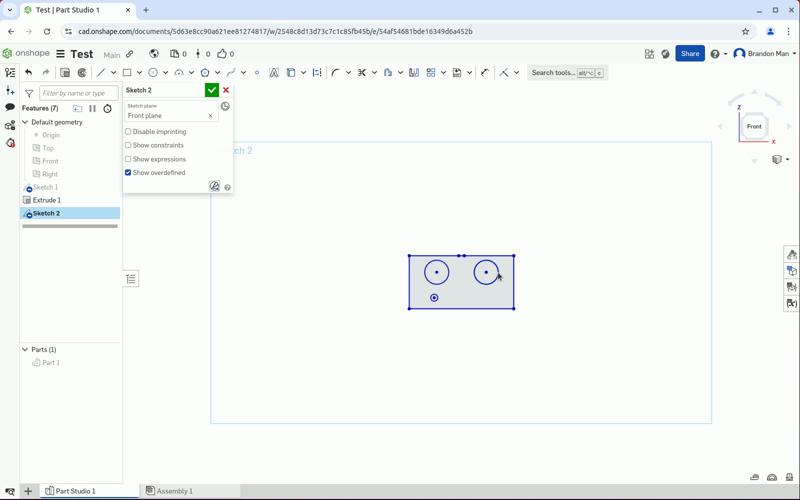
key_down(shift)
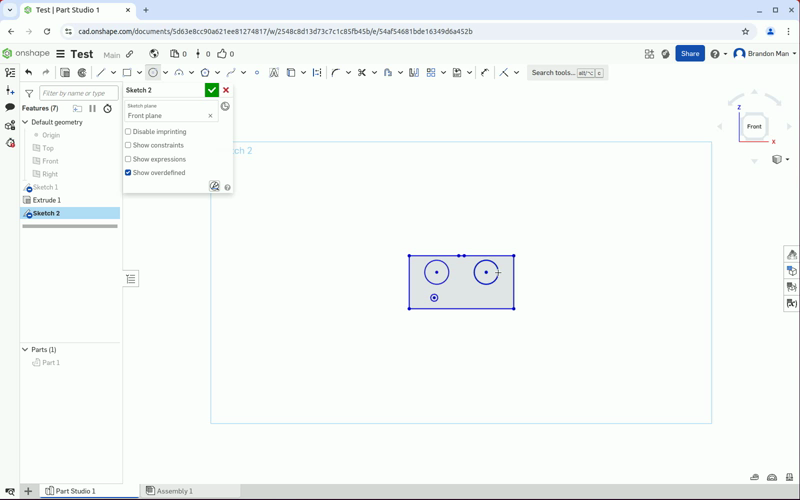
mouse_move(488, 297)
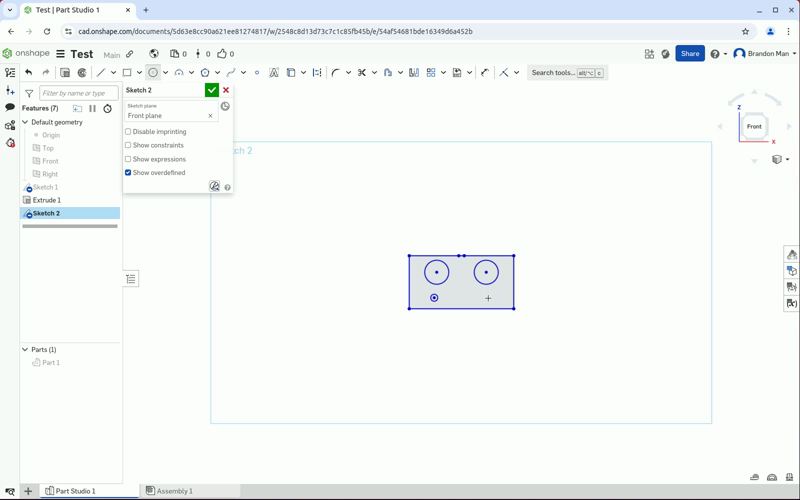
click(488, 297)
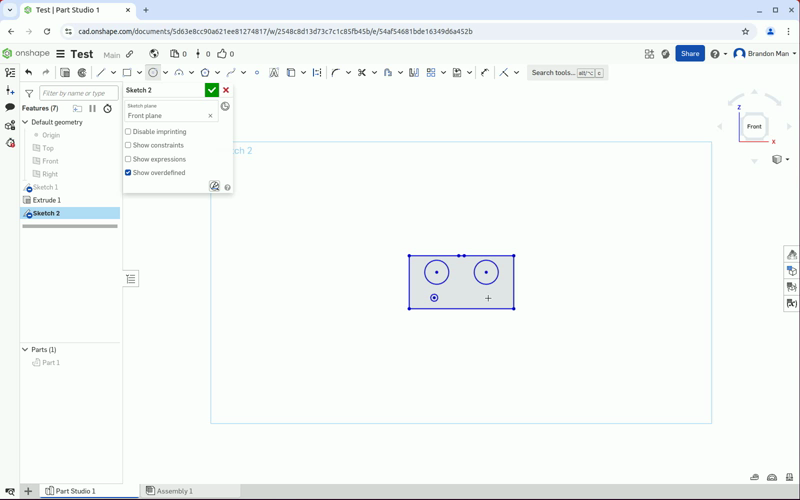
key_up(shift)
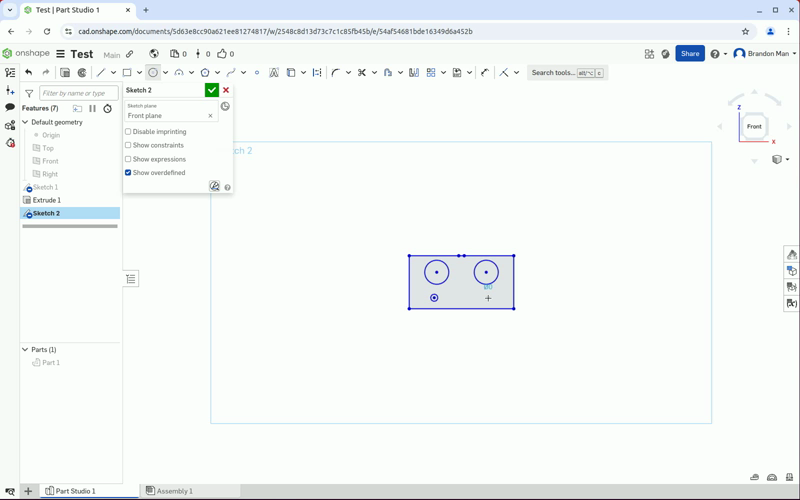
mouse_move(491, 297)
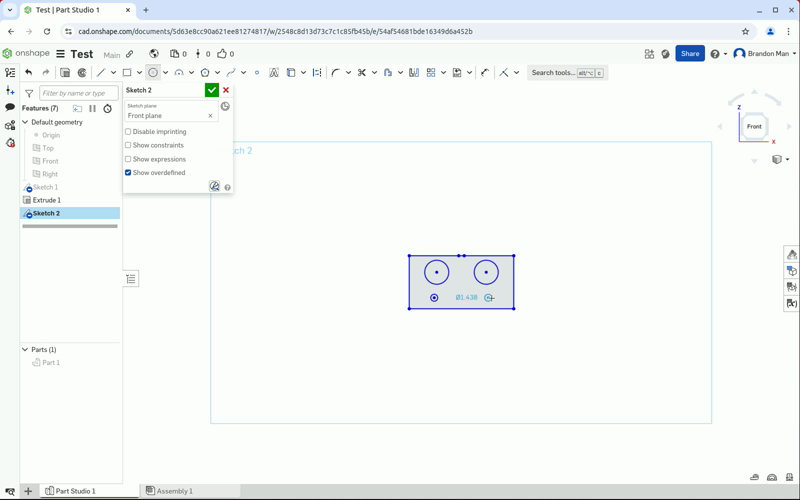
click(491, 297)
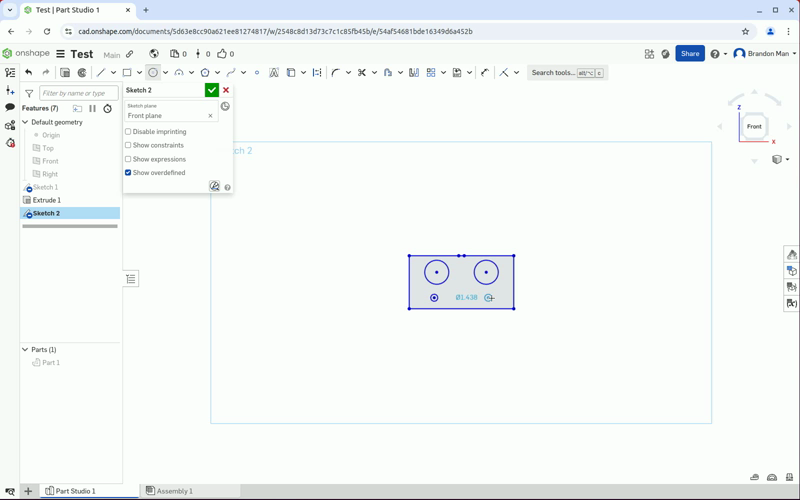
key(esc)
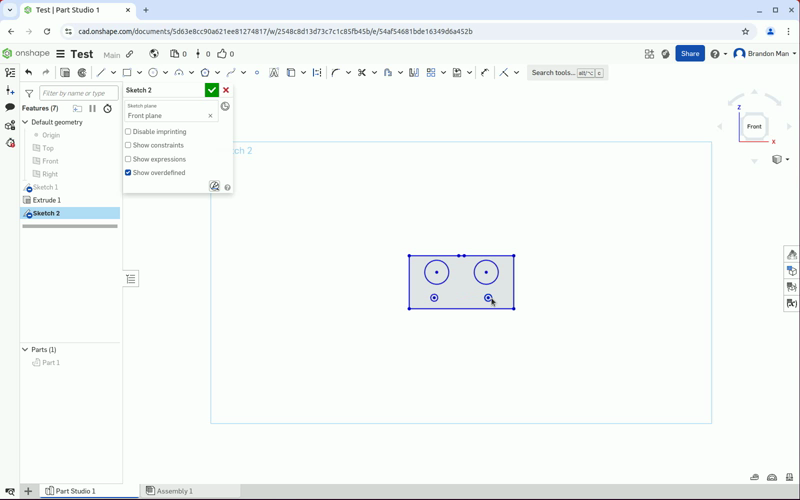
mouse_move(477, 300)
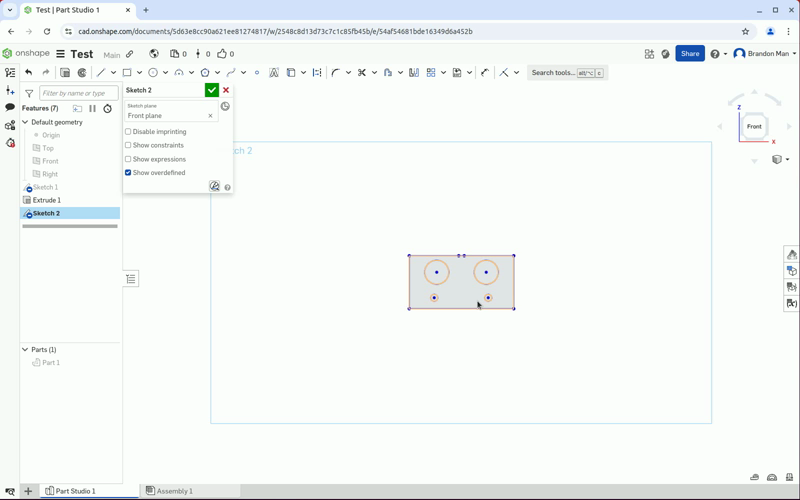
click(477, 300)
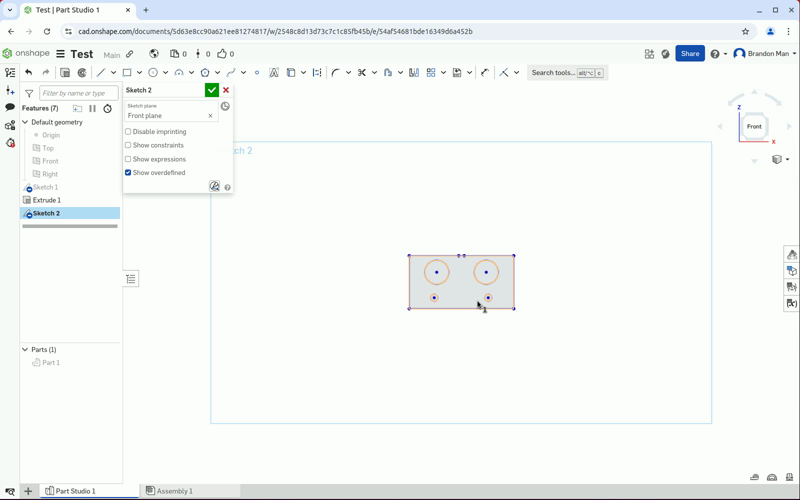
mouse_move(73, 352)
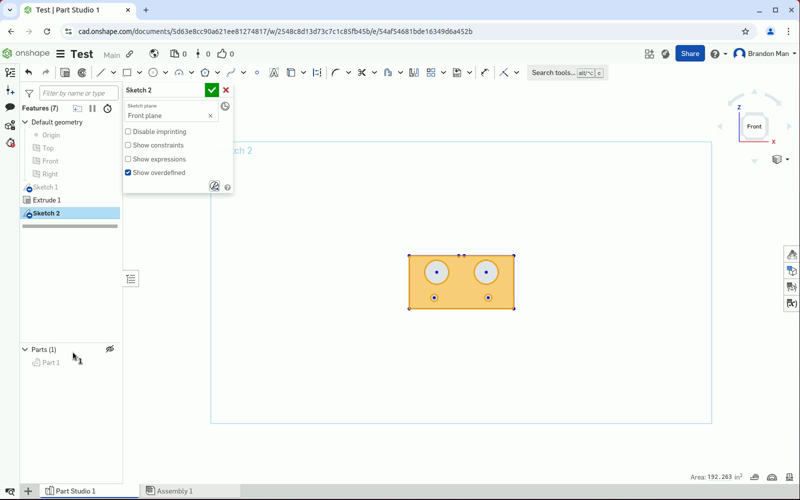
key(shift+y)
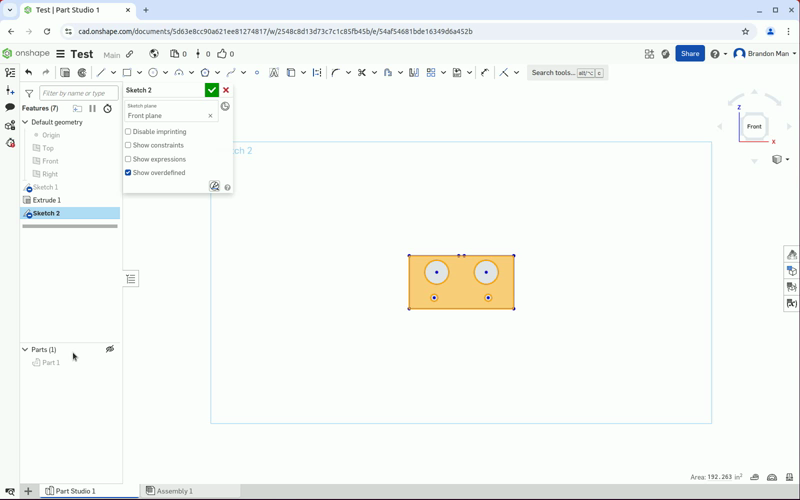
key(shift+e)
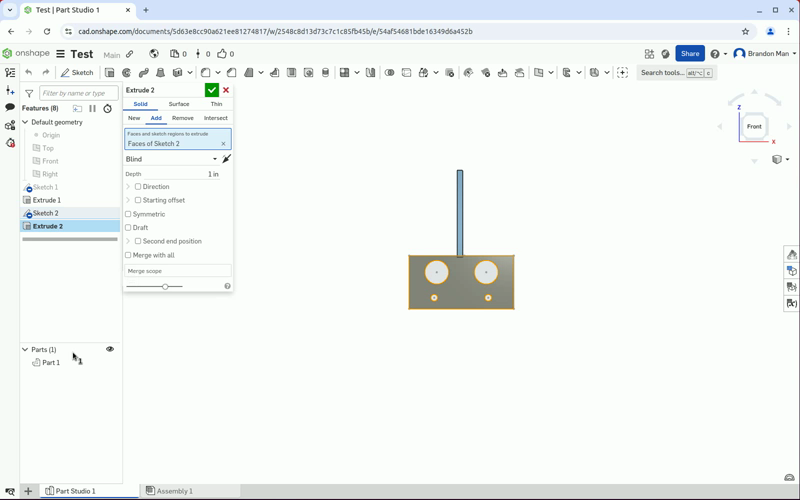
mouse_move(143, 106)
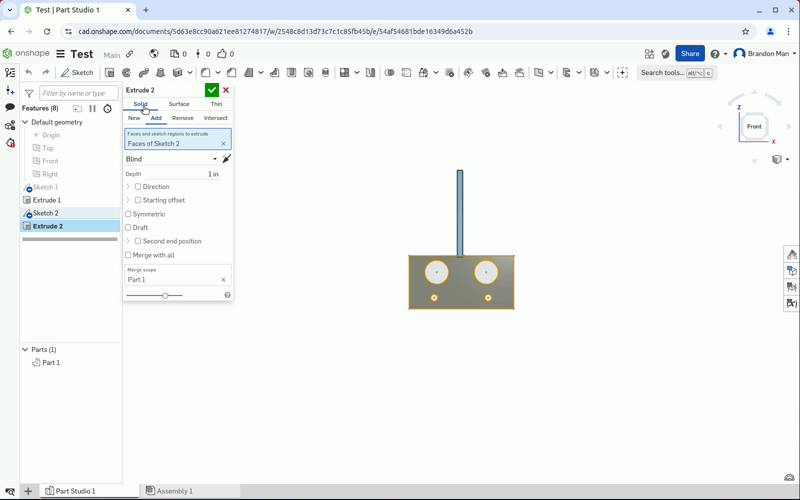
click(143, 106)
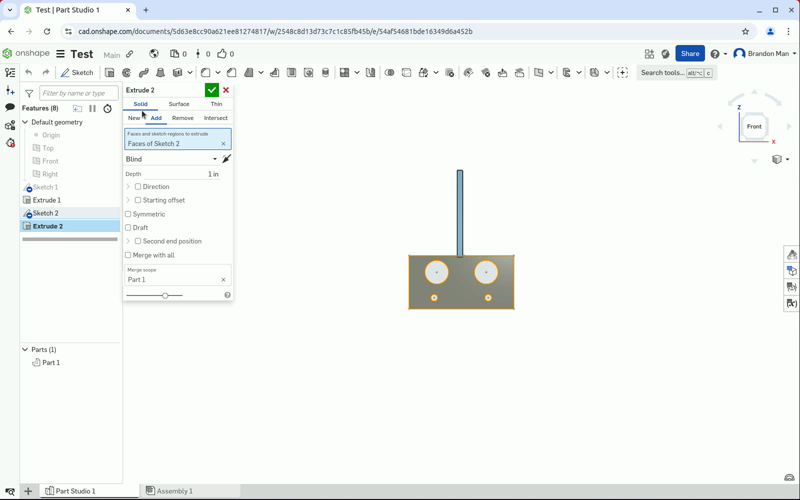
mouse_move(137, 120)
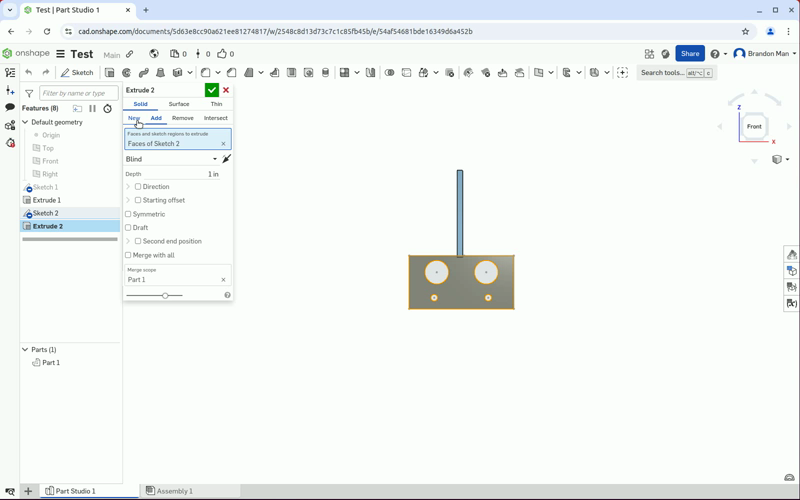
click(137, 120)
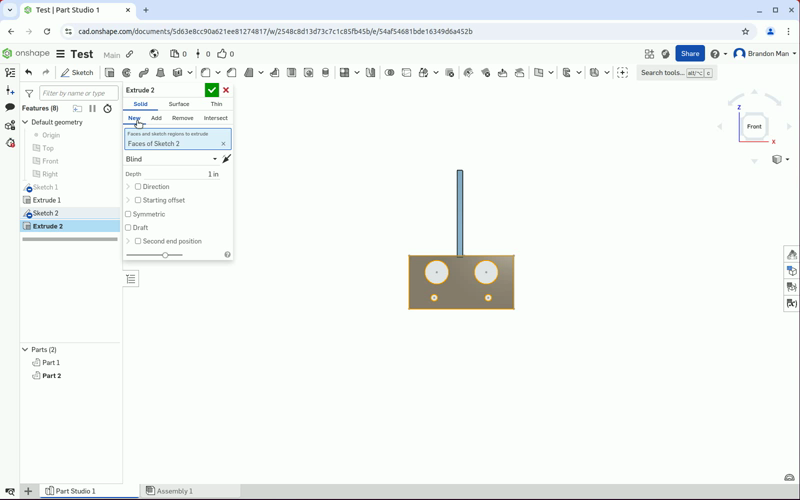
key(tab, 4)
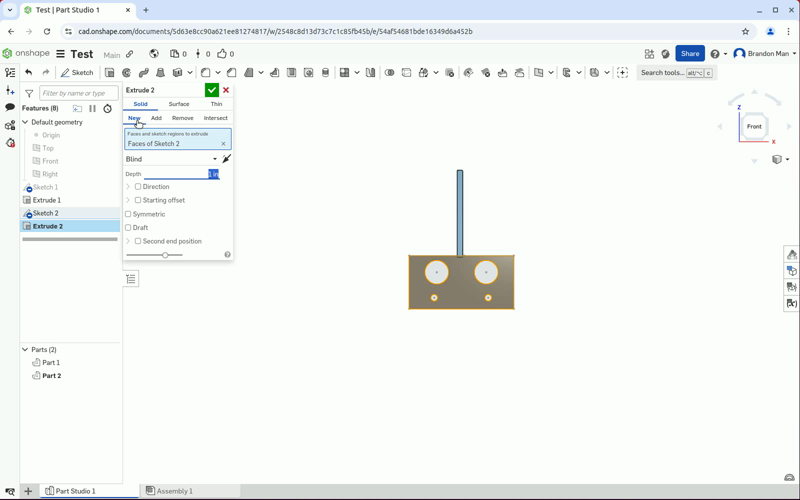
text(1.685)
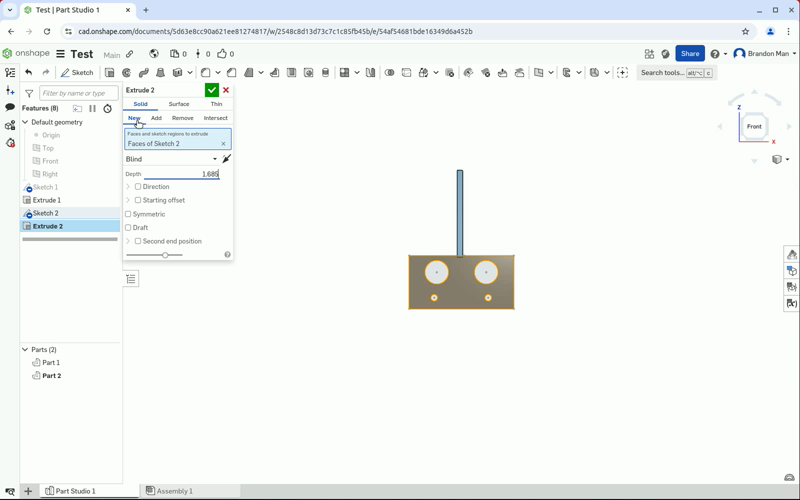
key(enter)
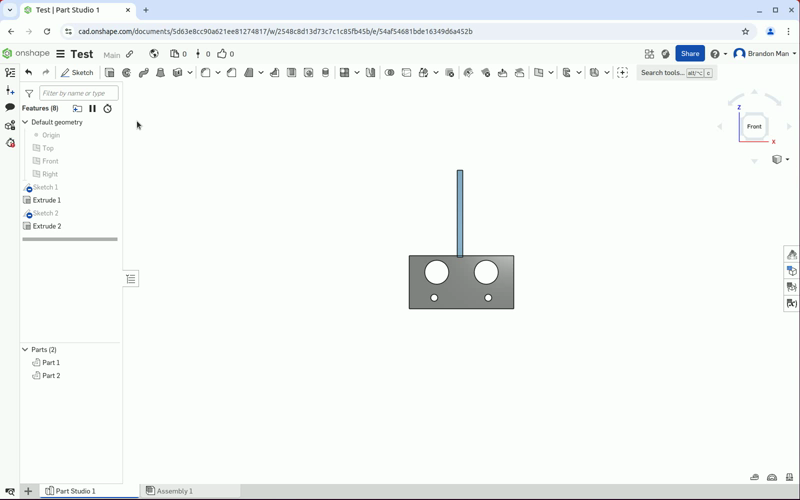
key(shift+h)
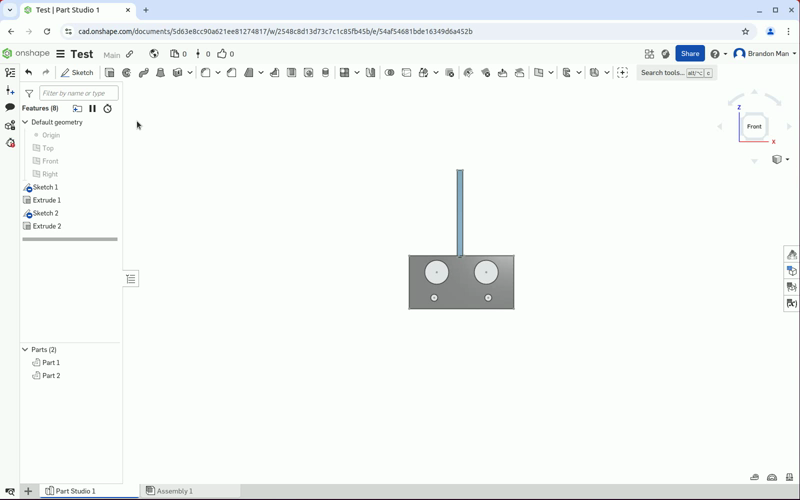
key(shift+h)
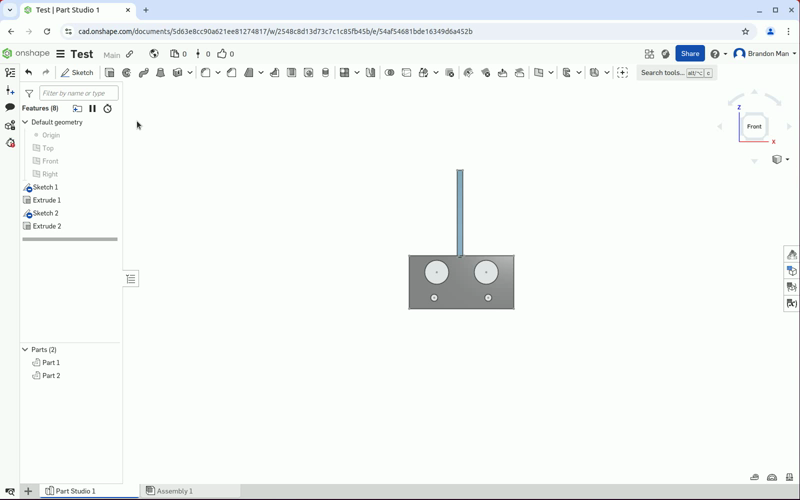
key(shift+7)
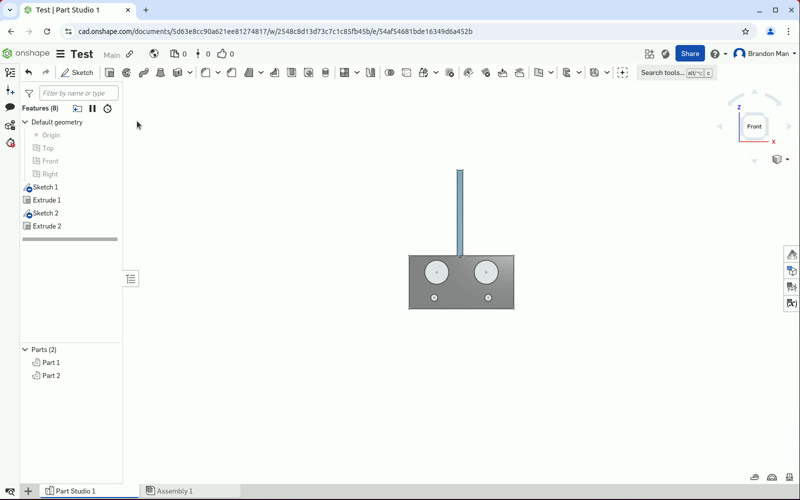
key(left, 2)
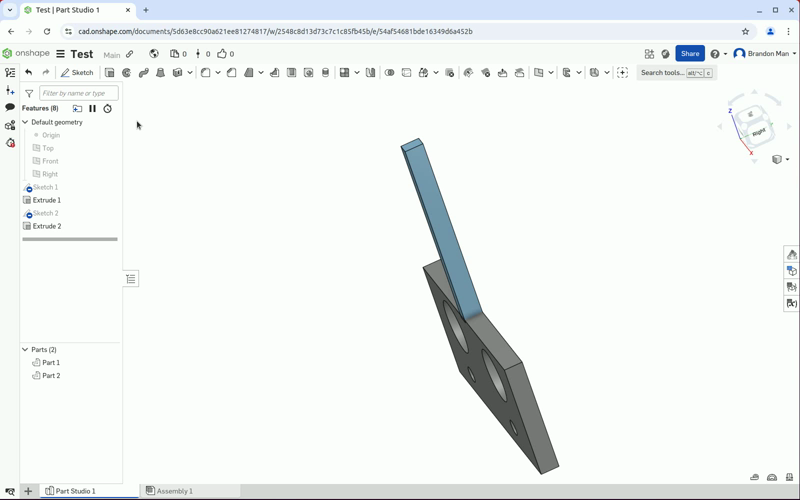
key(down, 2)
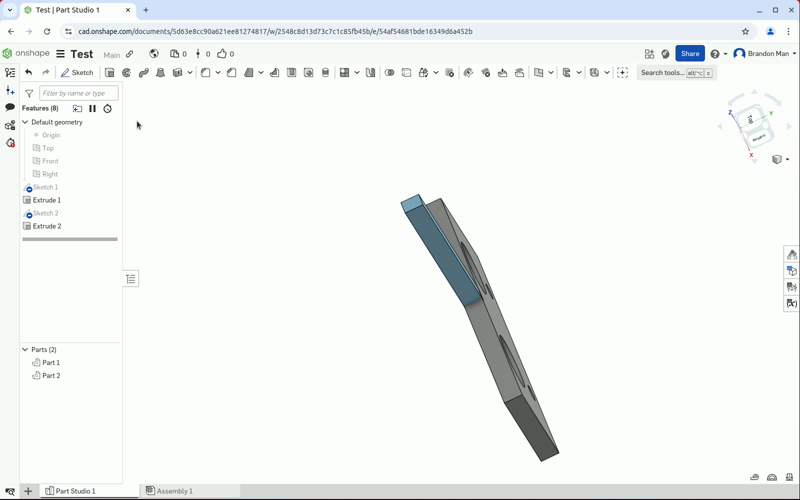
key(up, 2)
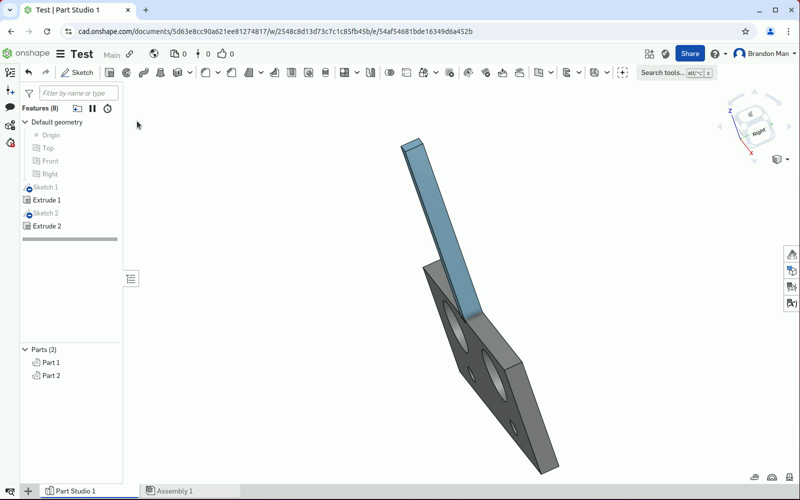
key(right, 2)
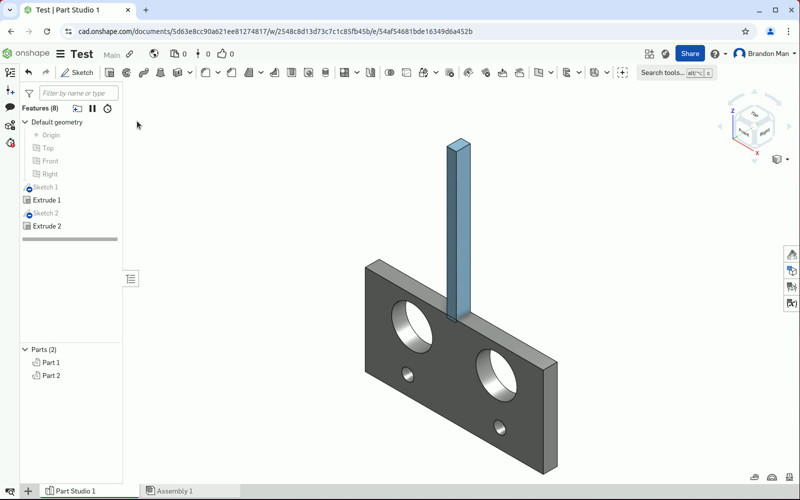
mouse_move(73, 189)
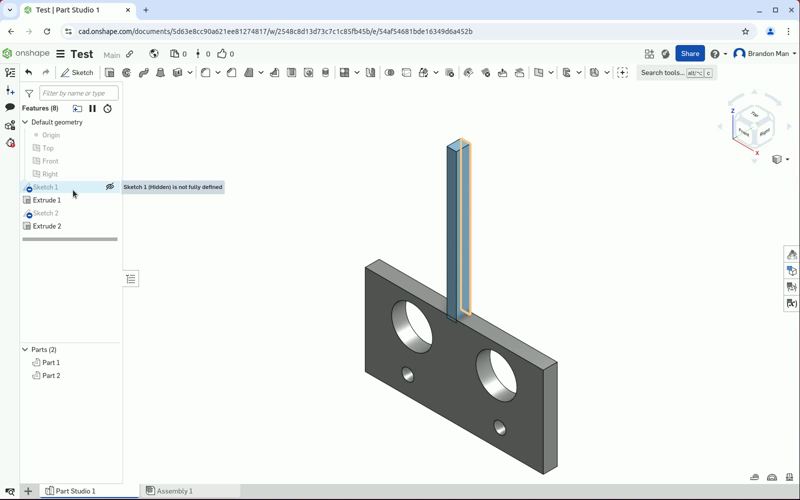
click(73, 189)